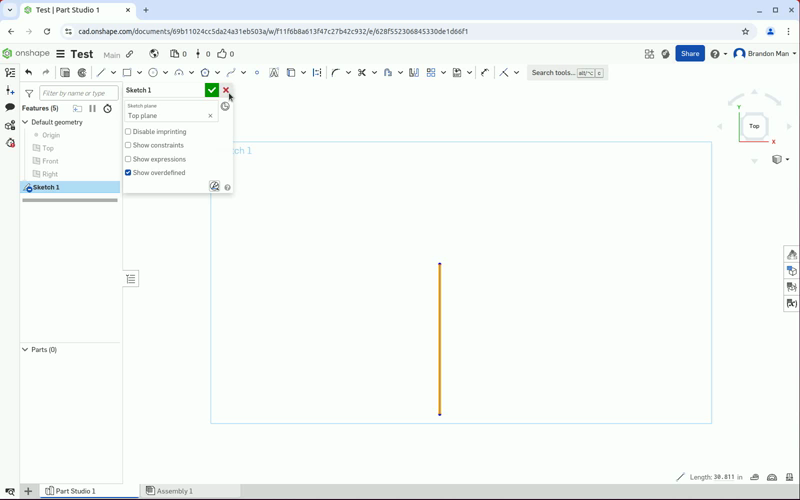
key(shift+h)
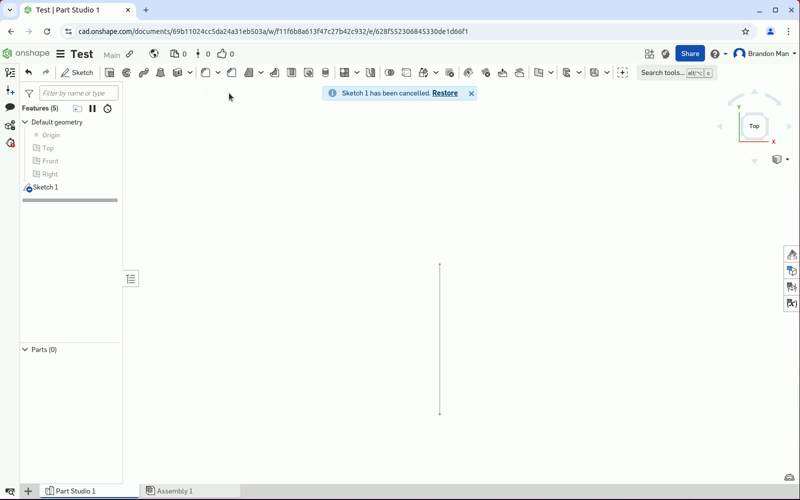
key(shift+s)
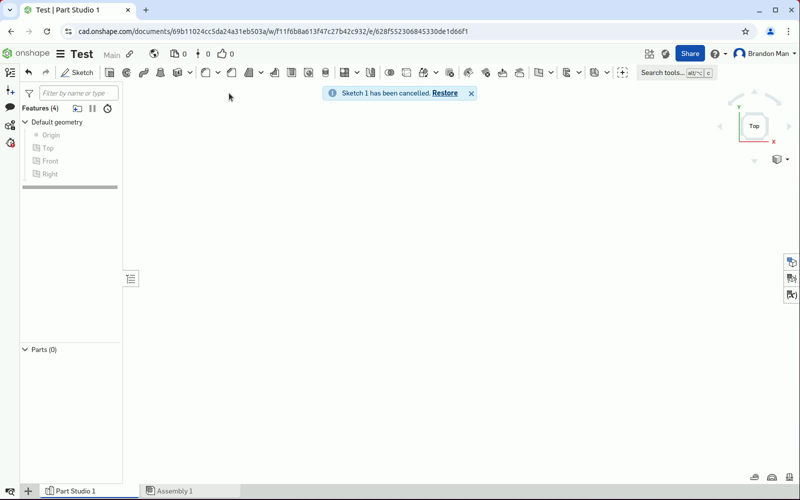
mouse_move(73, 150)
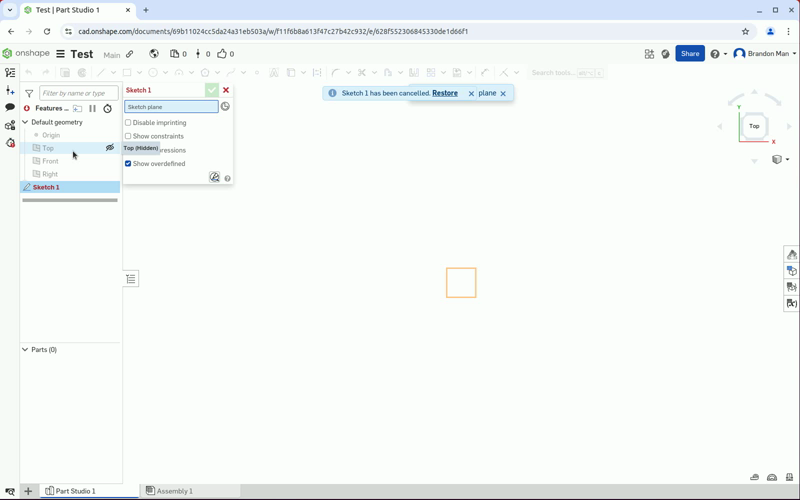
click(73, 150)
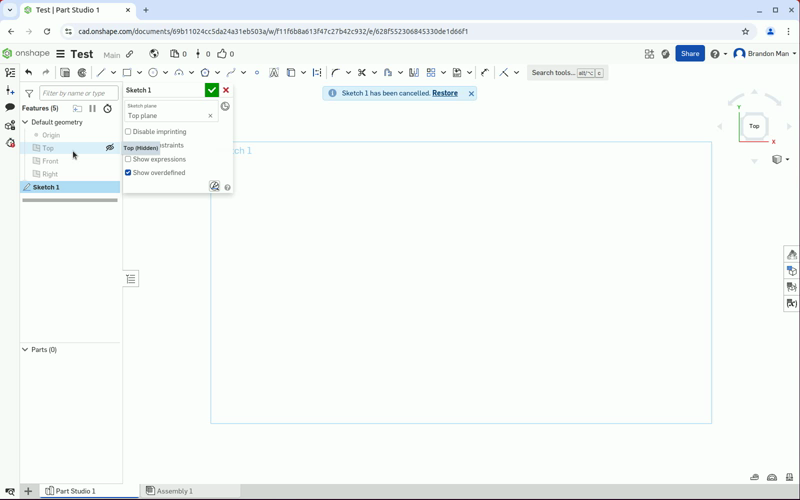
mouse_move(73, 352)
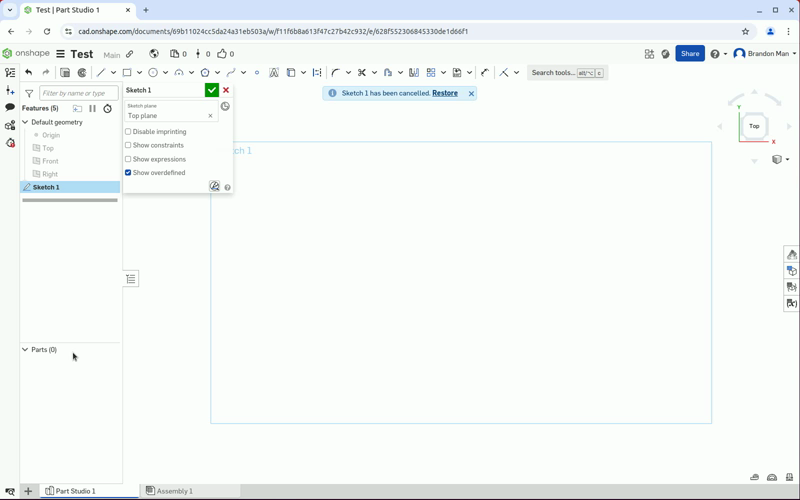
key(y)
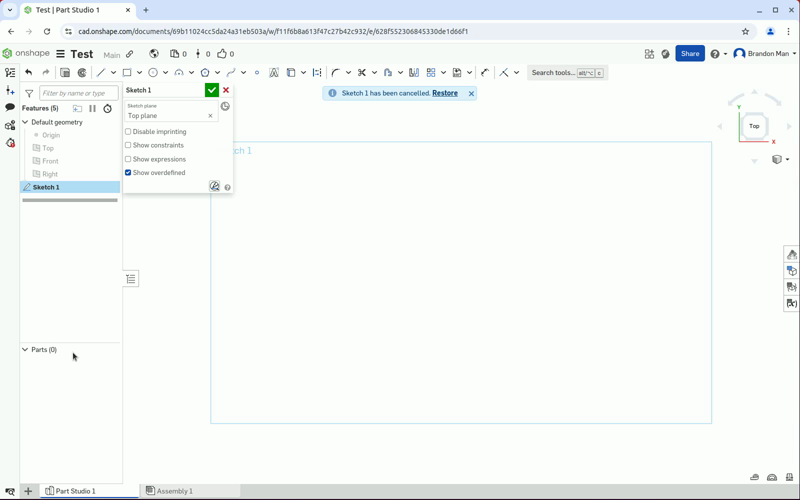
key(l)
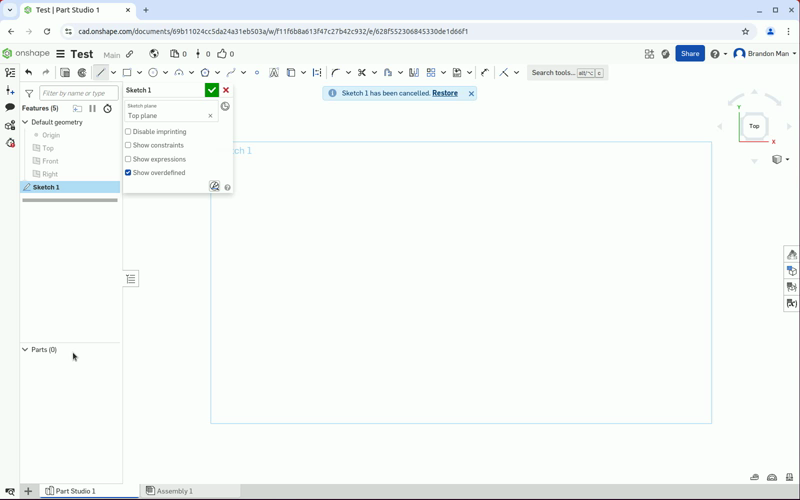
key_down(shift)
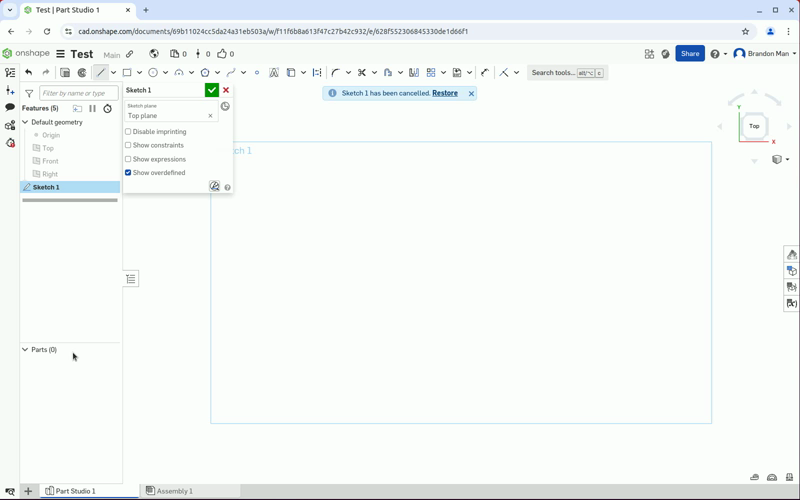
mouse_move(378, 365)
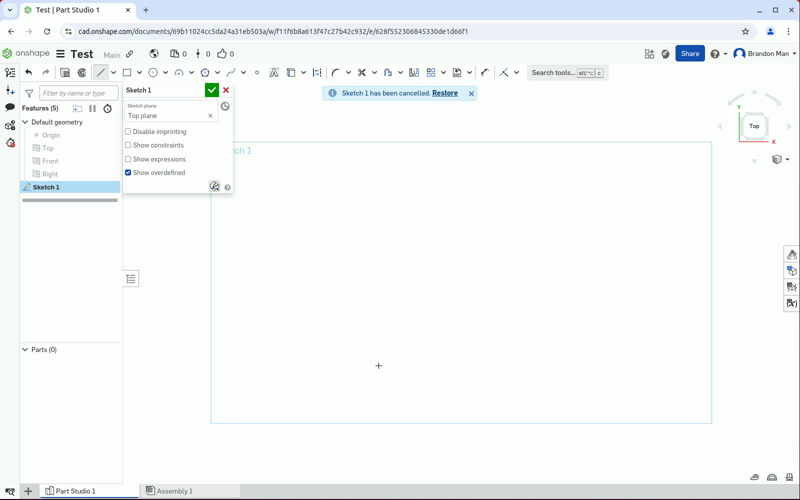
click(378, 365)
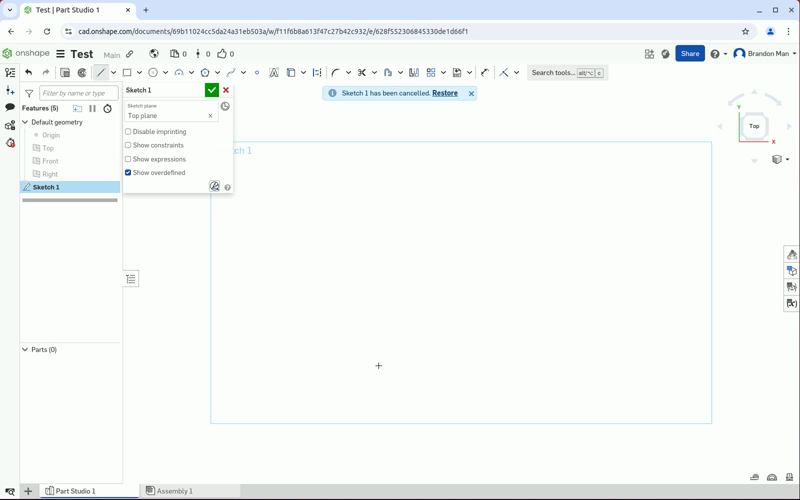
key_up(shift)
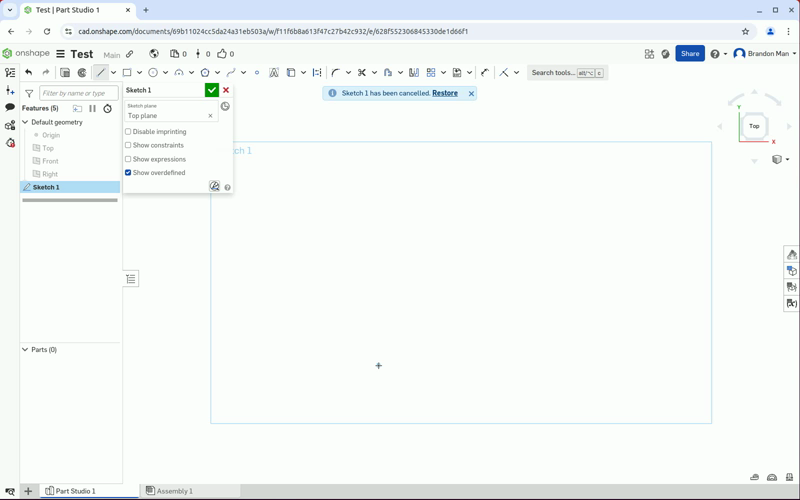
key_down(shift)
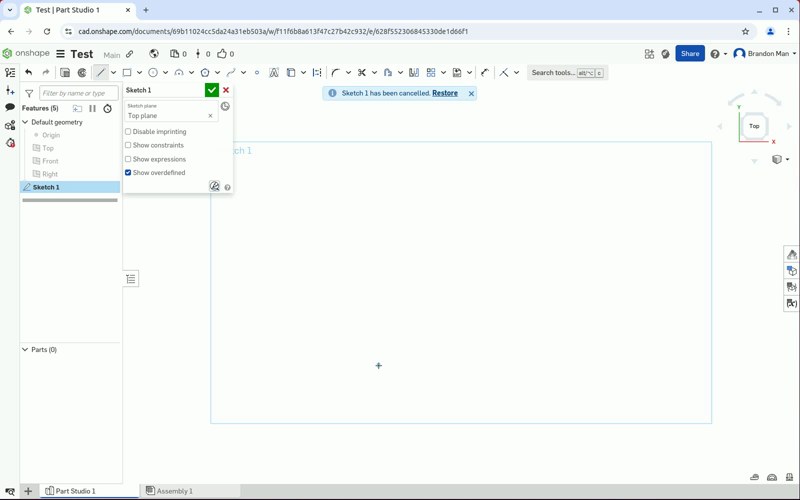
mouse_move(542, 365)
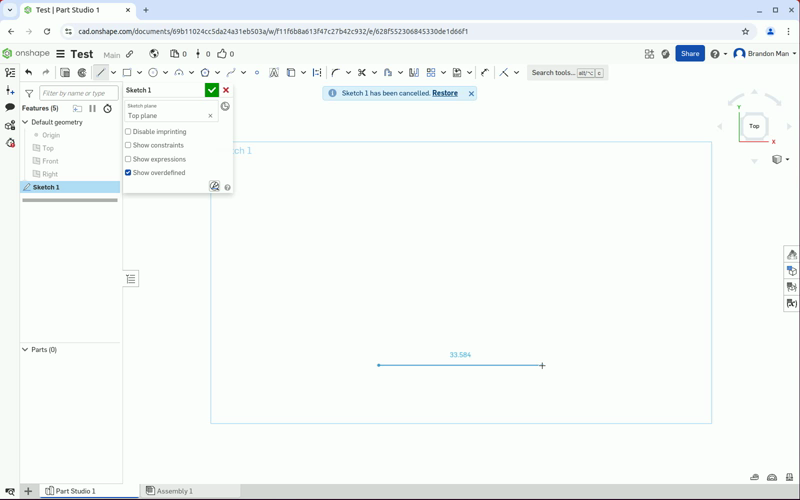
click(542, 365)
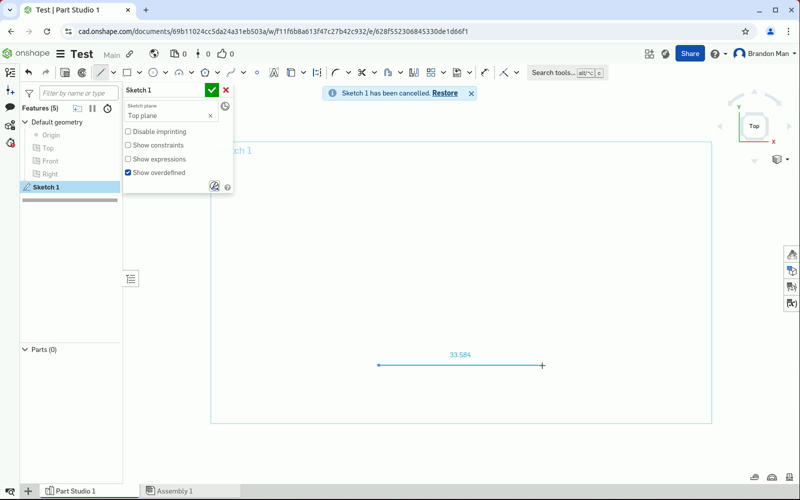
key_up(shift)
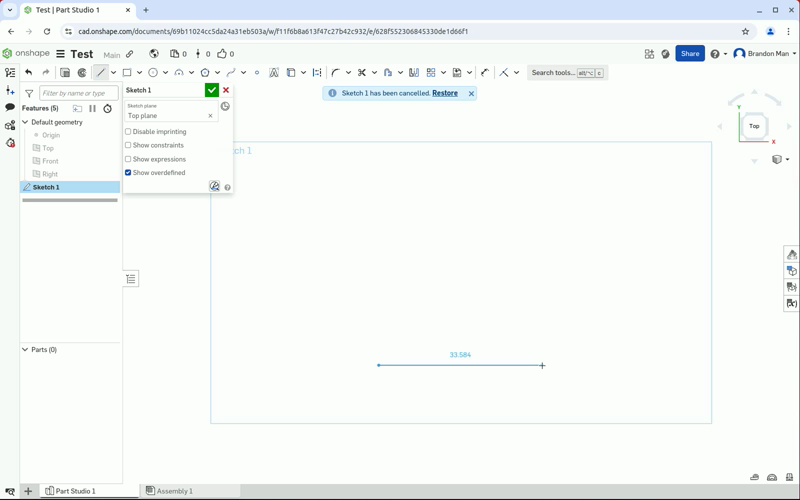
key_down(shift)
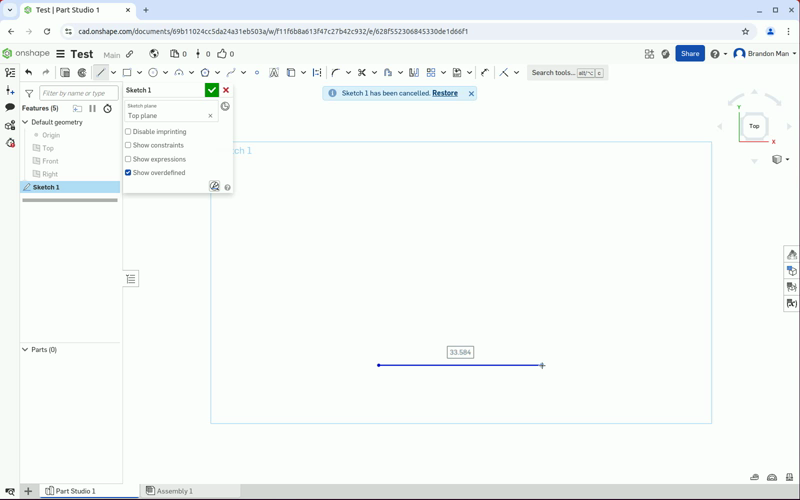
mouse_move(542, 201)
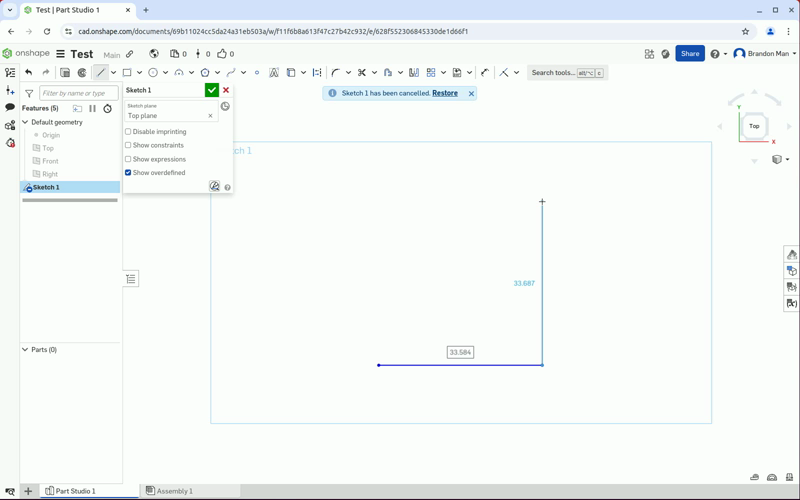
click(542, 201)
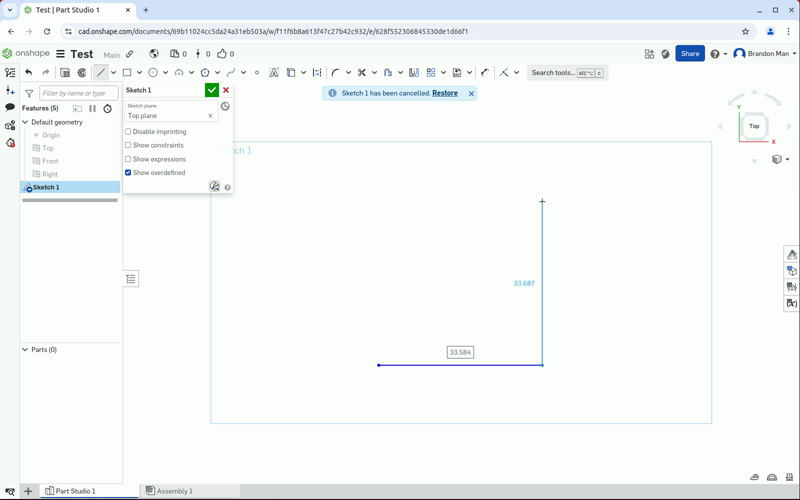
key_up(shift)
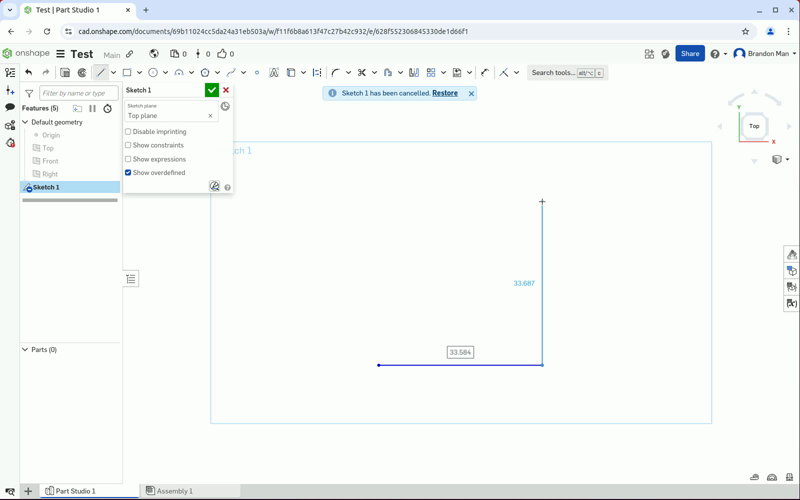
key_down(shift)
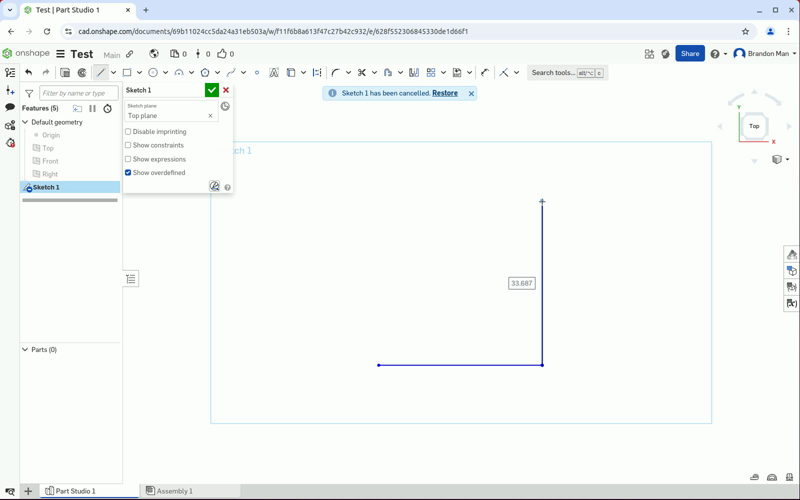
mouse_move(378, 201)
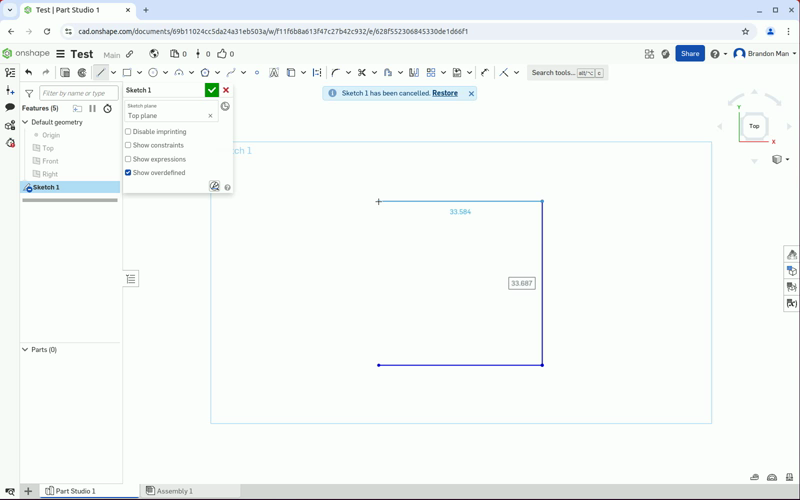
click(378, 201)
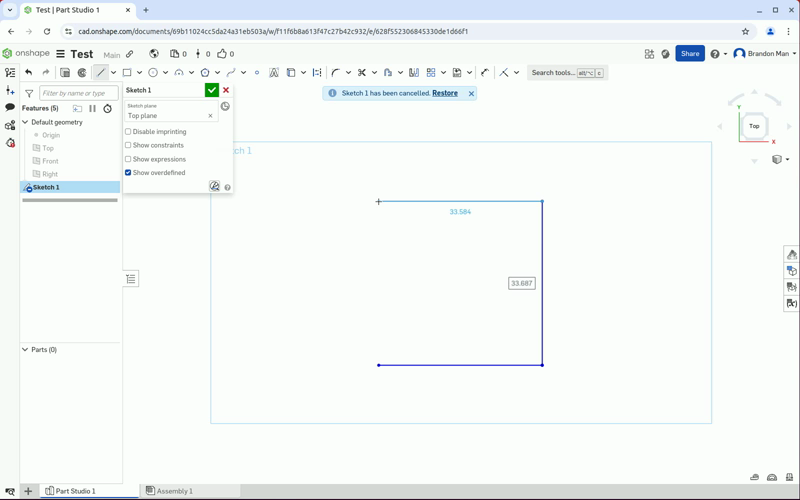
key_up(shift)
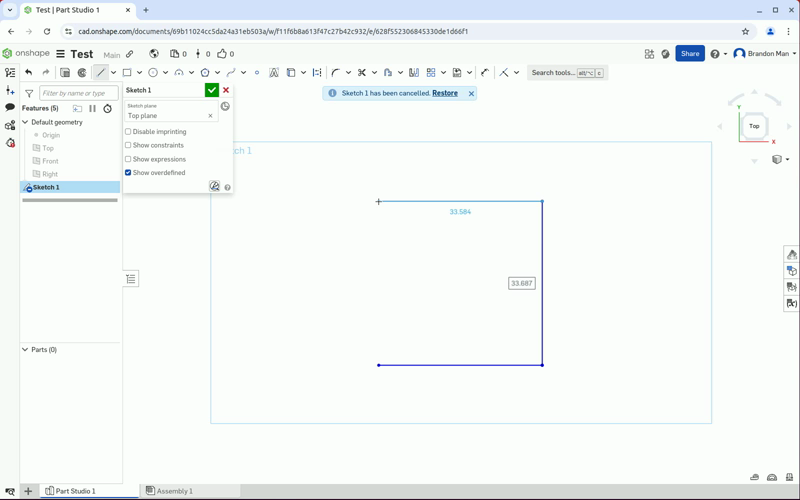
key_down(shift)
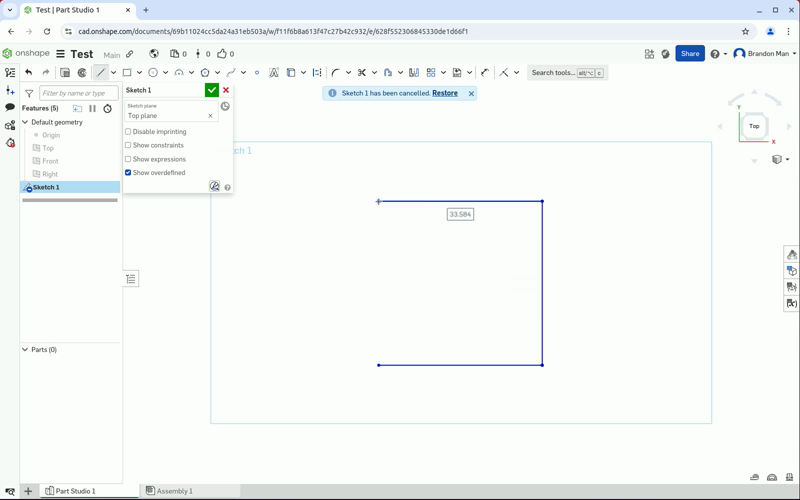
mouse_move(378, 365)
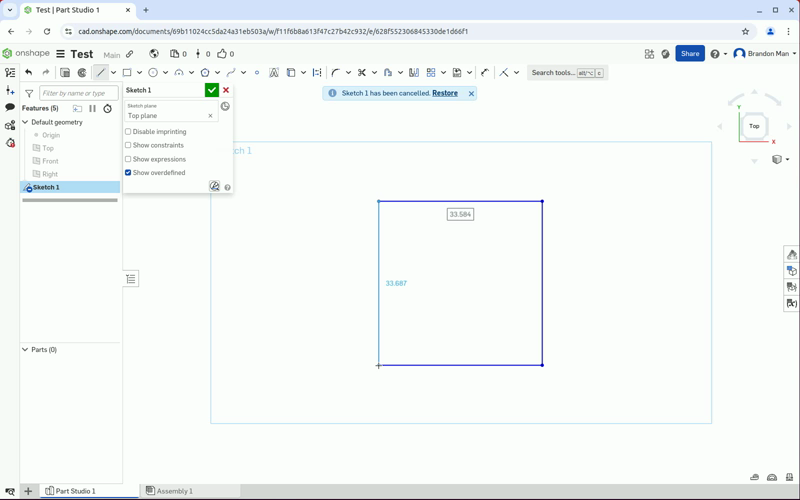
key_up(shift)
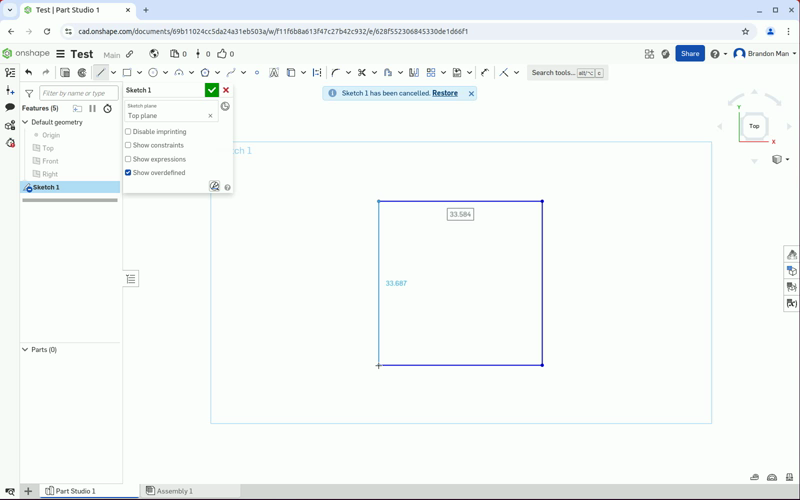
click(378, 365)
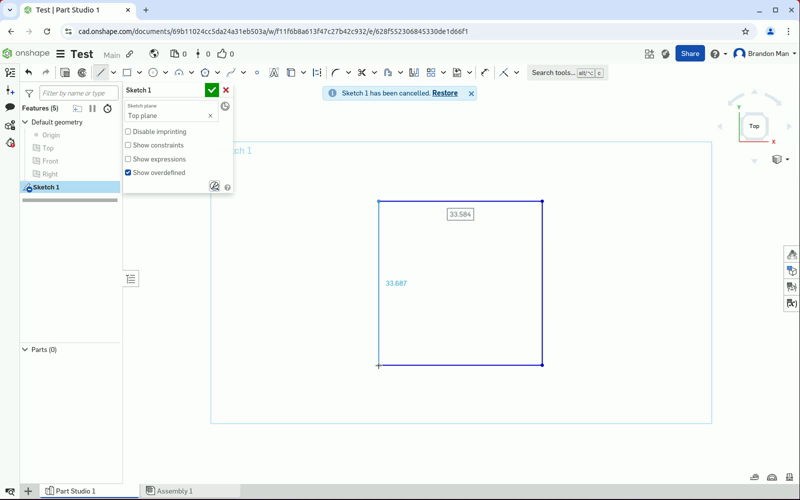
key(esc)
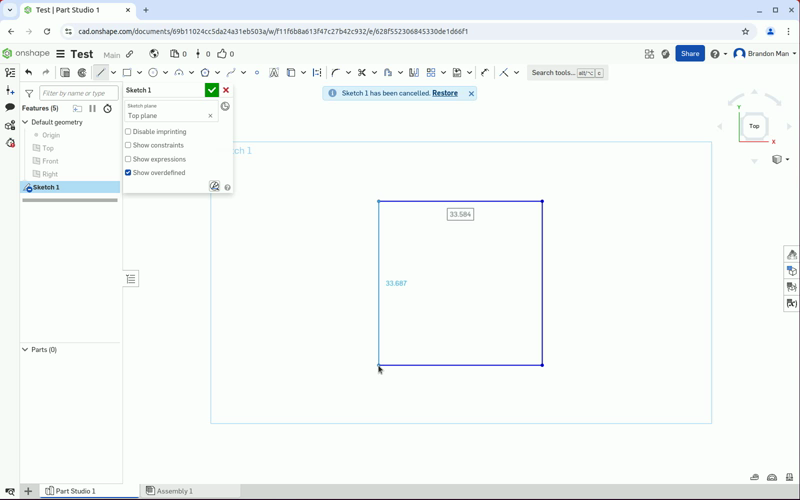
mouse_move(420, 238)
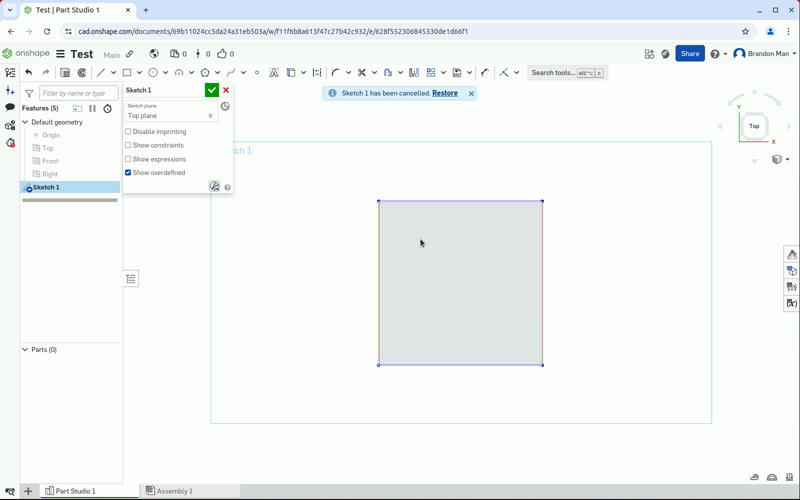
click(420, 238)
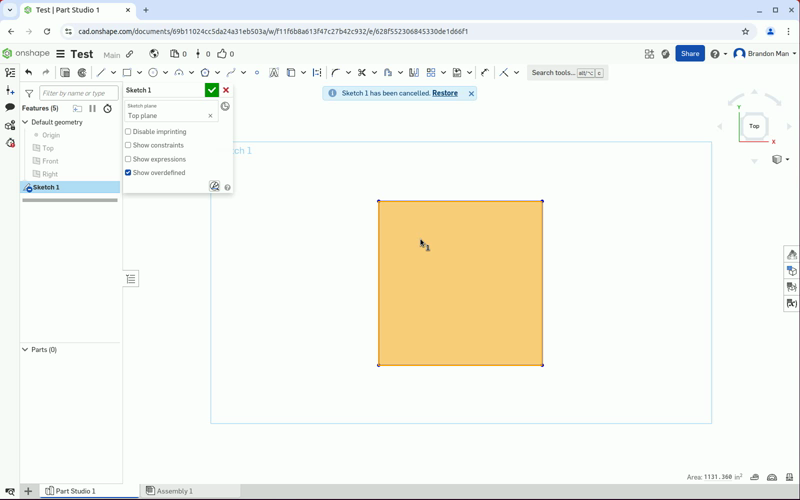
mouse_move(73, 352)
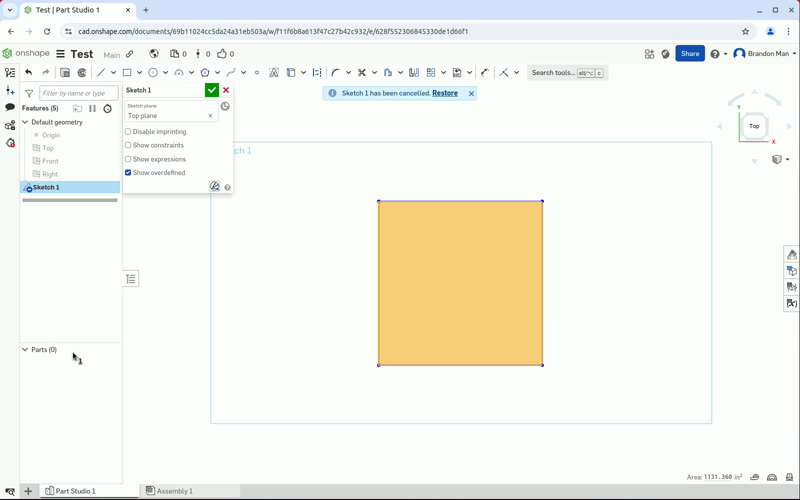
key(shift+y)
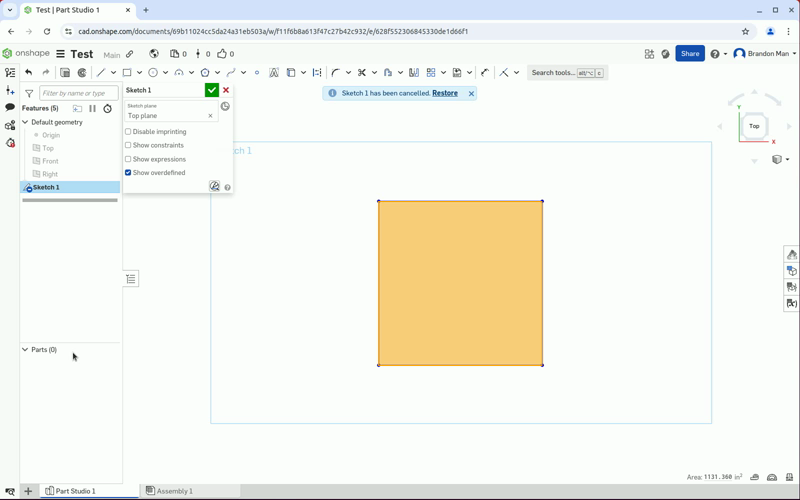
key(shift+e)
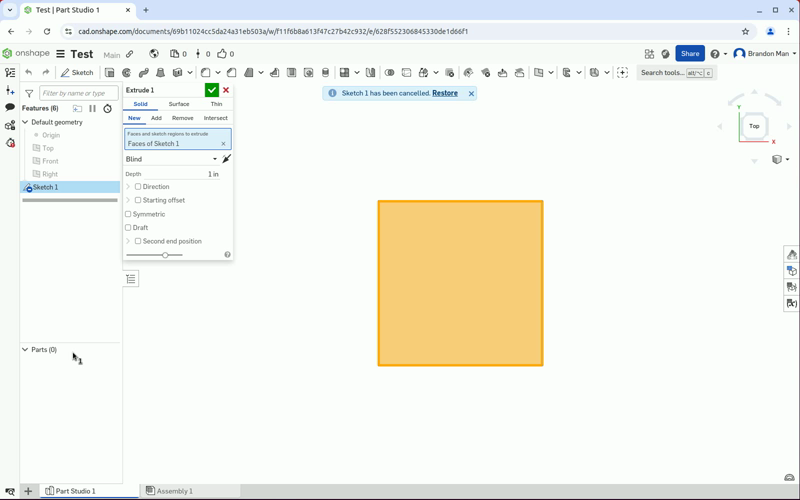
mouse_move(143, 106)
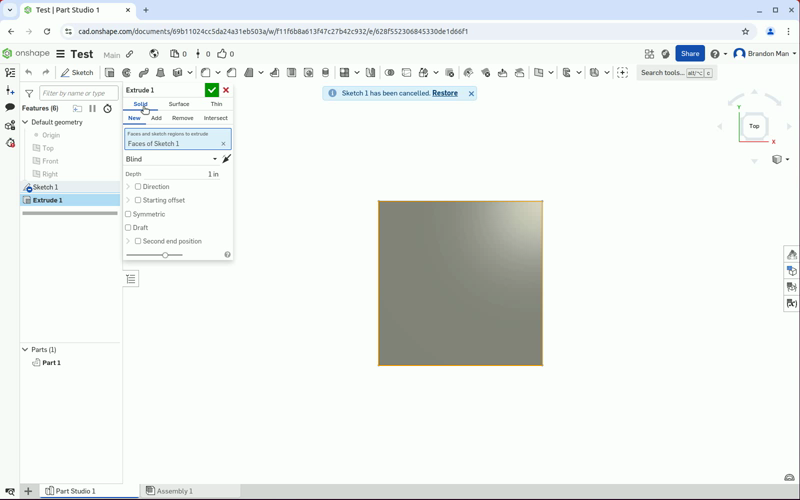
click(143, 106)
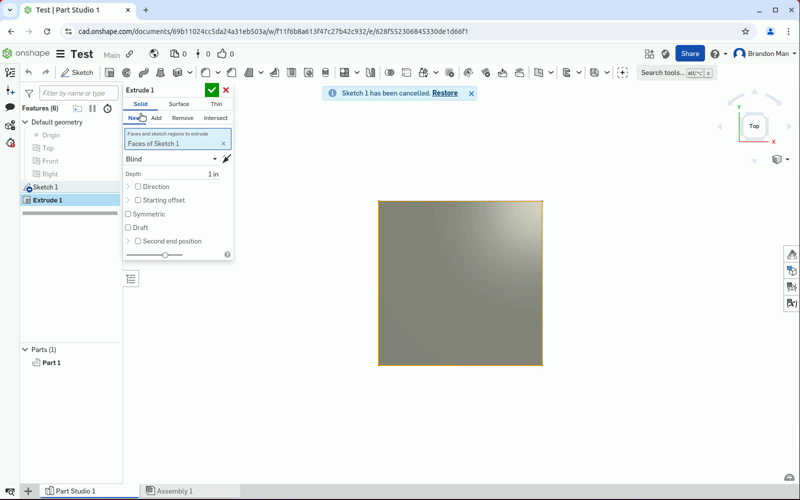
mouse_move(137, 120)
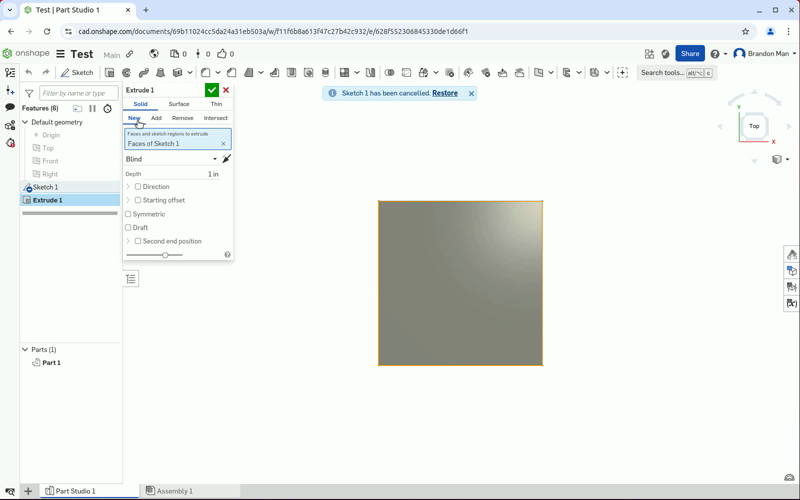
click(137, 120)
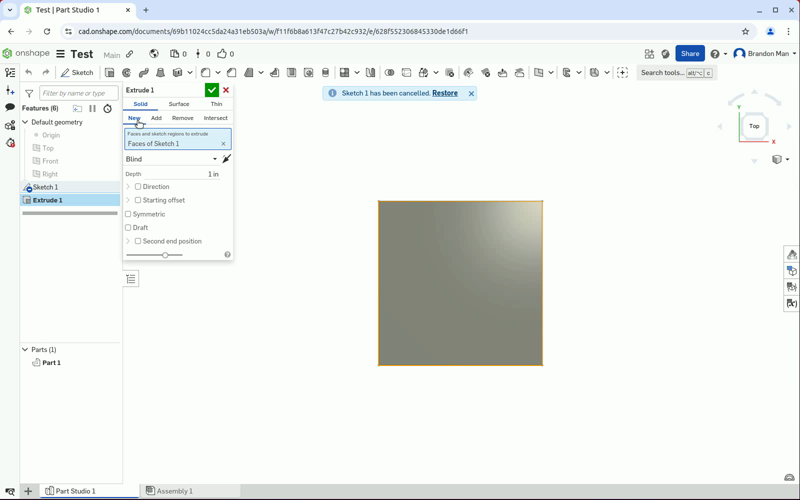
key(tab, 4)
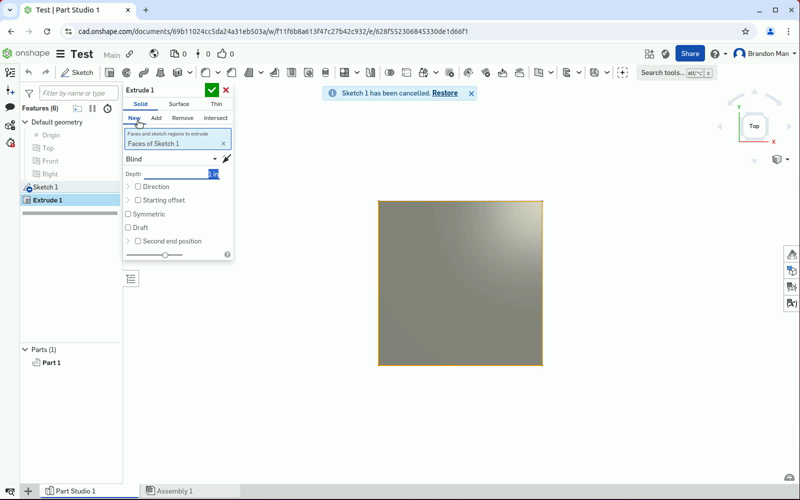
text(-3.37)
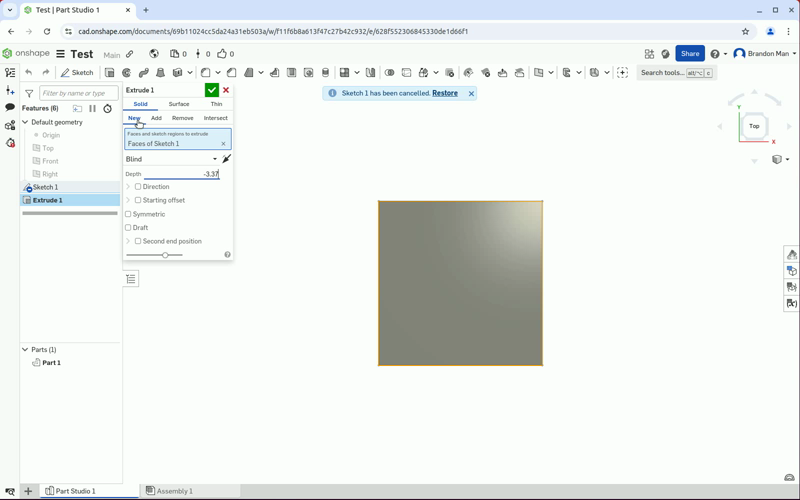
key(enter)
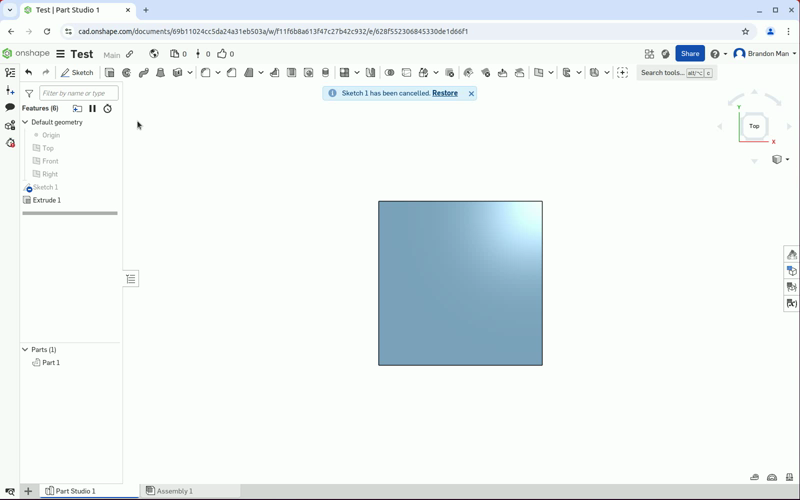
key(shift+h)
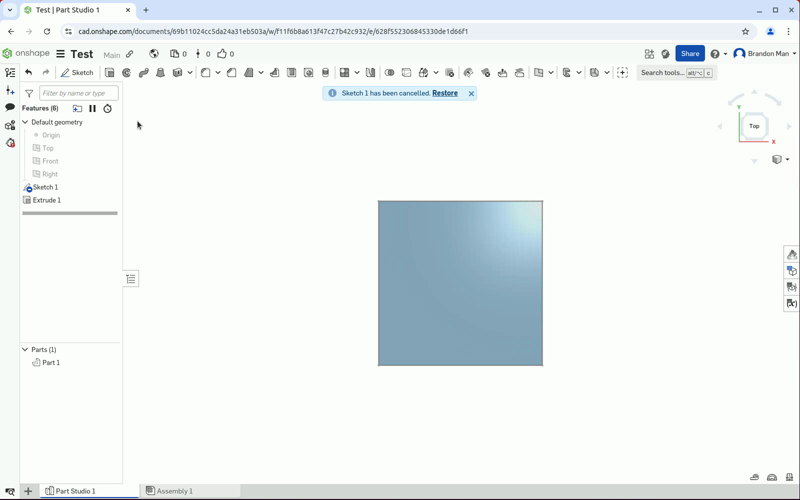
key(shift+h)
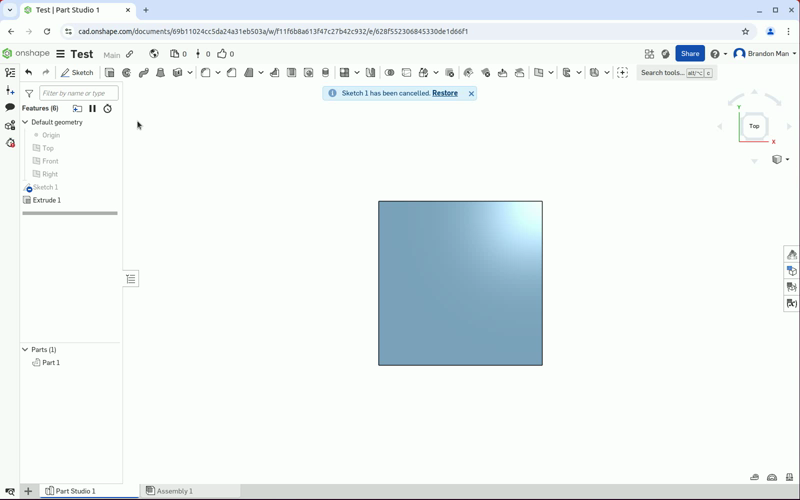
mouse_move(73, 189)
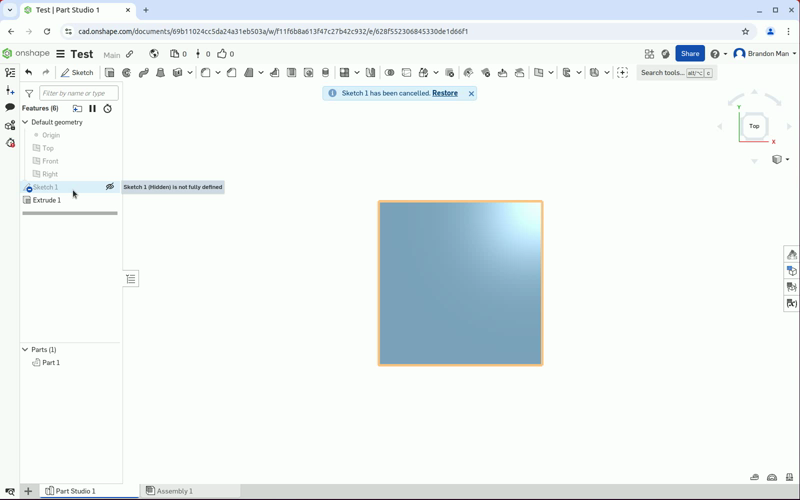
click(73, 189)
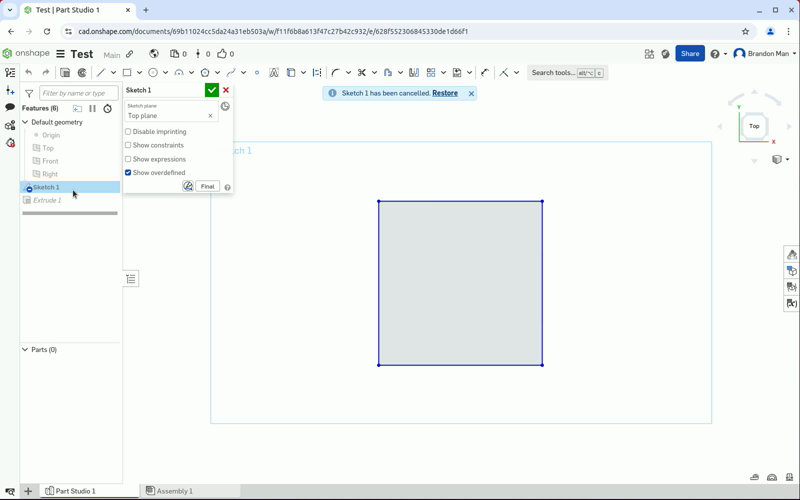
mouse_move(229, 92)
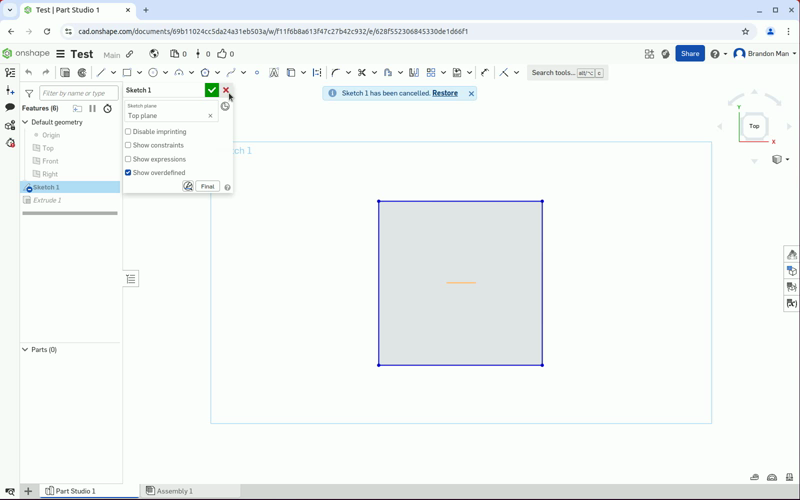
click(229, 92)
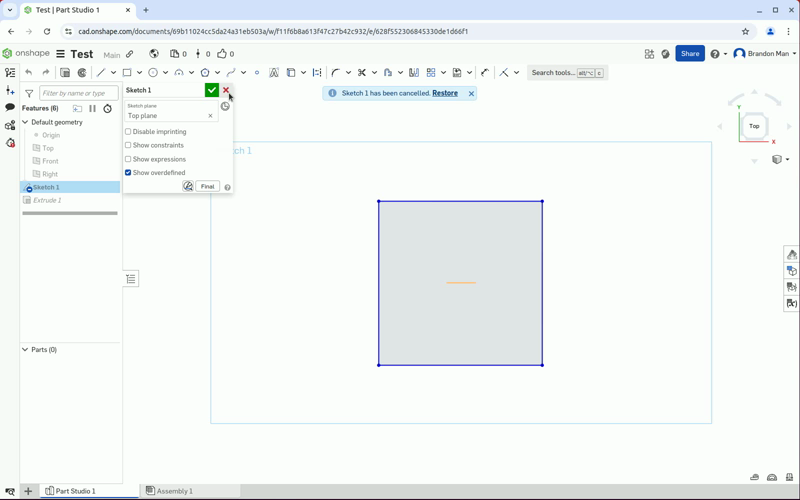
key(shift+s)
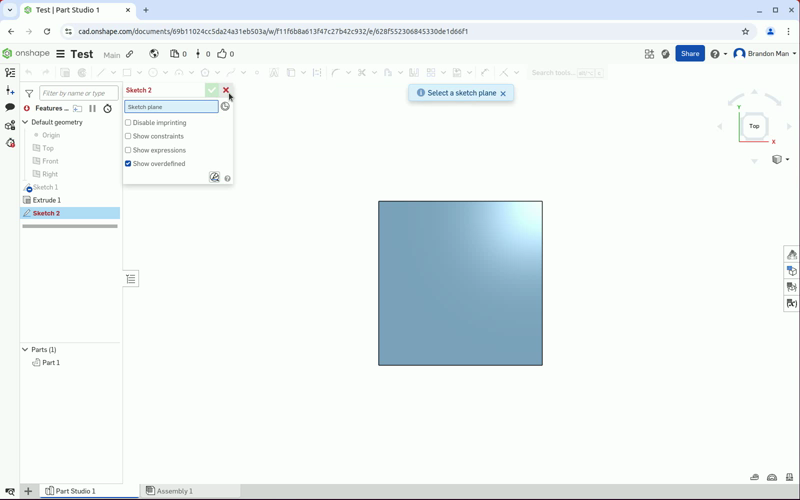
mouse_move(73, 150)
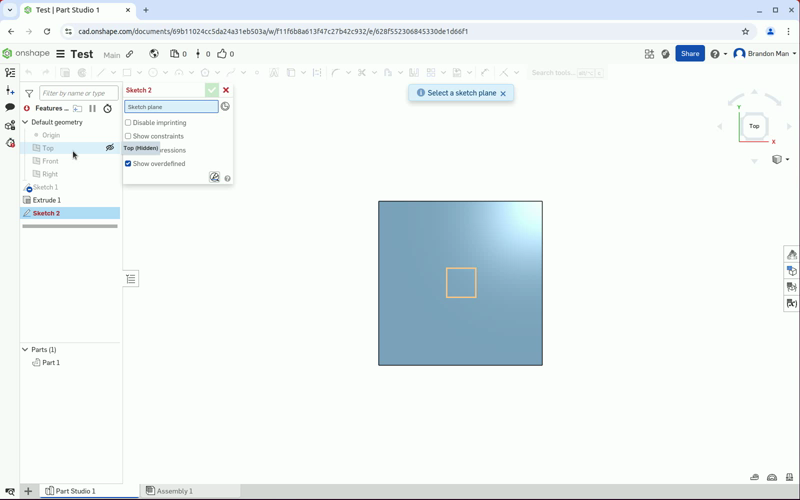
click(73, 150)
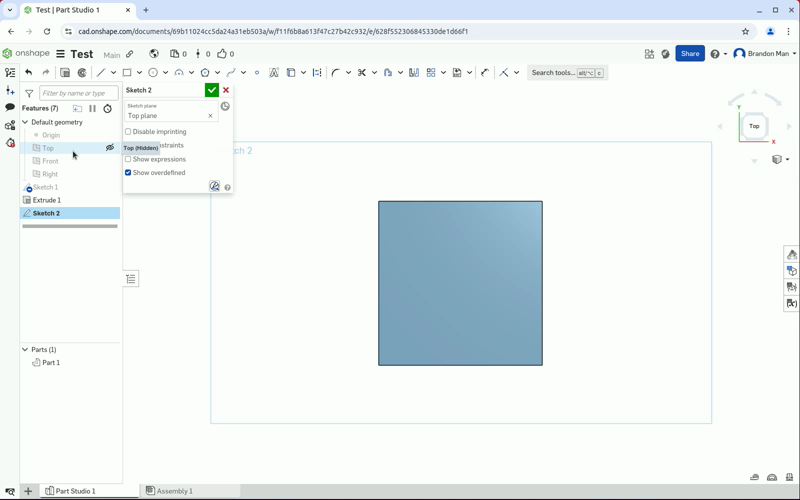
mouse_move(73, 352)
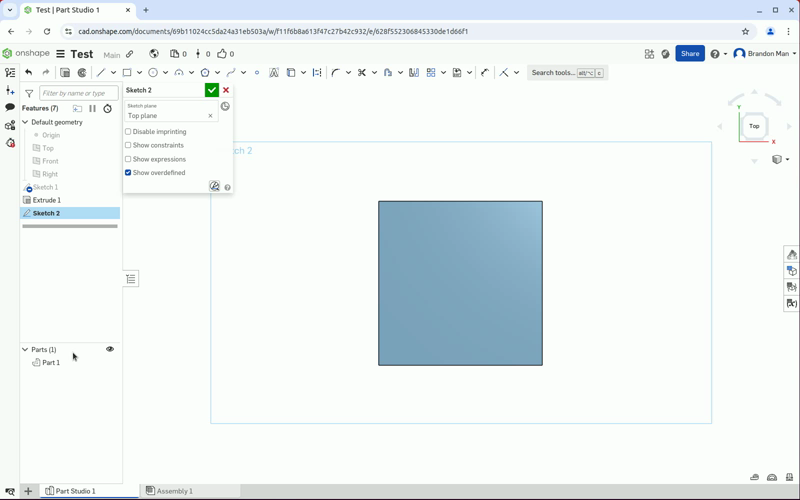
key(y)
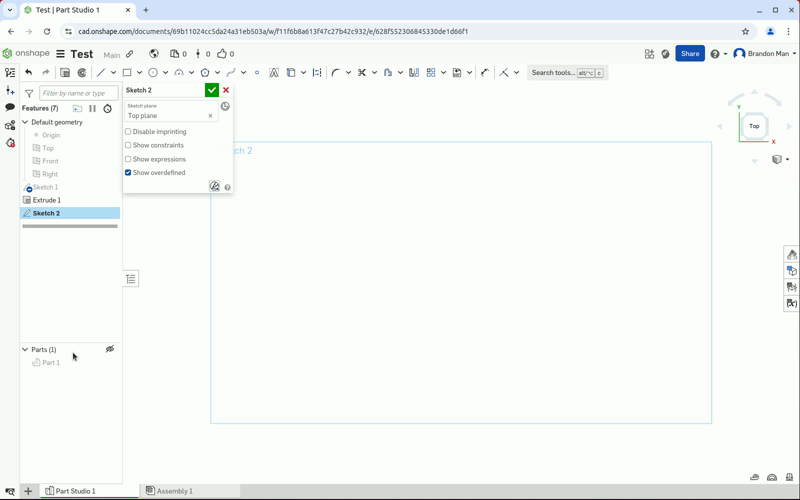
key(l)
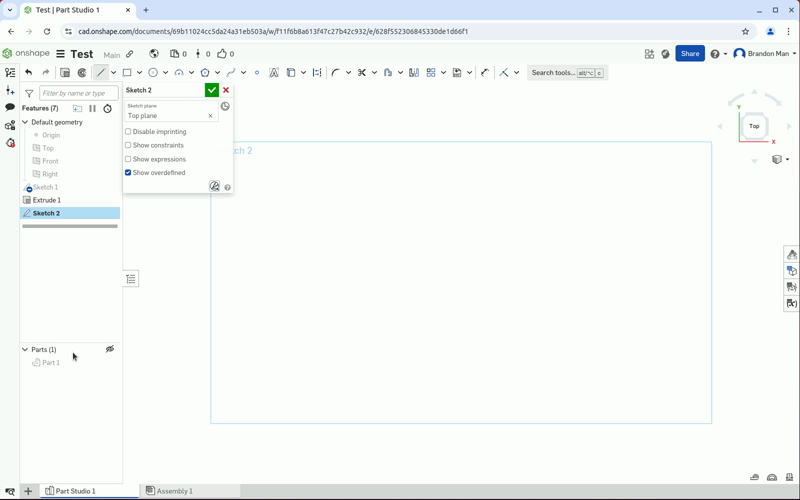
key_down(shift)
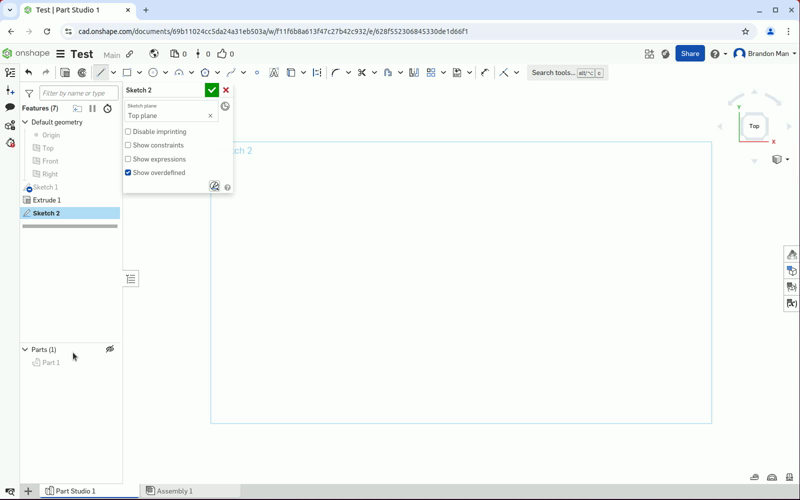
mouse_move(362, 381)
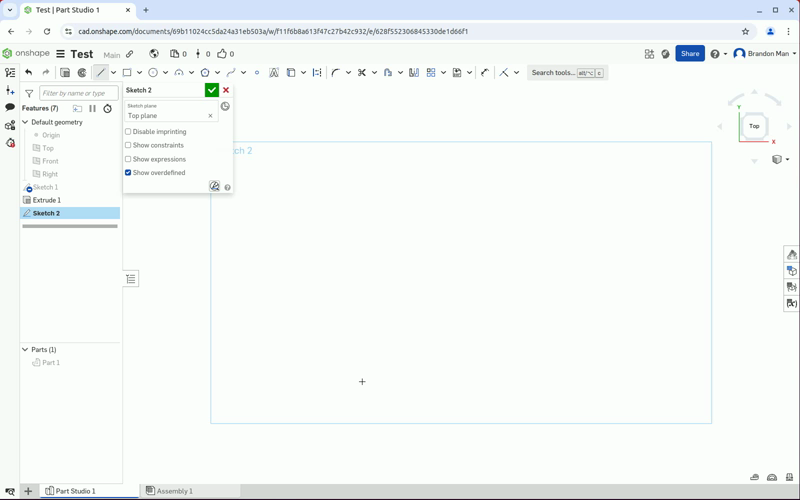
click(362, 381)
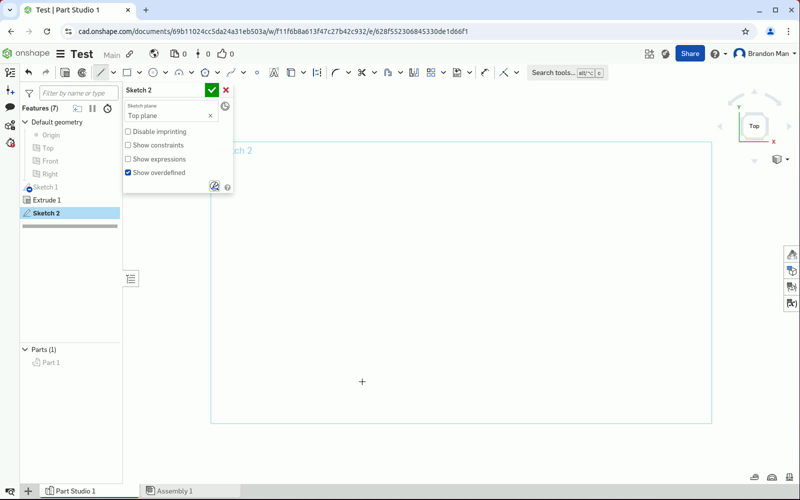
key_up(shift)
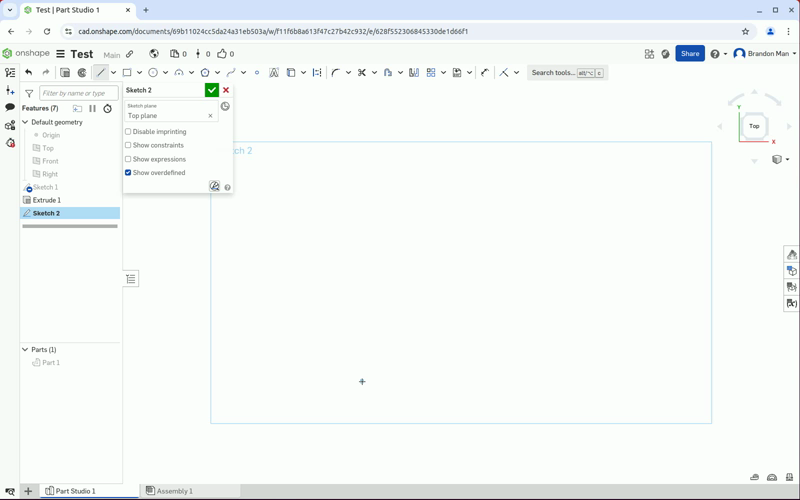
key_down(shift)
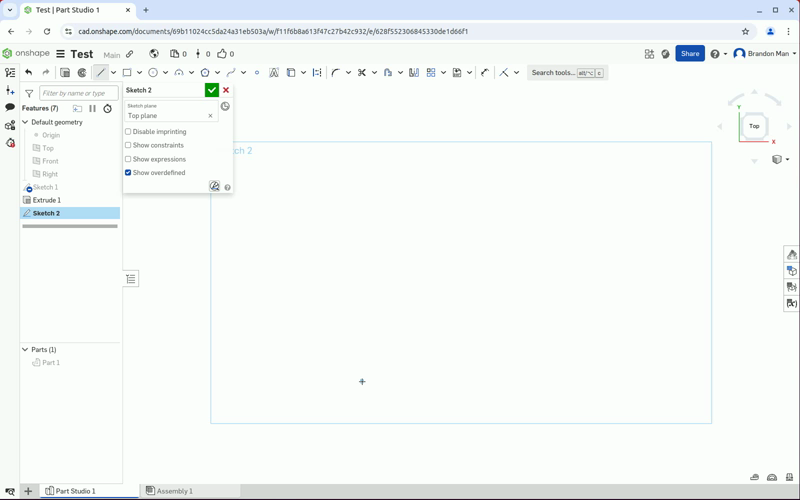
mouse_move(558, 381)
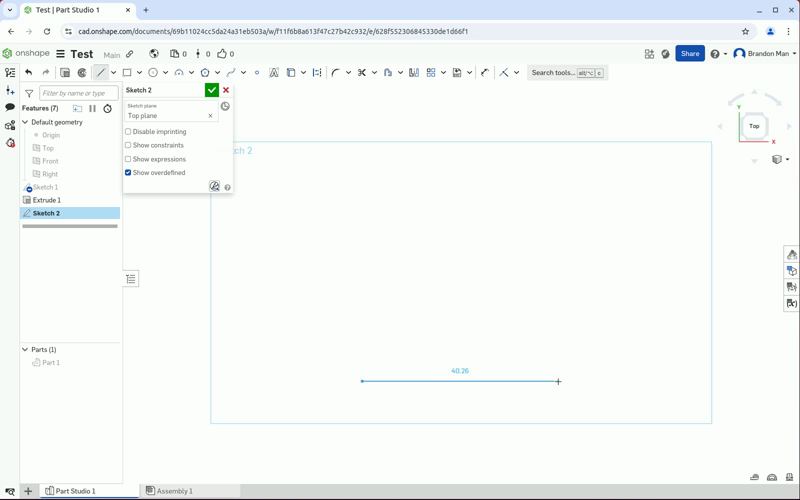
click(558, 381)
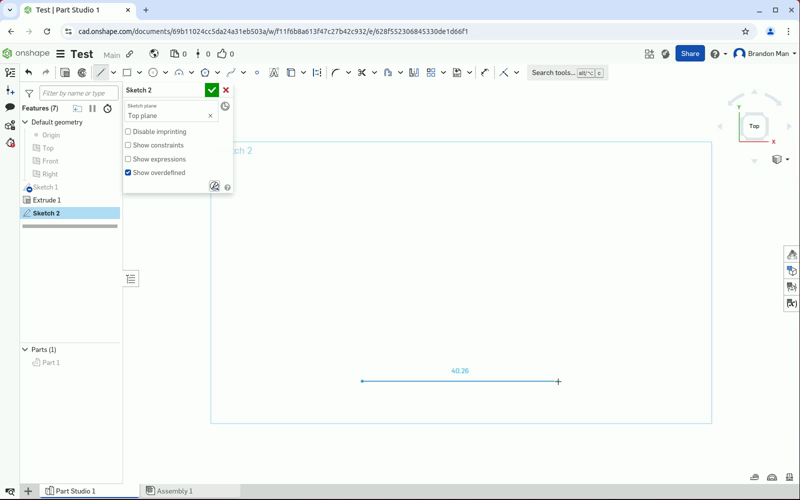
key_up(shift)
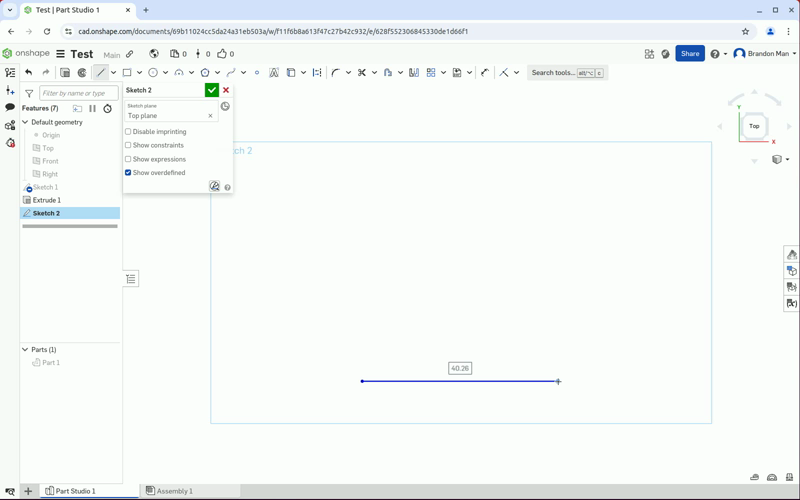
key_down(shift)
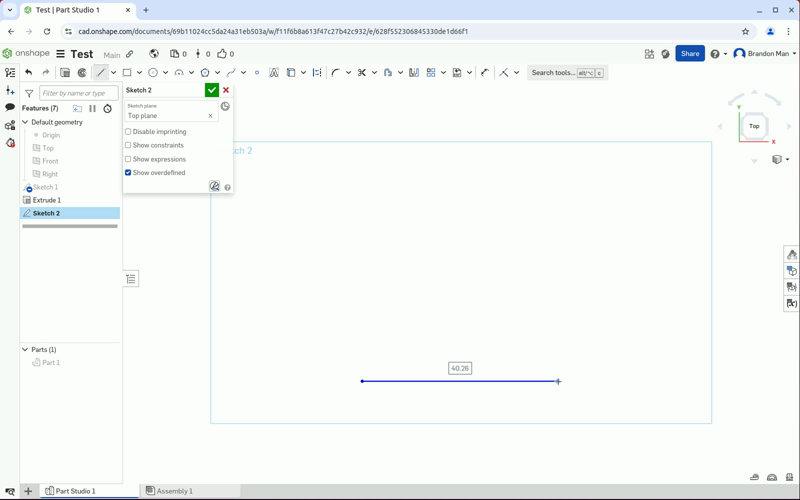
mouse_move(558, 185)
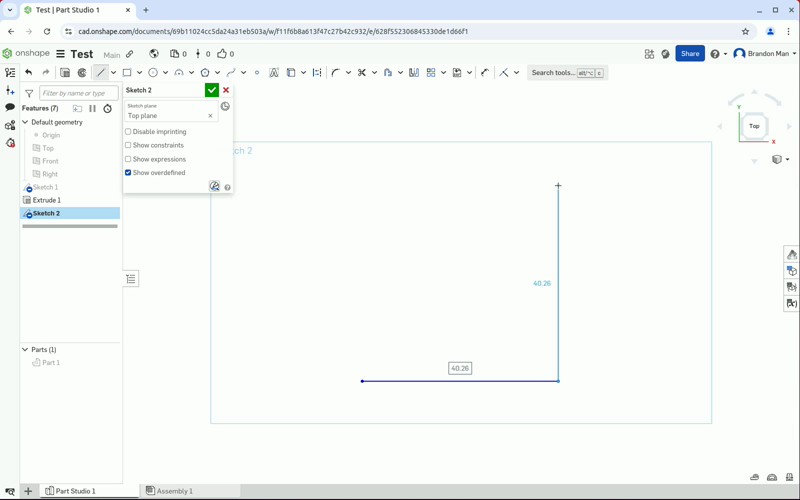
click(558, 185)
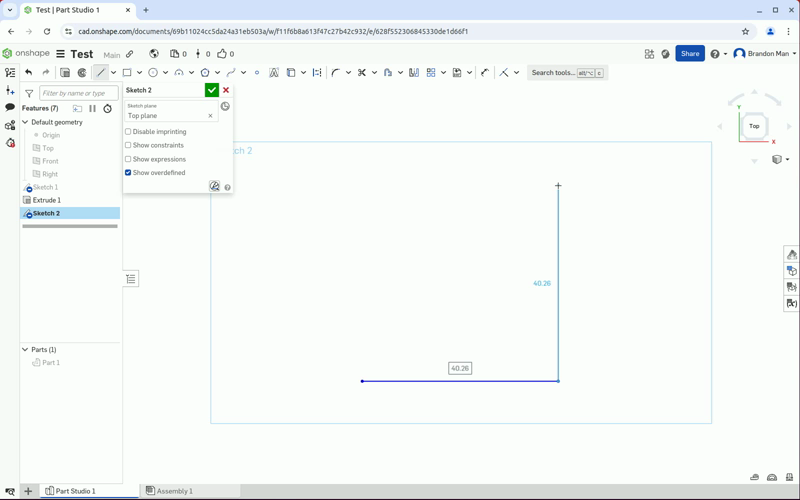
key_up(shift)
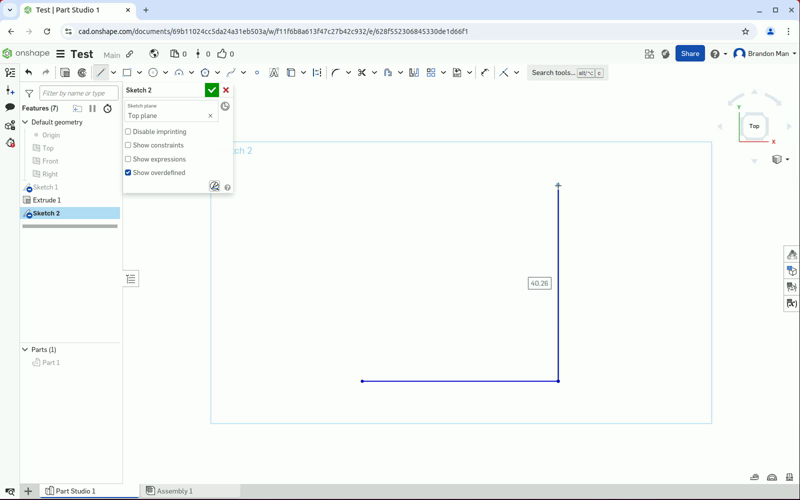
key_down(shift)
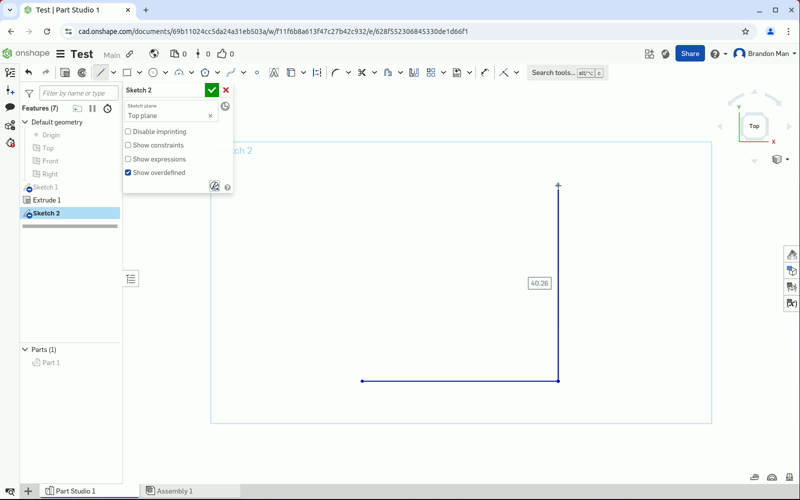
mouse_move(362, 185)
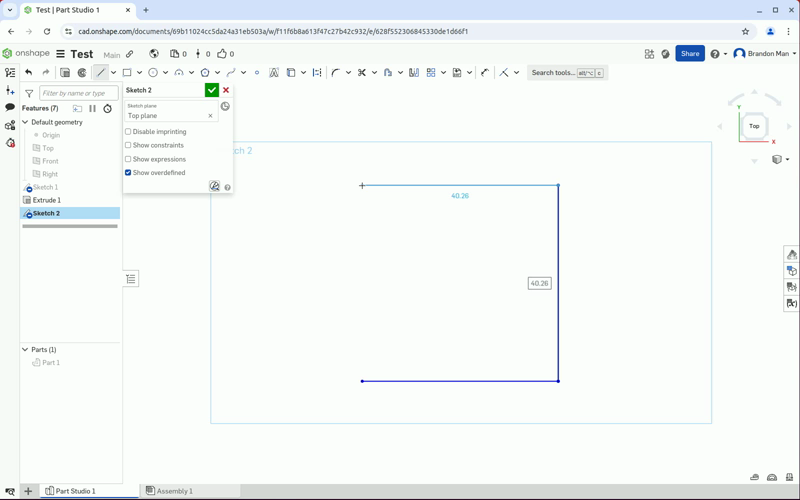
click(362, 185)
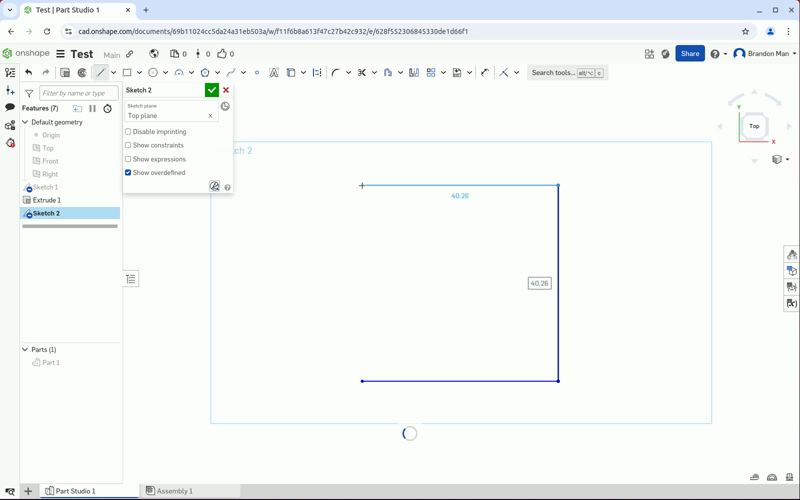
key_up(shift)
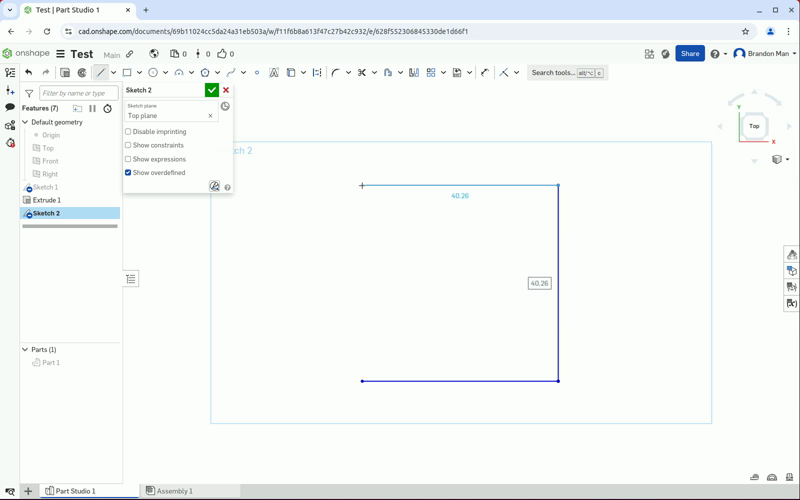
key_down(shift)
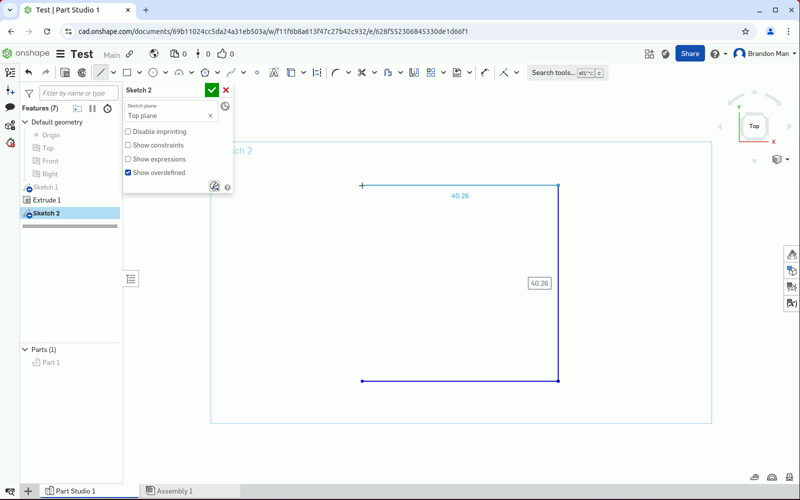
mouse_move(362, 381)
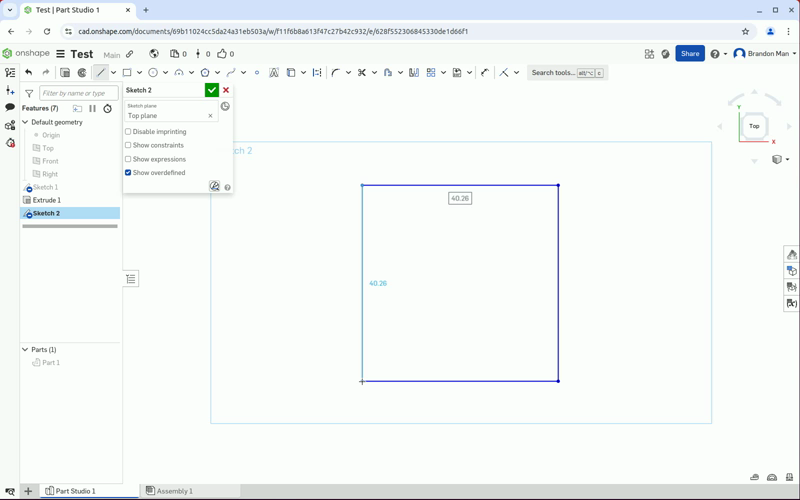
key_up(shift)
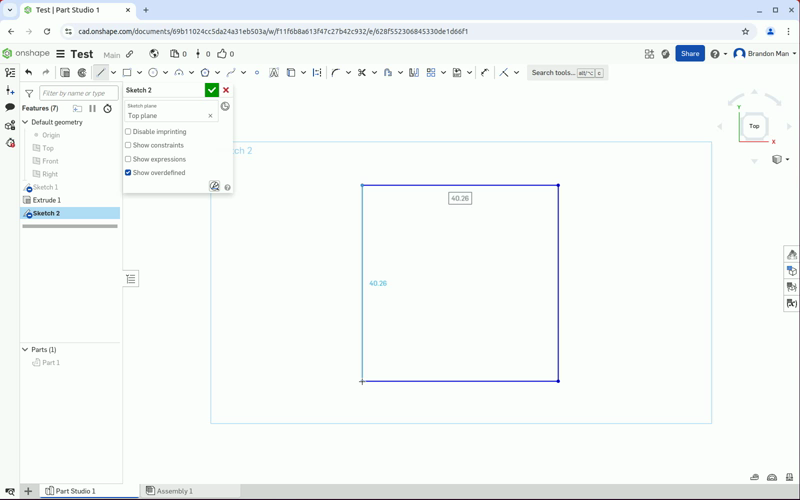
click(362, 381)
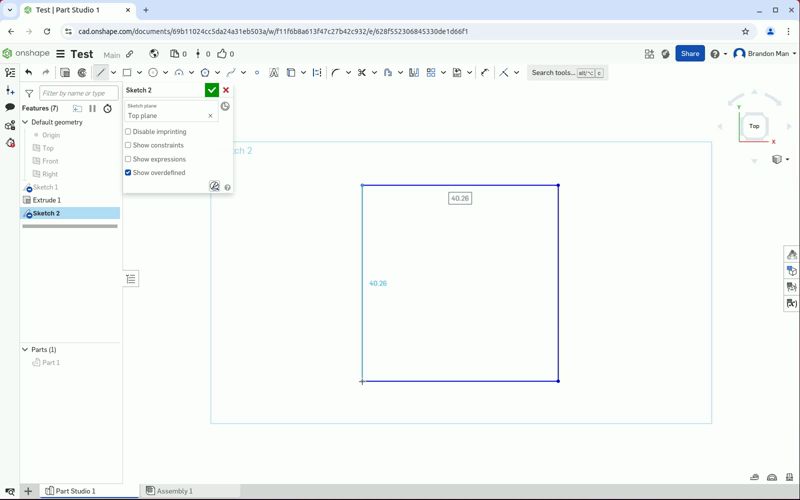
key(esc)
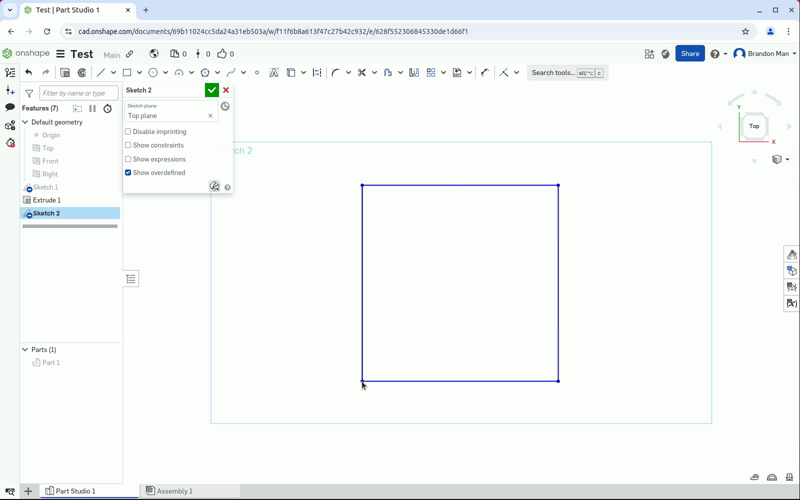
key(l)
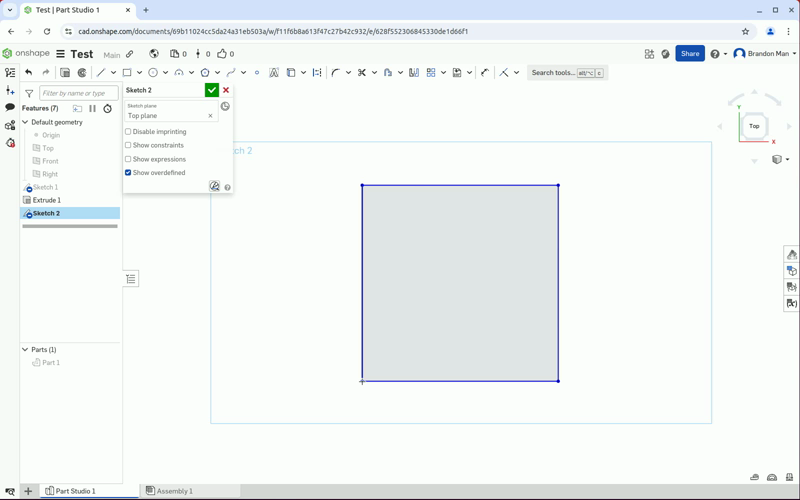
key_down(shift)
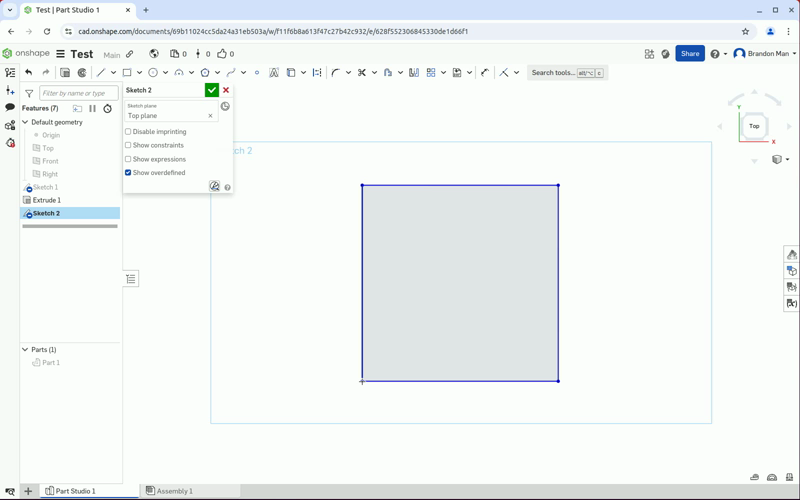
mouse_move(378, 364)
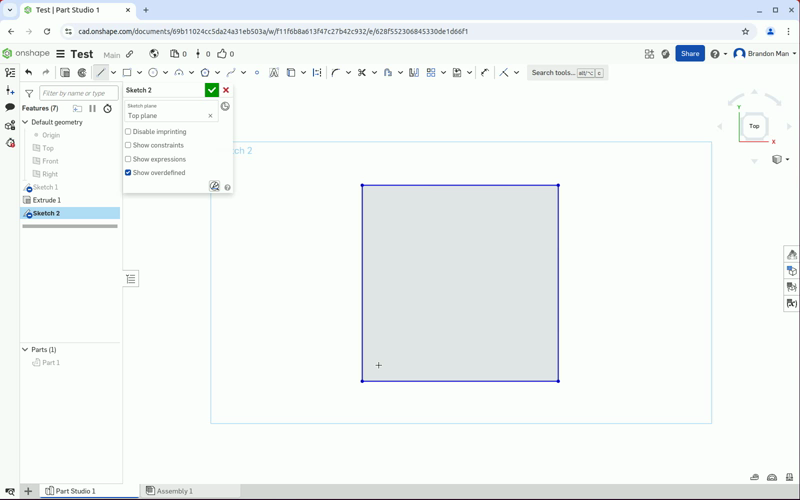
click(378, 364)
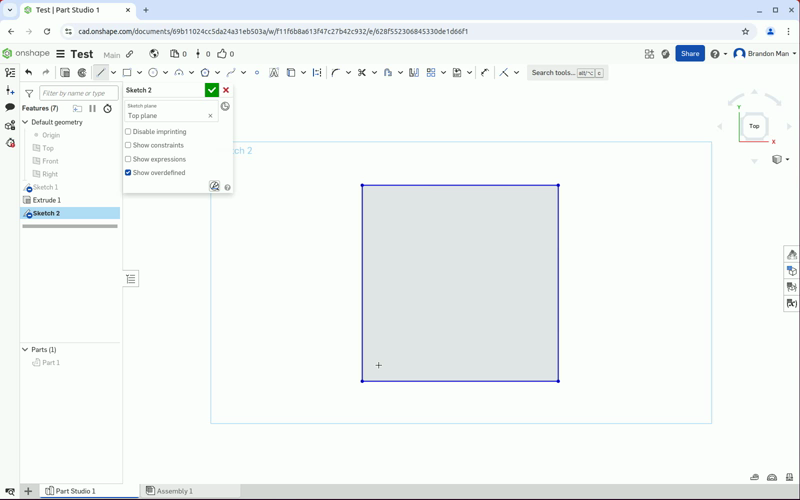
key_up(shift)
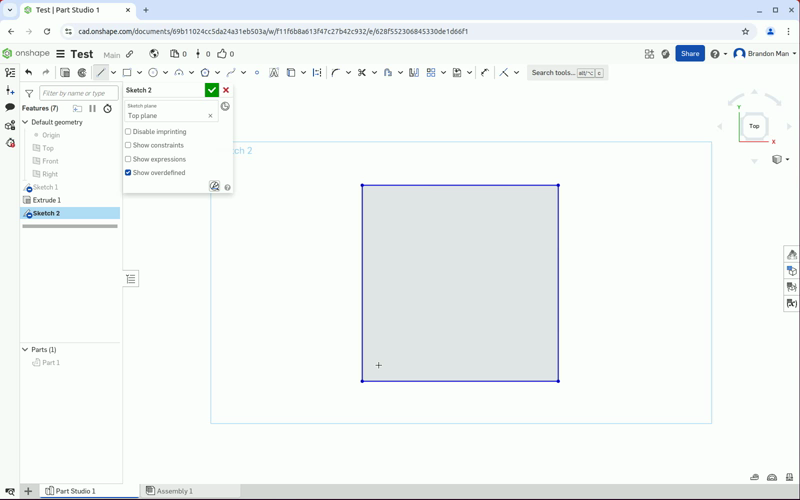
key_down(shift)
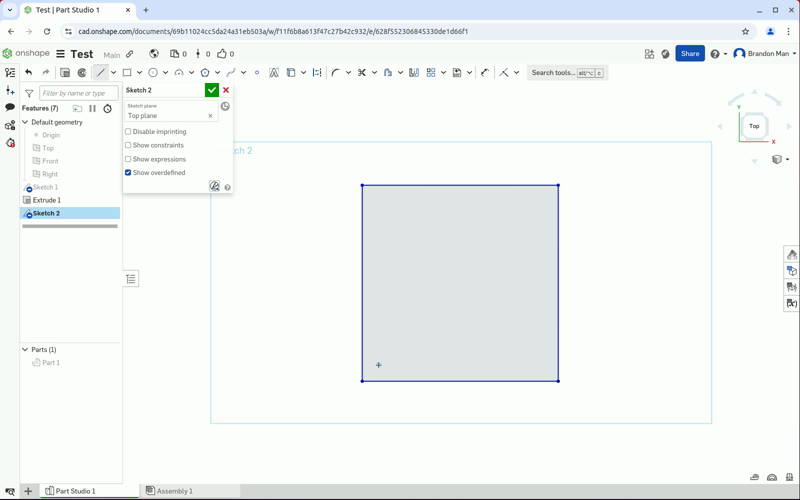
mouse_move(541, 364)
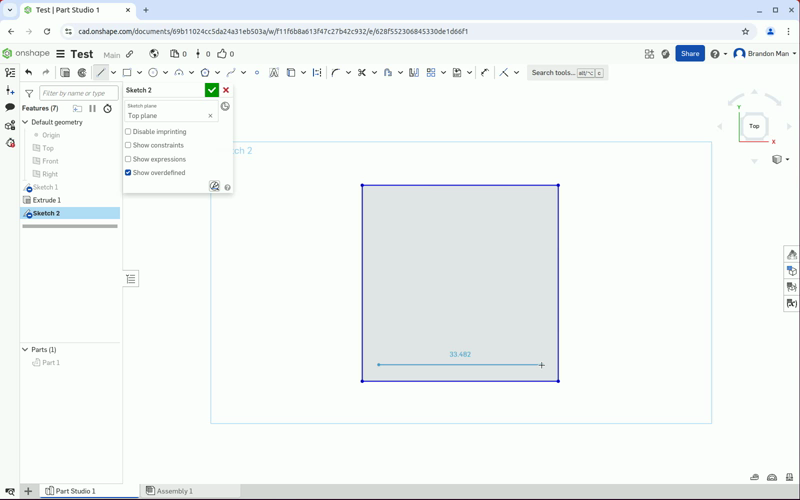
click(541, 364)
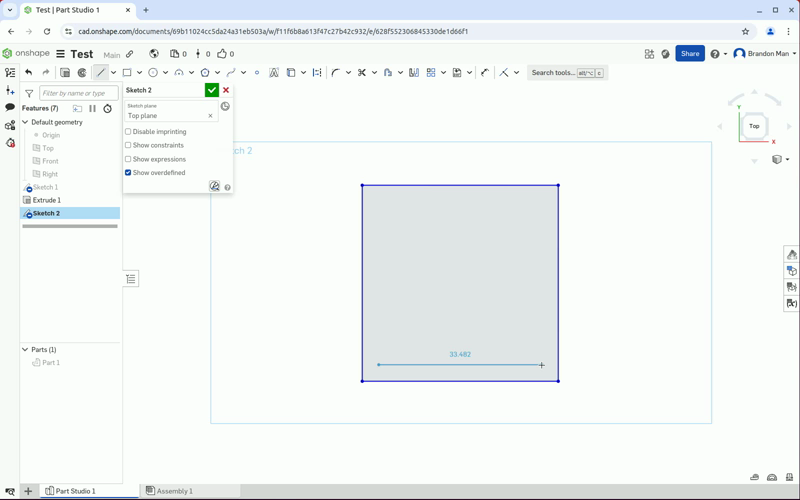
key_up(shift)
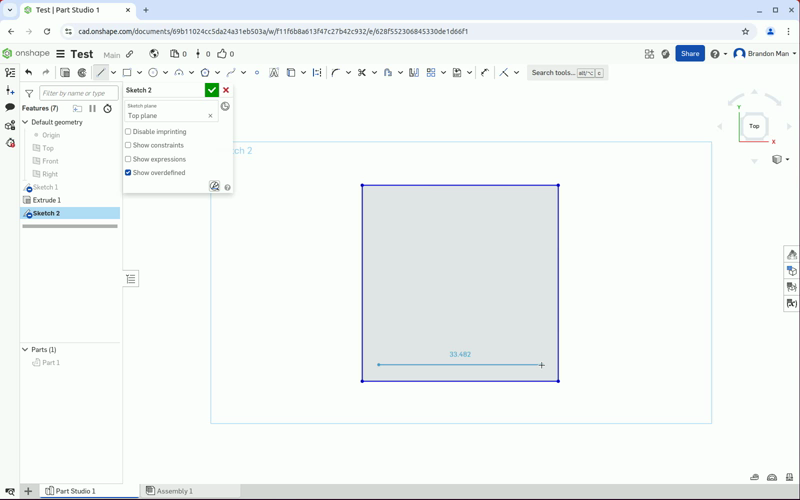
key_down(shift)
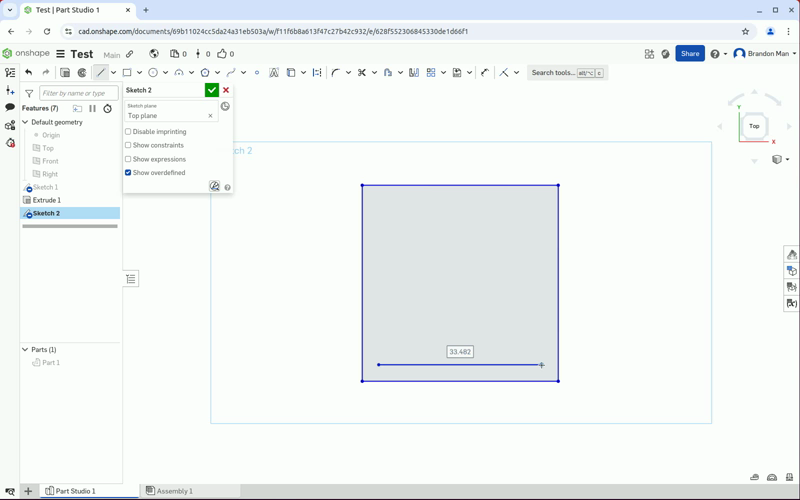
mouse_move(541, 201)
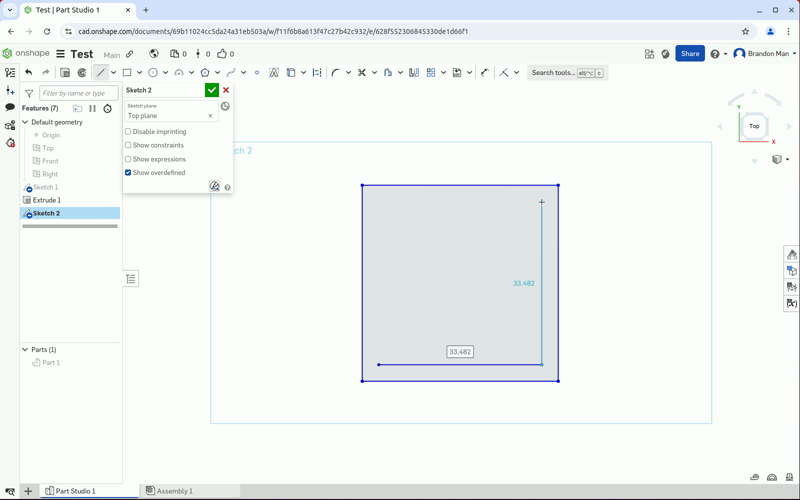
click(541, 201)
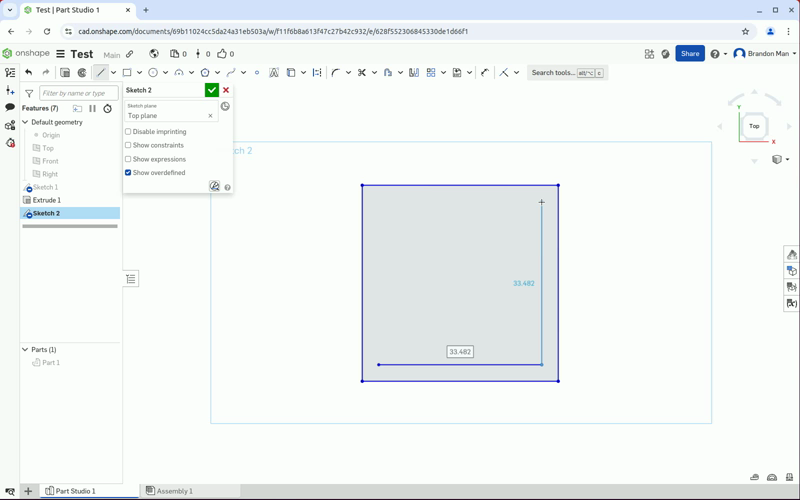
key_up(shift)
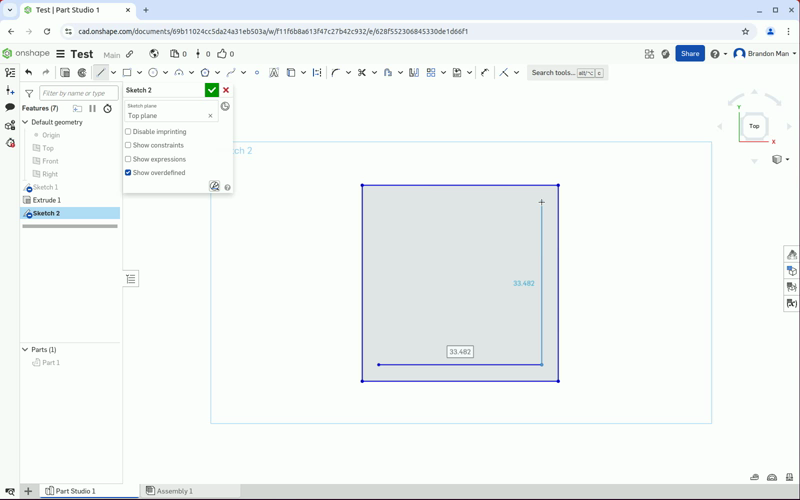
key_down(shift)
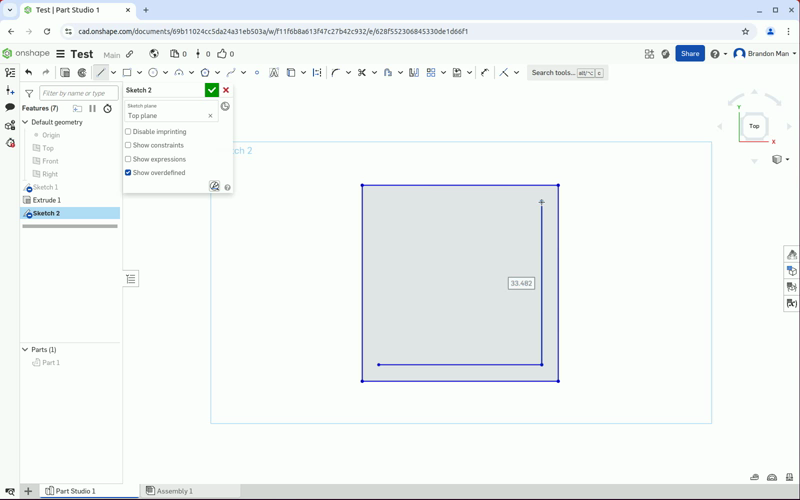
mouse_move(378, 201)
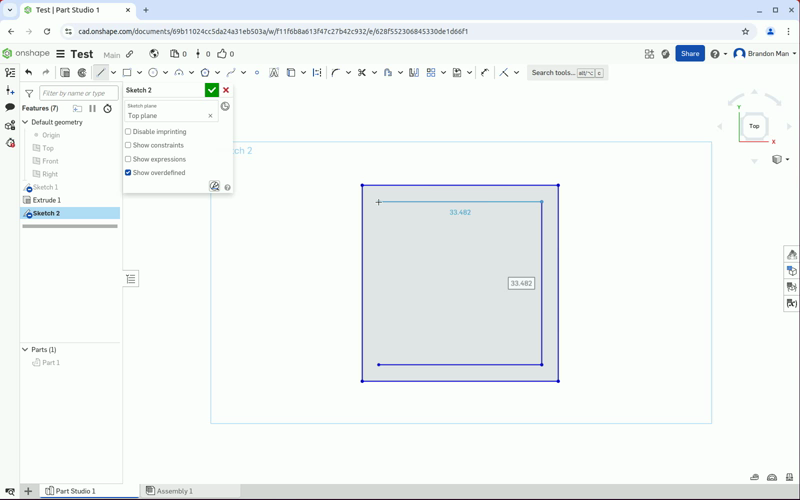
click(378, 201)
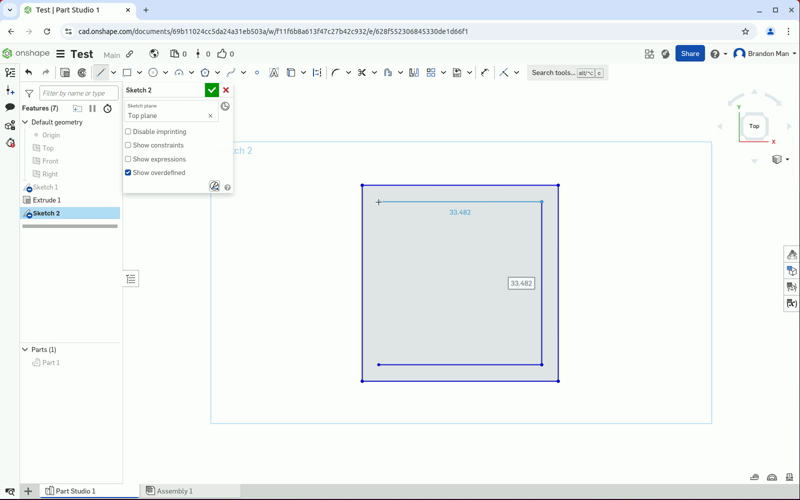
key_up(shift)
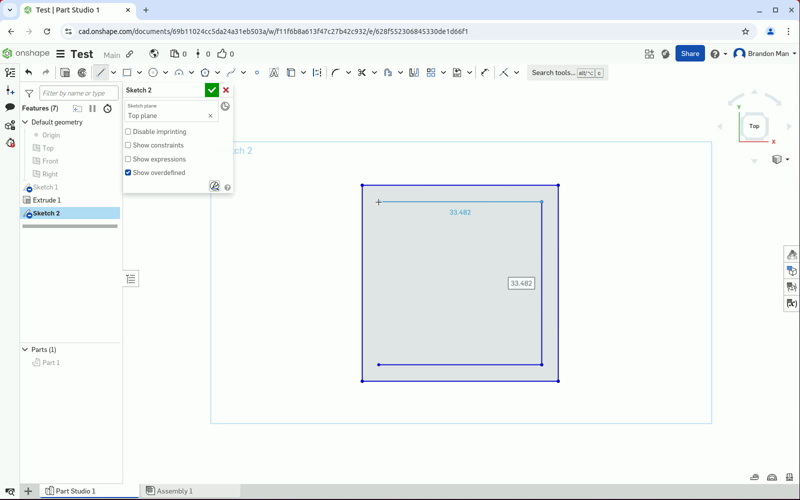
key_down(shift)
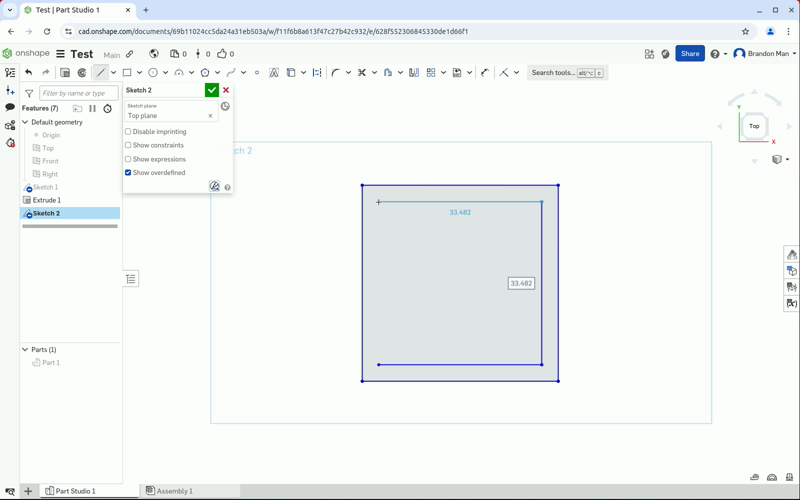
mouse_move(378, 364)
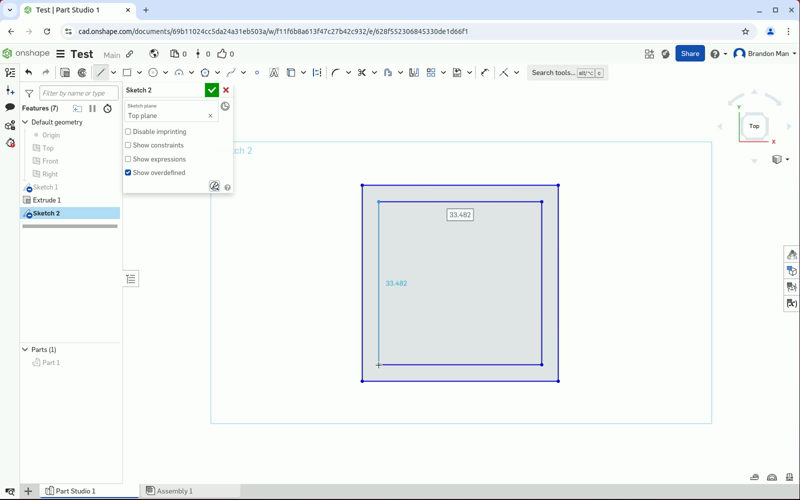
key_up(shift)
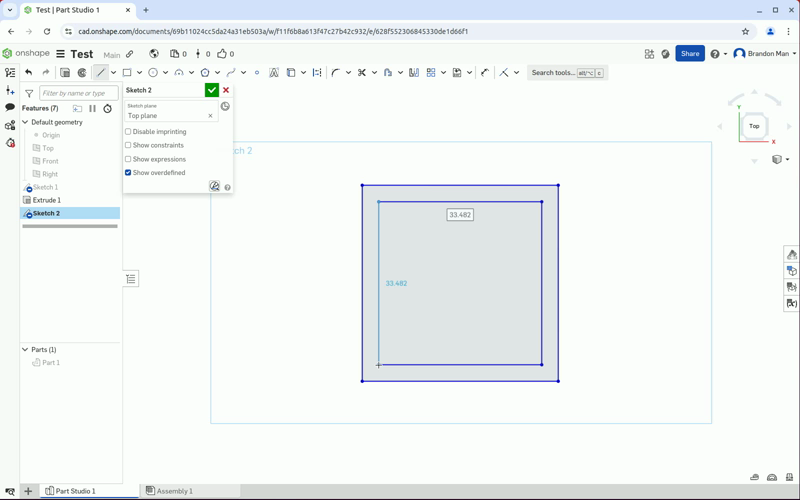
click(378, 364)
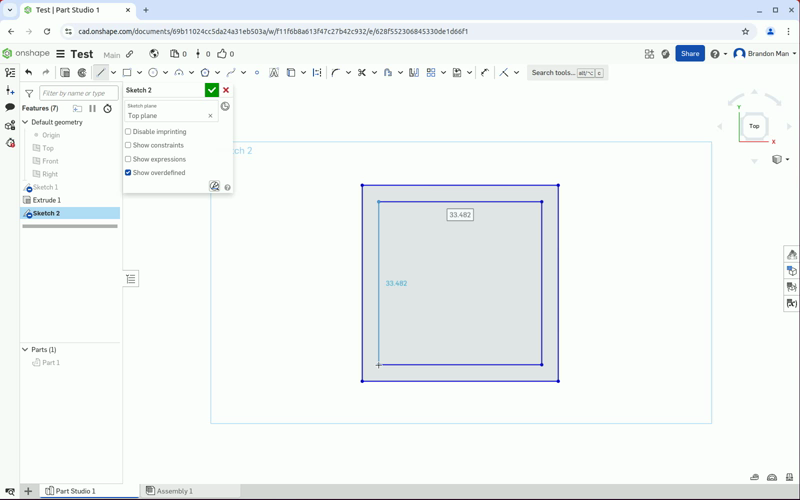
key(esc)
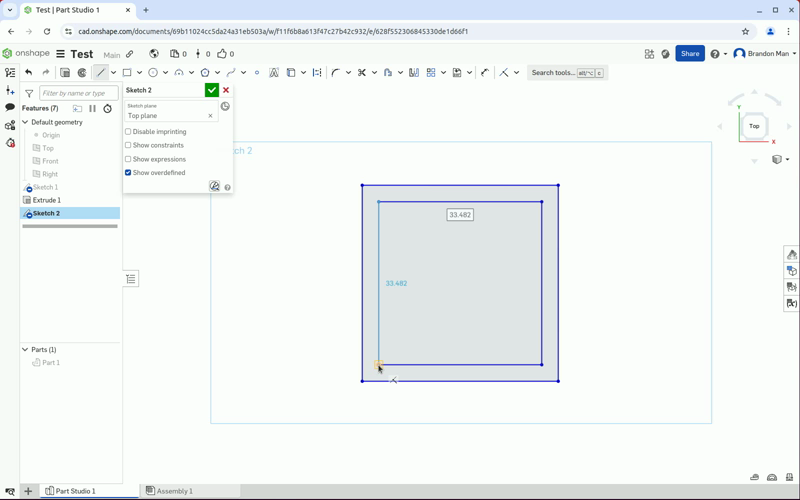
mouse_move(370, 287)
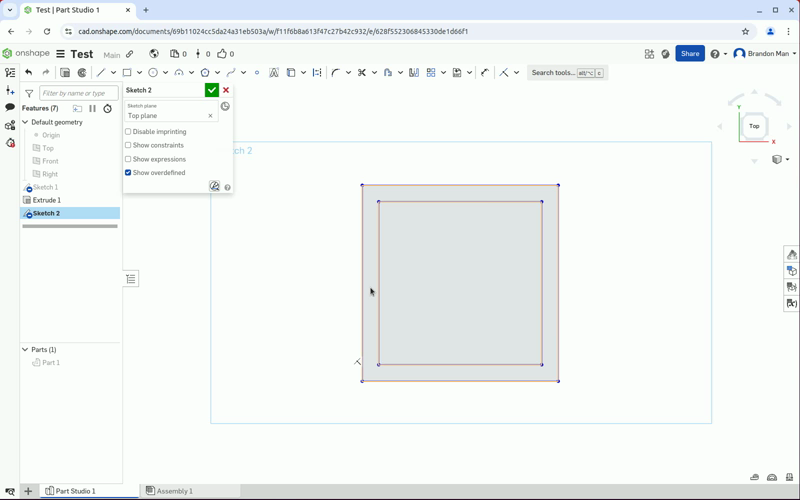
click(370, 287)
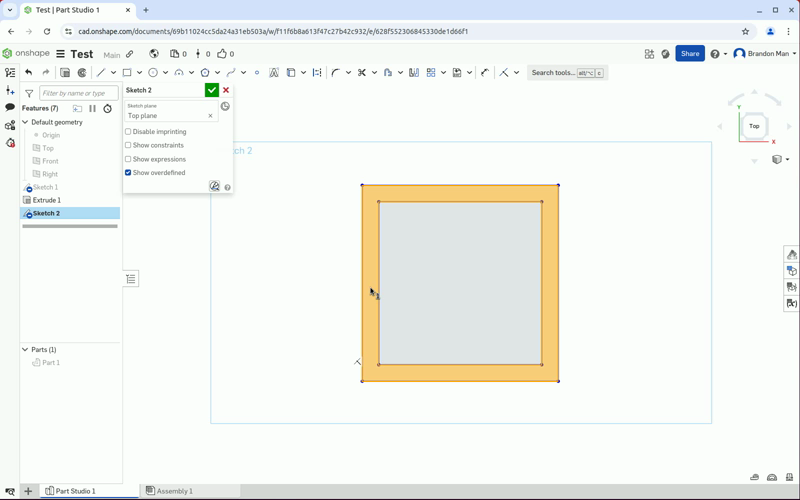
mouse_move(73, 352)
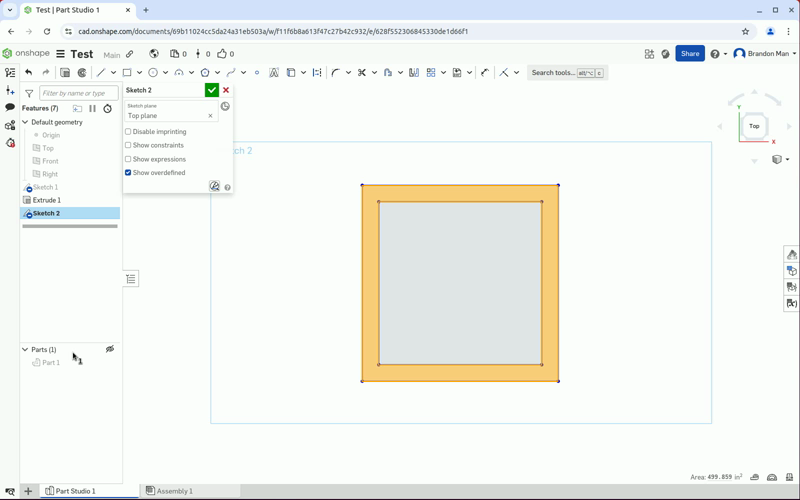
key(shift+y)
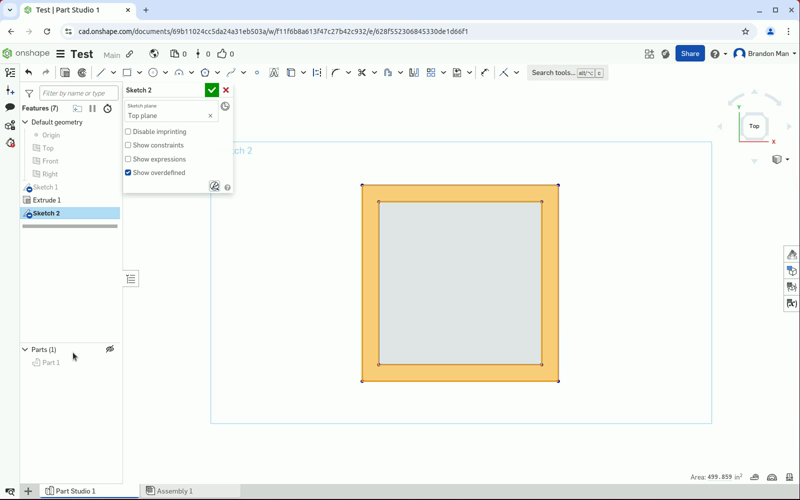
key(shift+e)
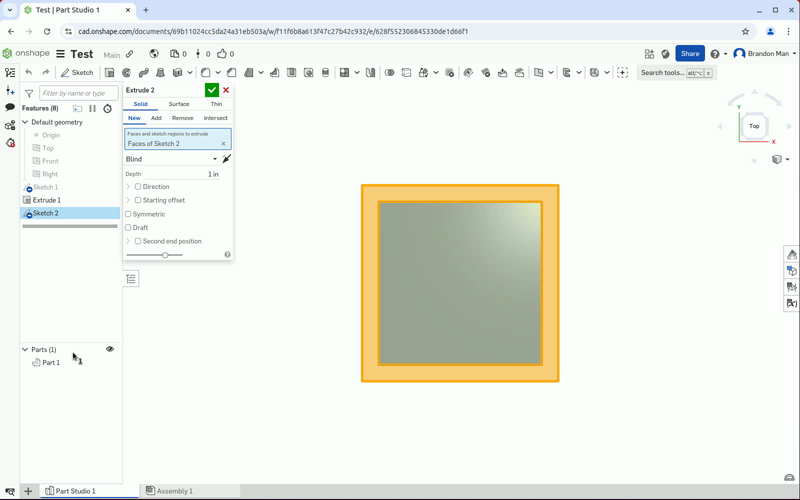
mouse_move(143, 106)
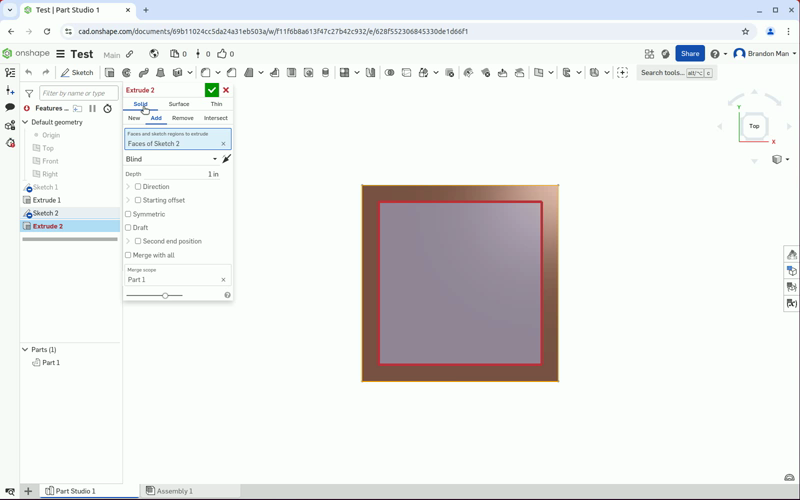
click(143, 106)
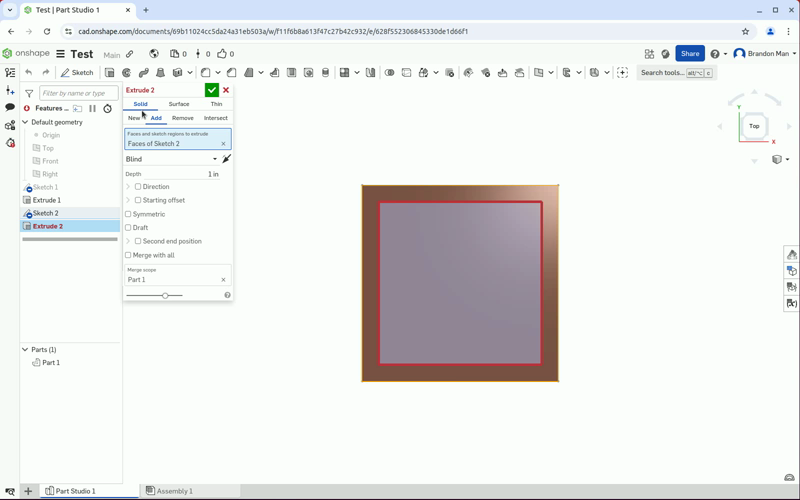
mouse_move(137, 120)
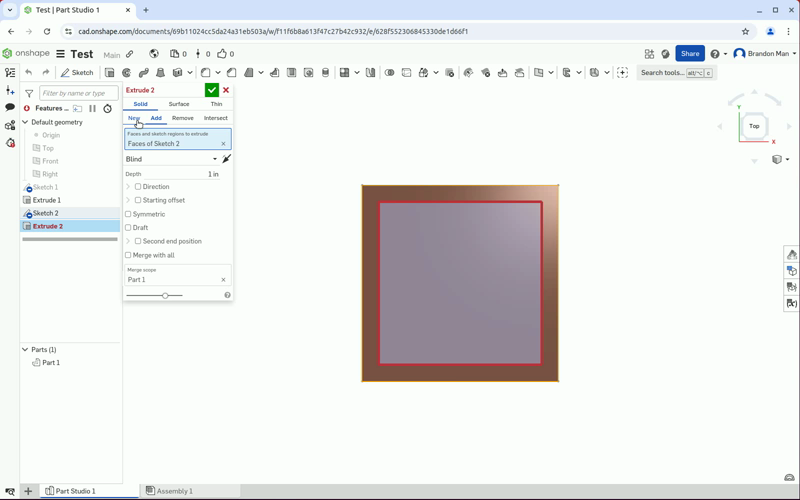
click(137, 120)
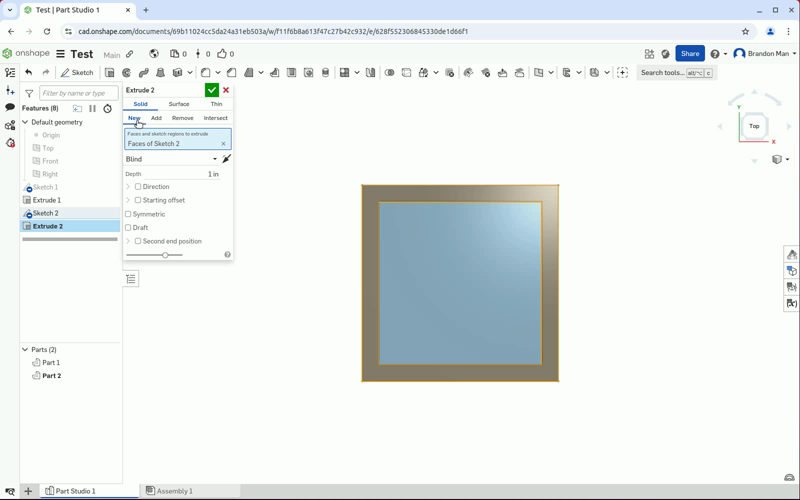
key(tab, 4)
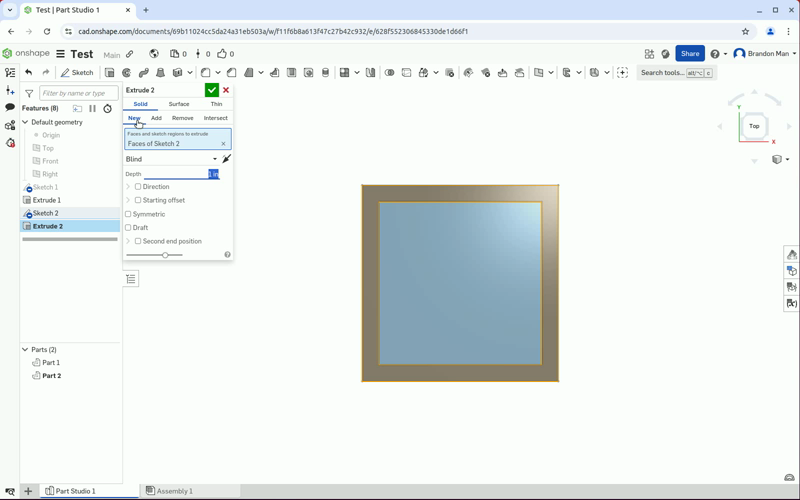
text(-3.37)
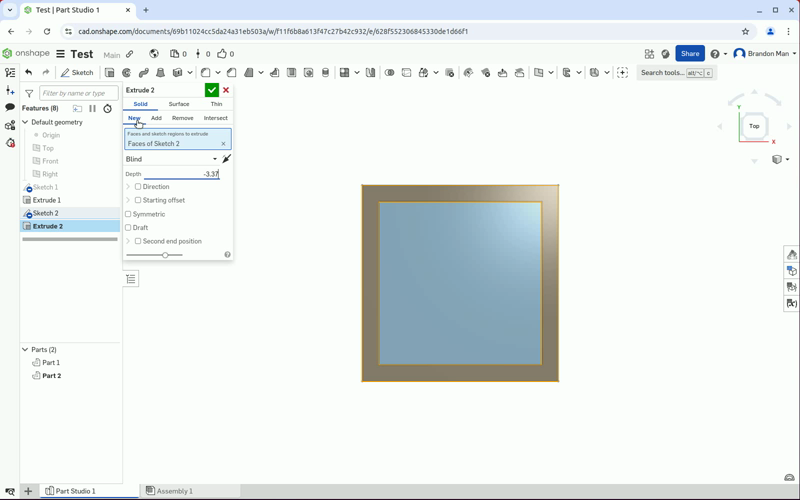
key(enter)
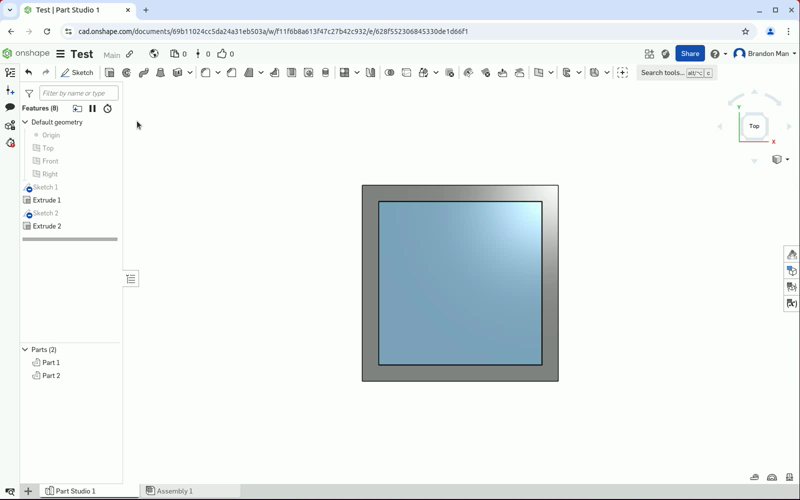
key(shift+h)
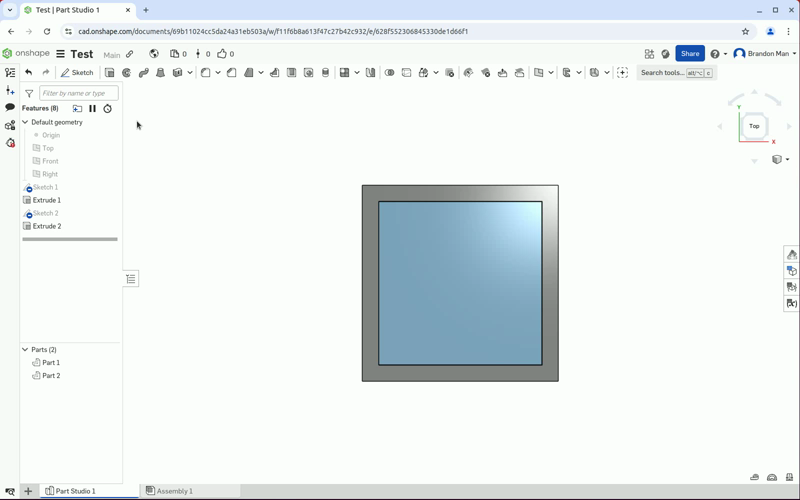
key(shift+h)
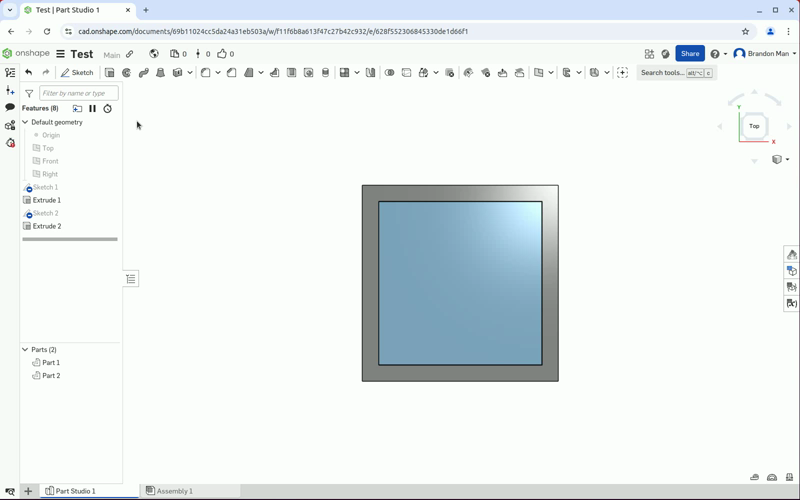
mouse_move(73, 189)
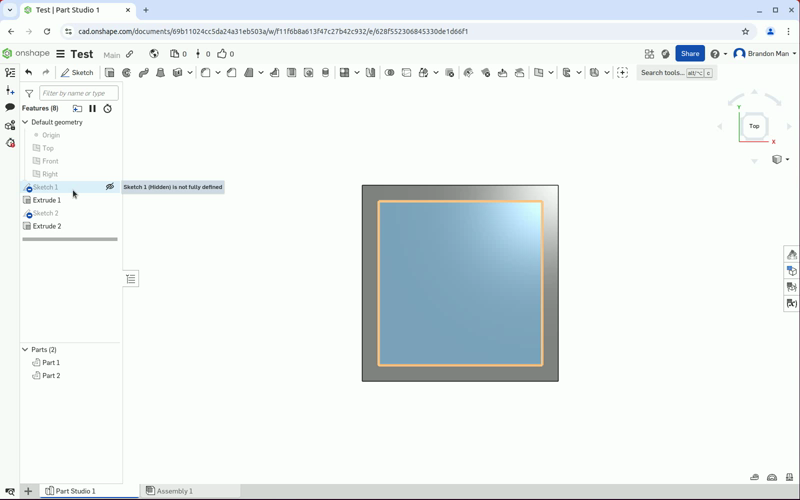
click(73, 189)
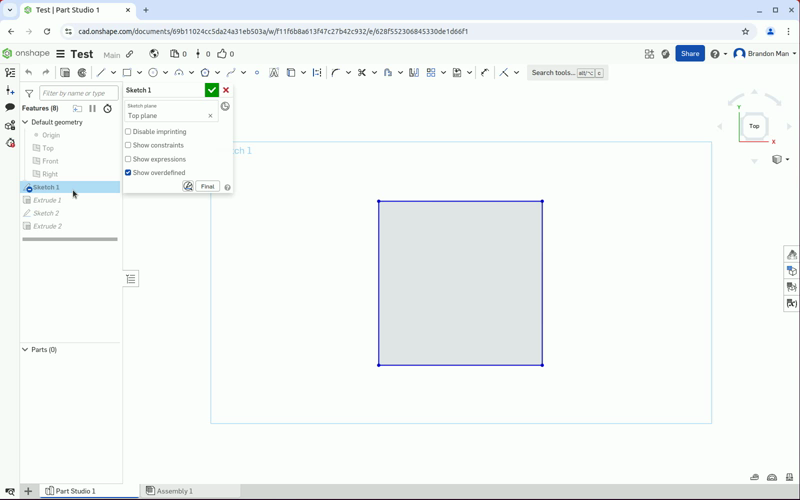
mouse_move(229, 92)
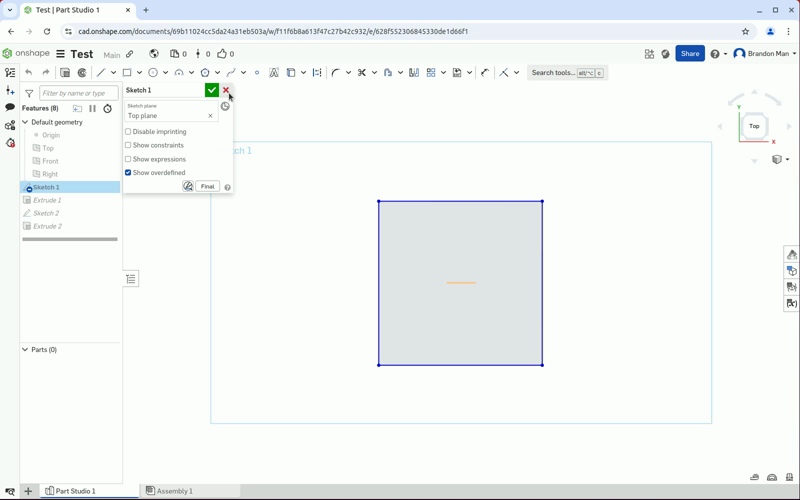
click(229, 92)
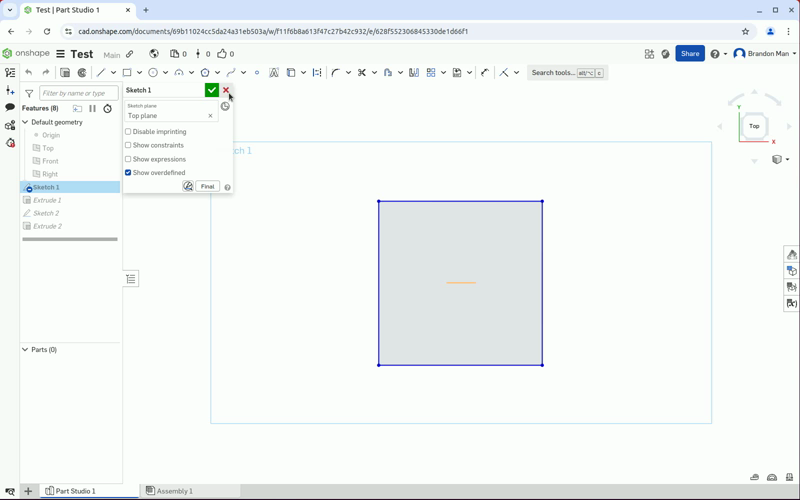
key(shift+s)
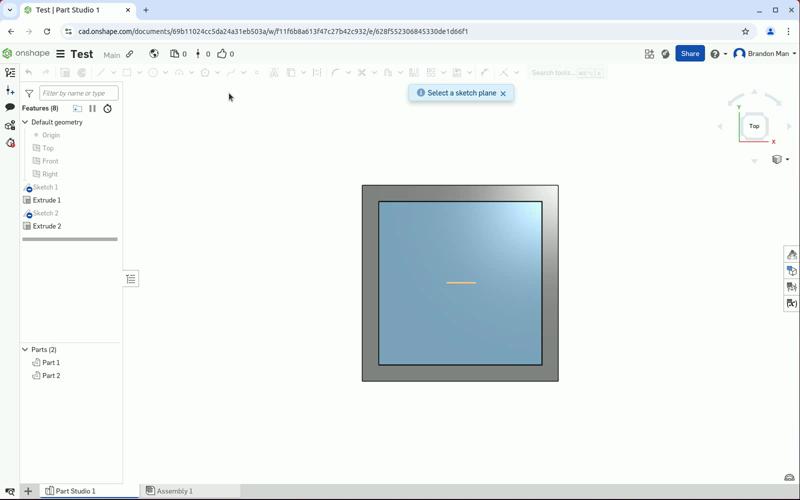
mouse_move(73, 150)
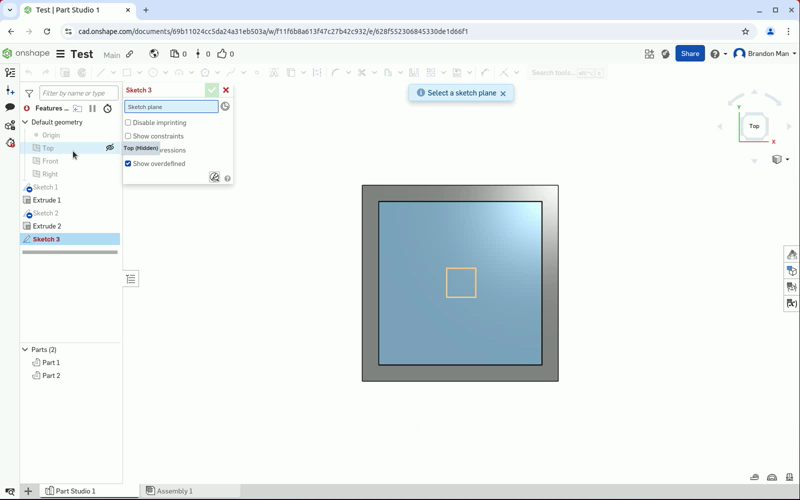
click(73, 150)
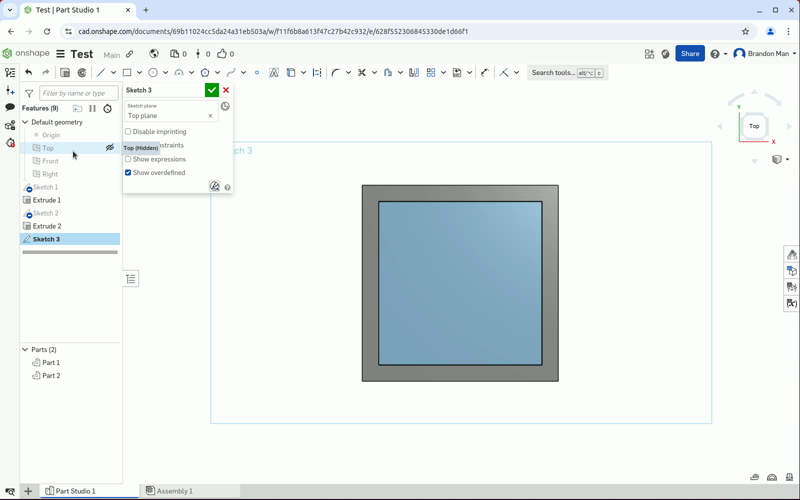
mouse_move(73, 352)
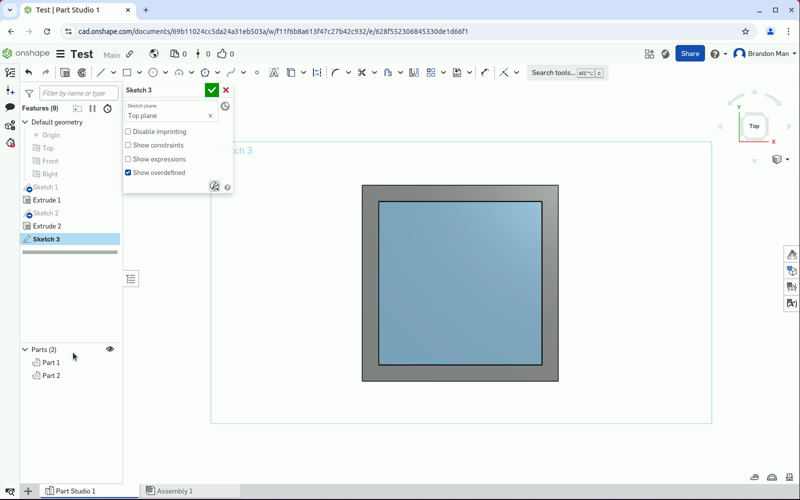
key(y)
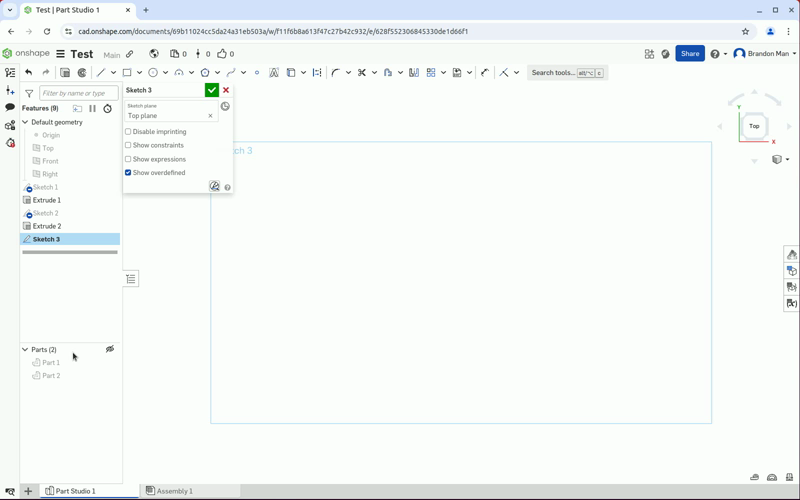
key(l)
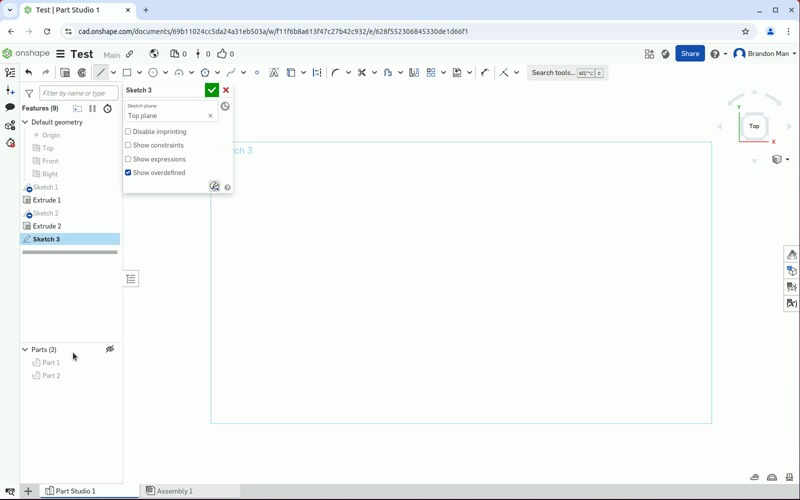
key_down(shift)
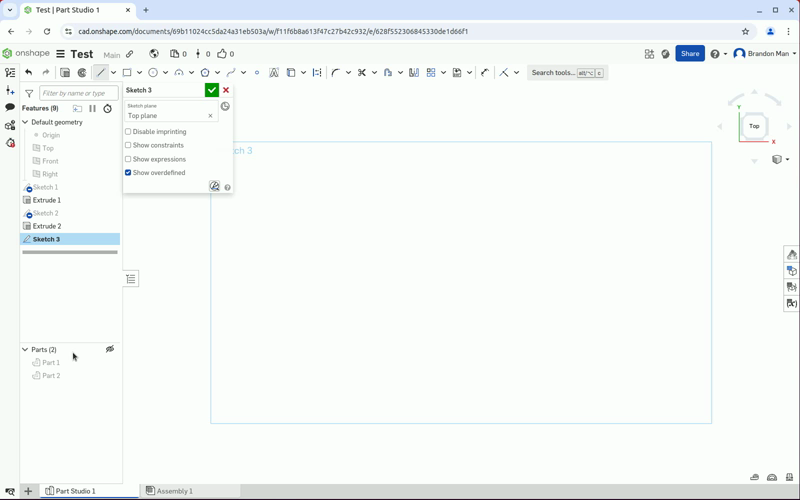
mouse_move(348, 395)
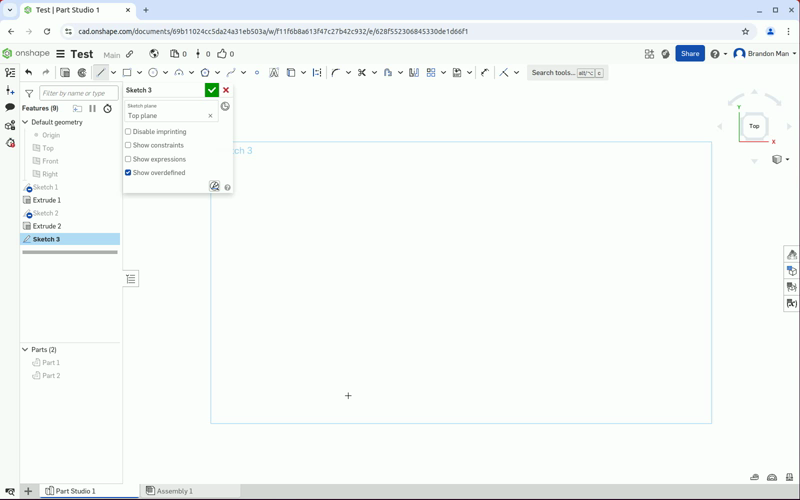
click(348, 395)
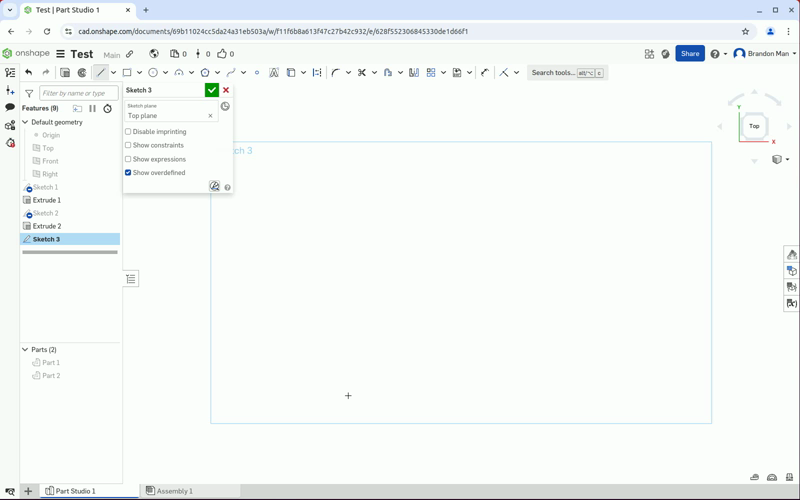
key_up(shift)
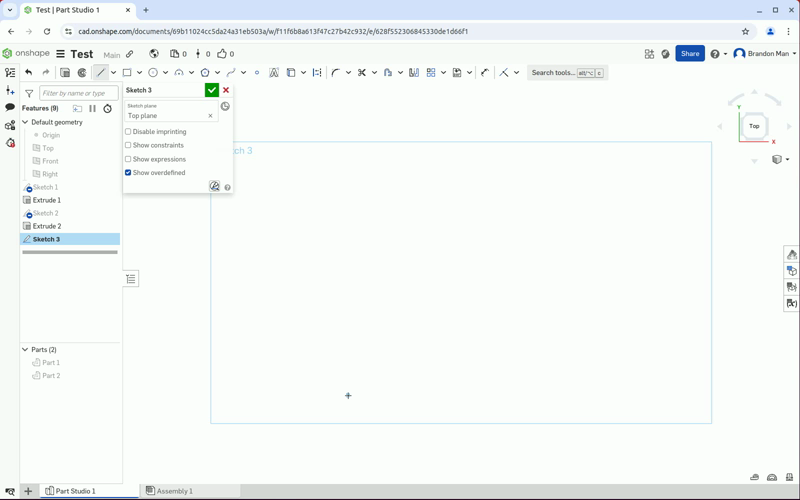
key_down(shift)
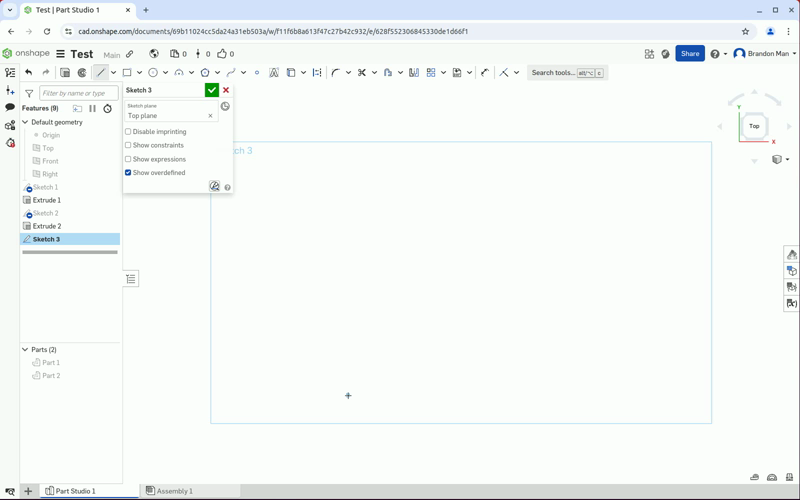
mouse_move(572, 395)
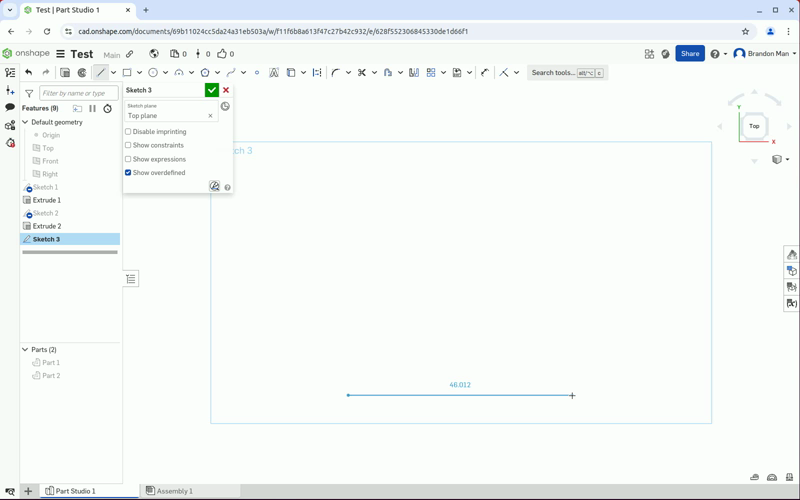
click(572, 395)
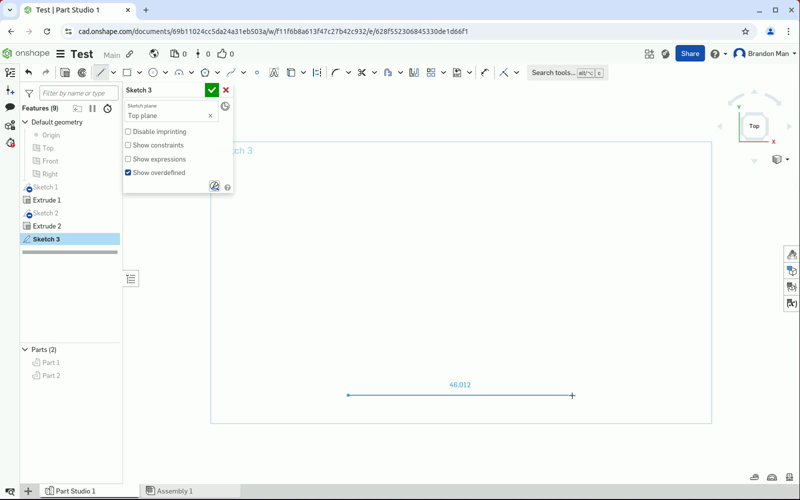
key_up(shift)
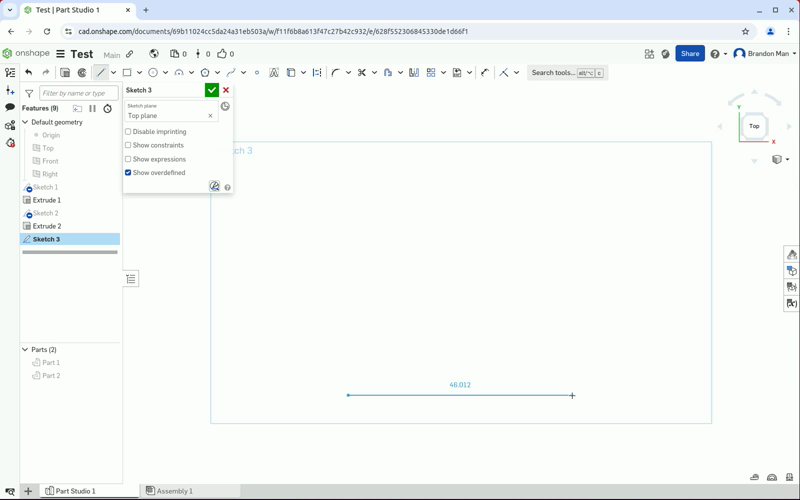
key_down(shift)
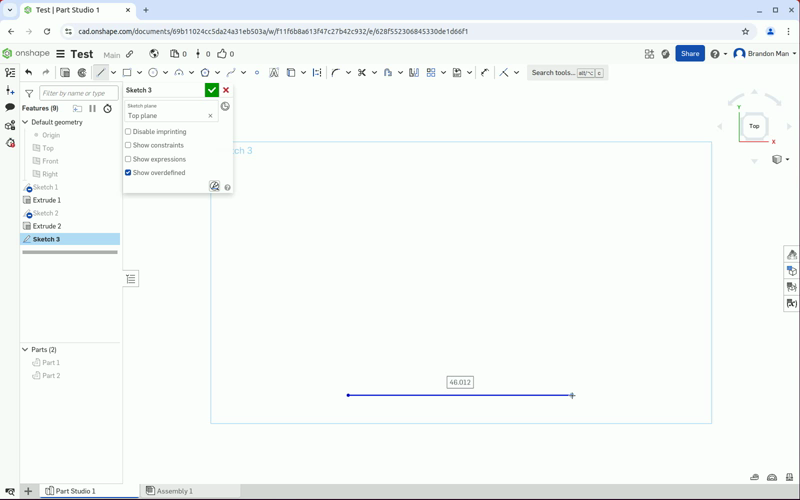
mouse_move(572, 171)
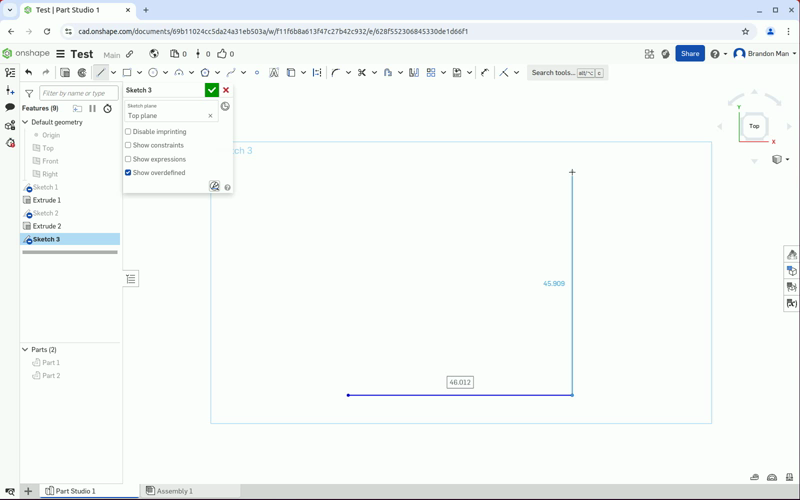
click(572, 171)
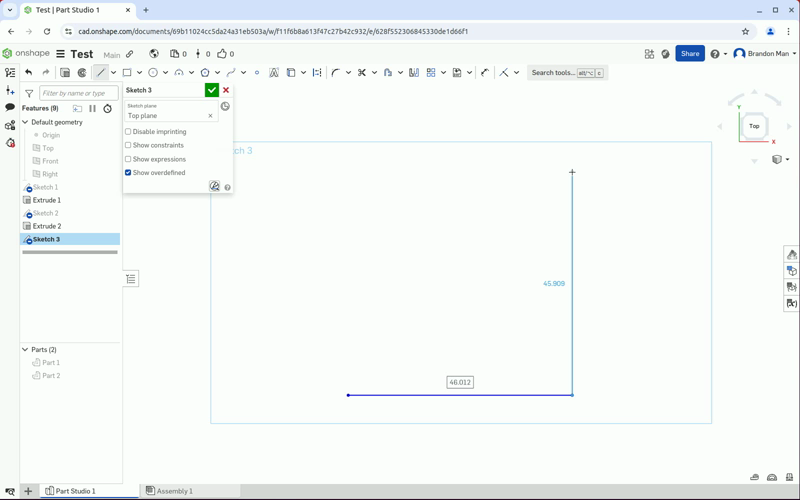
key_up(shift)
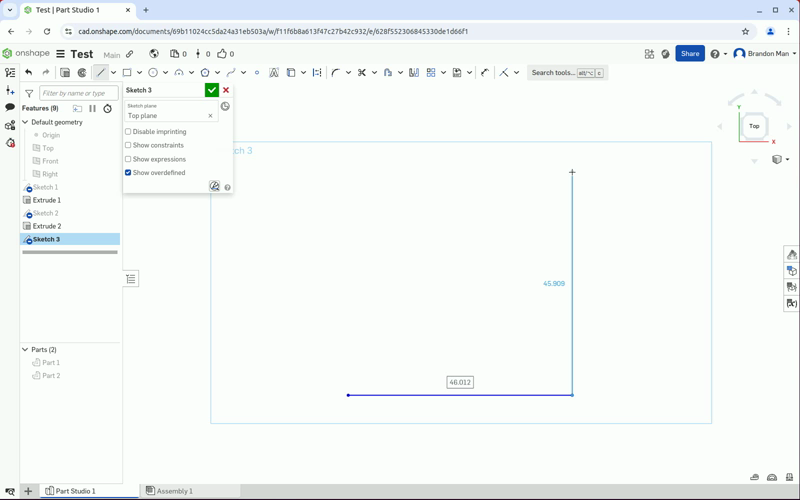
key_down(shift)
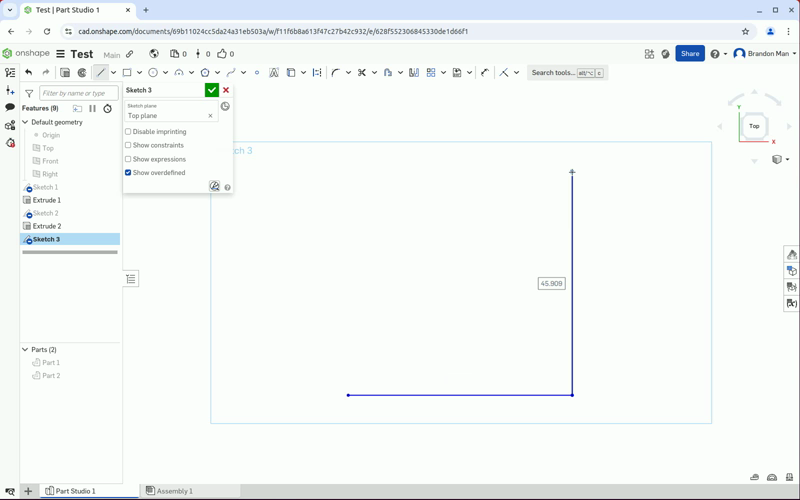
mouse_move(348, 171)
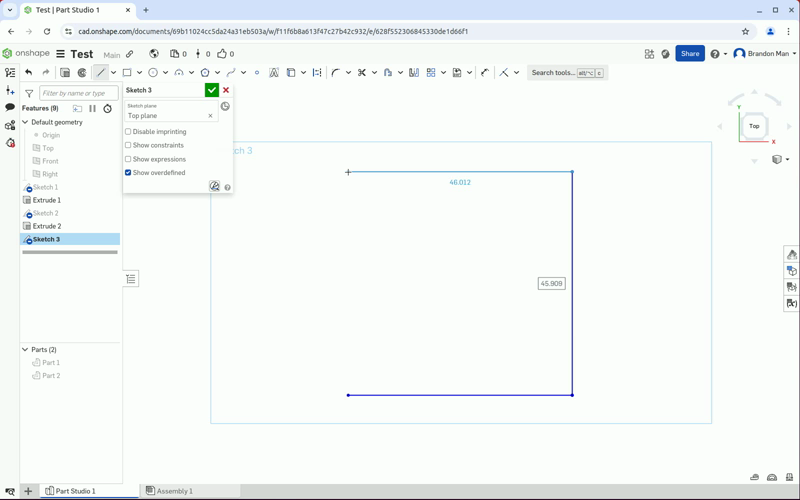
click(348, 171)
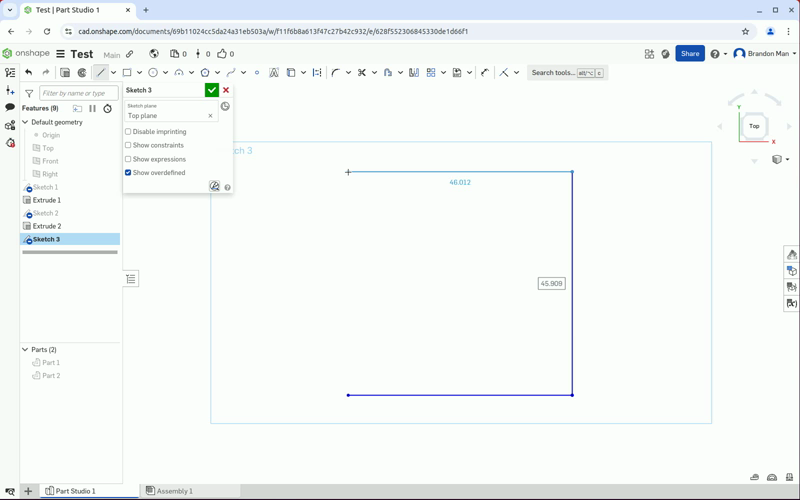
key_up(shift)
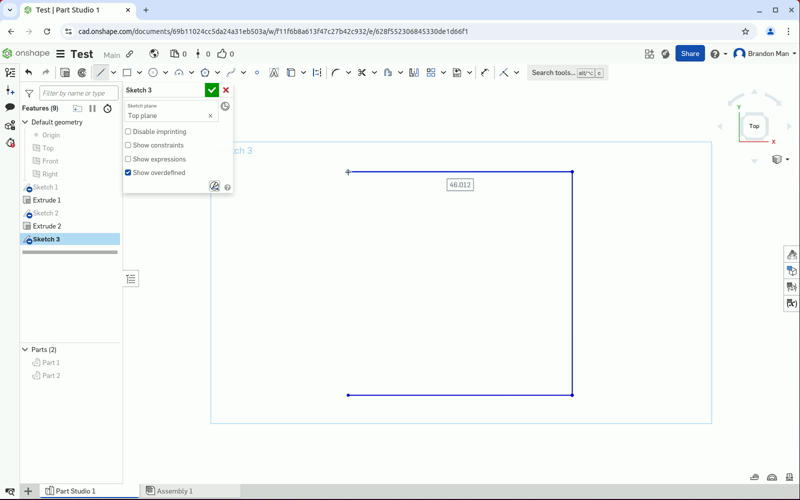
key_down(shift)
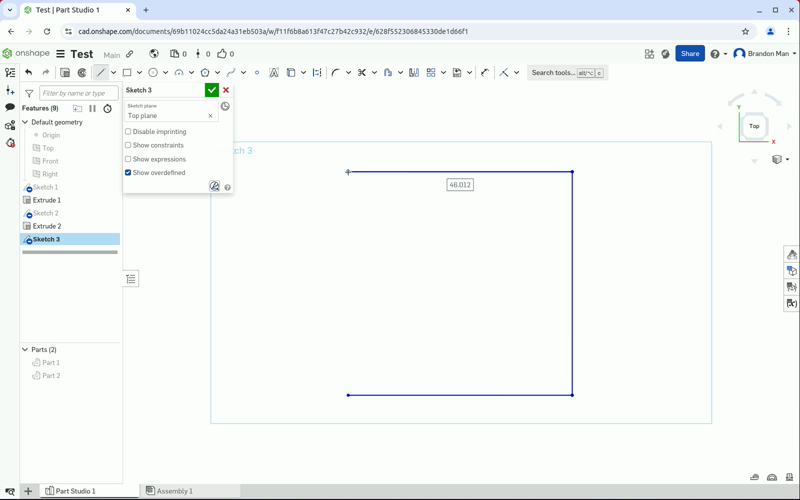
mouse_move(348, 395)
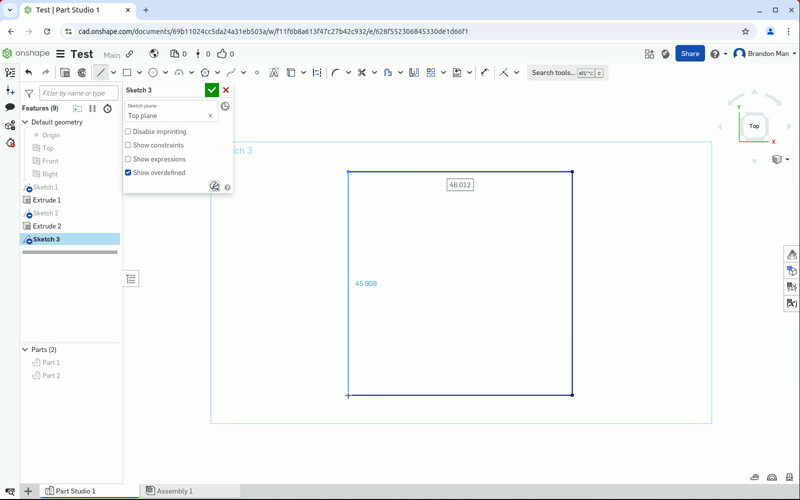
key_up(shift)
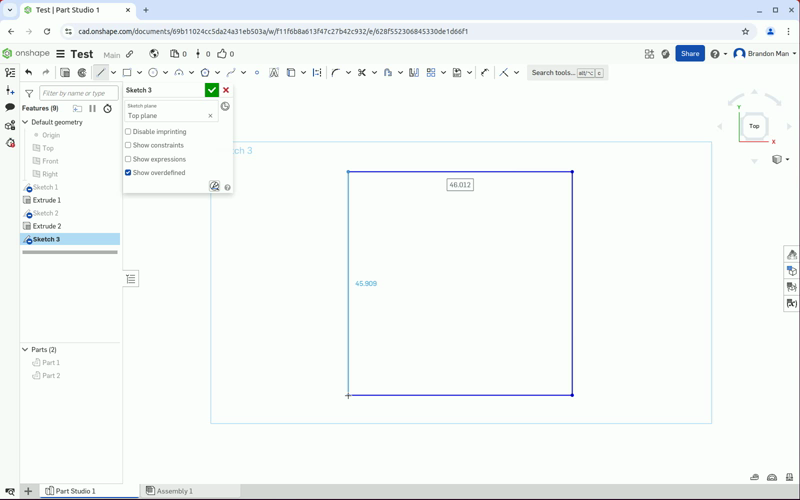
click(348, 395)
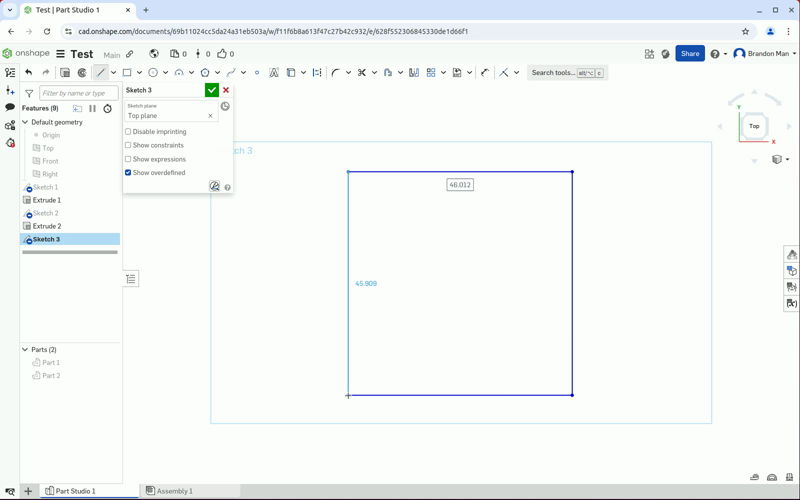
key(esc)
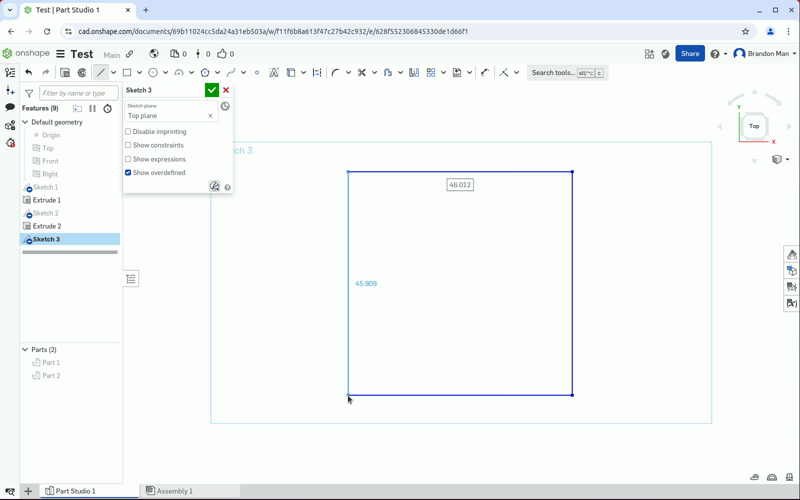
key(l)
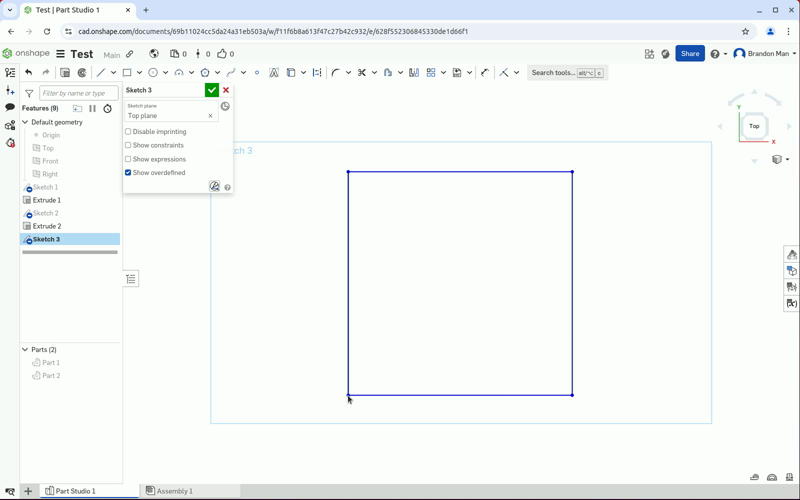
key_down(shift)
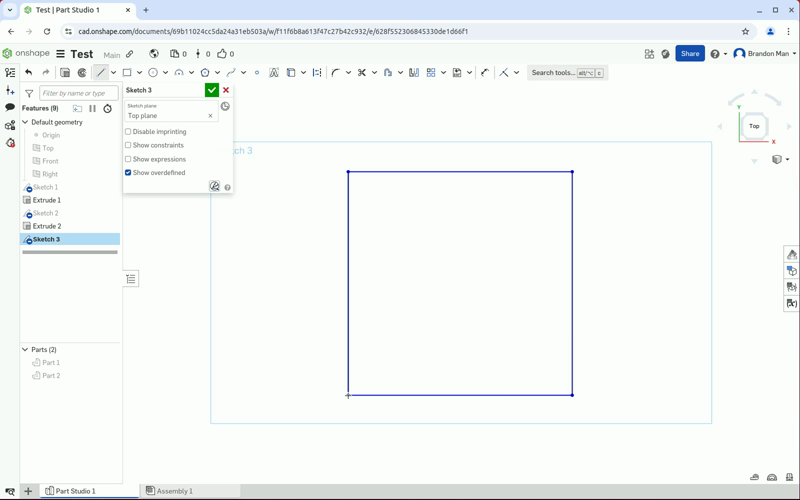
mouse_move(362, 381)
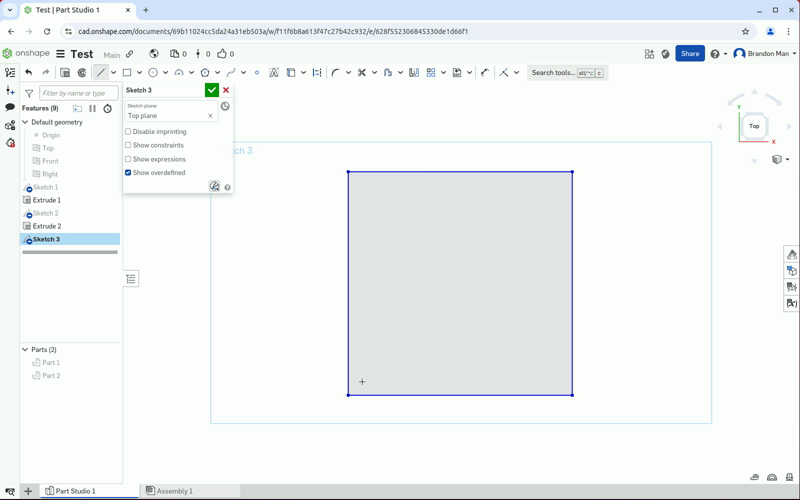
click(362, 381)
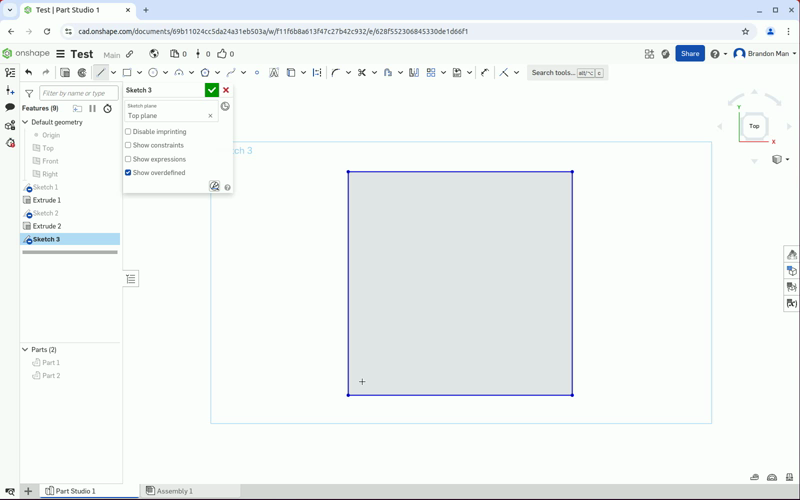
key_up(shift)
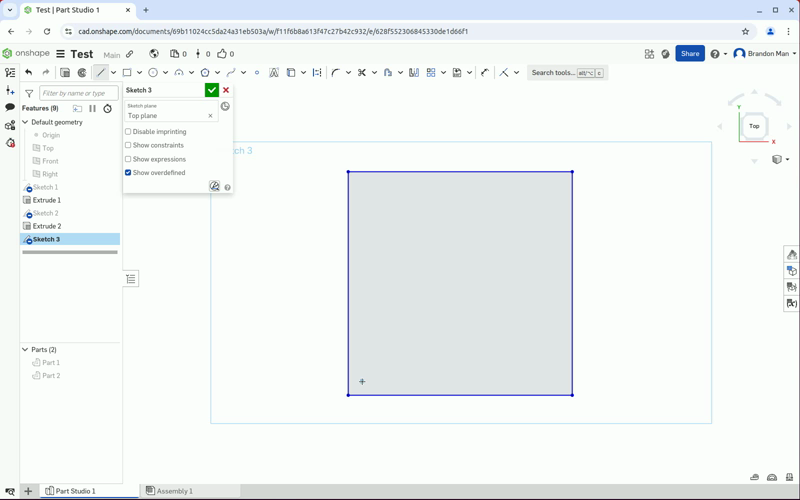
key_down(shift)
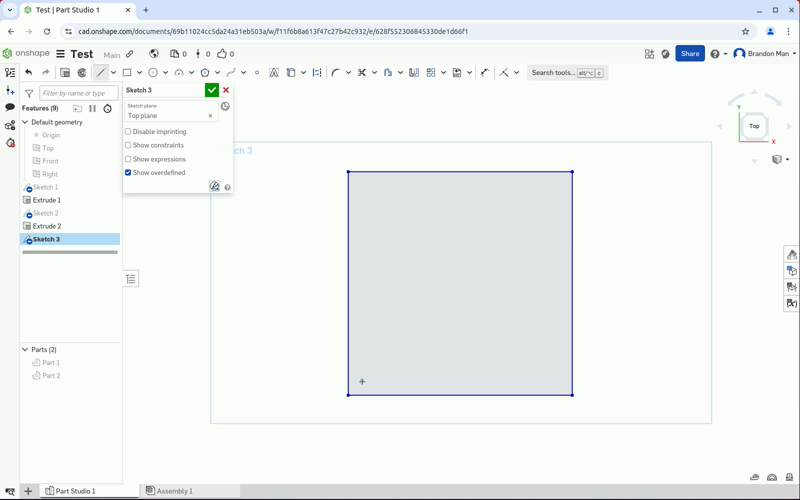
mouse_move(558, 381)
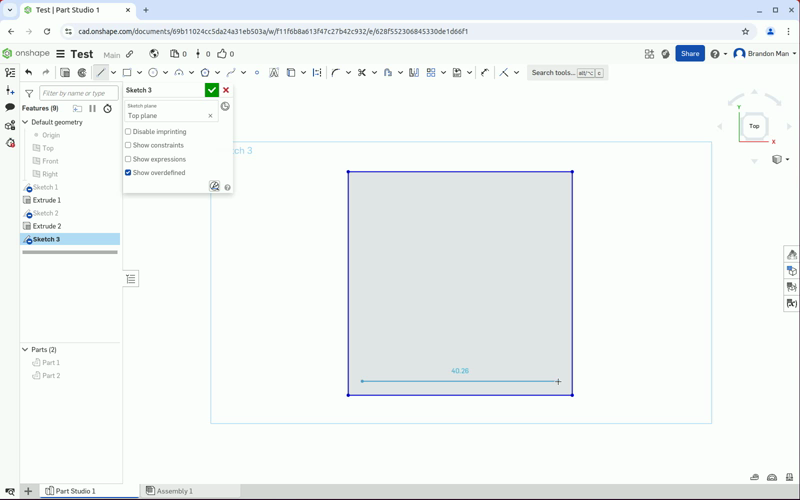
click(558, 381)
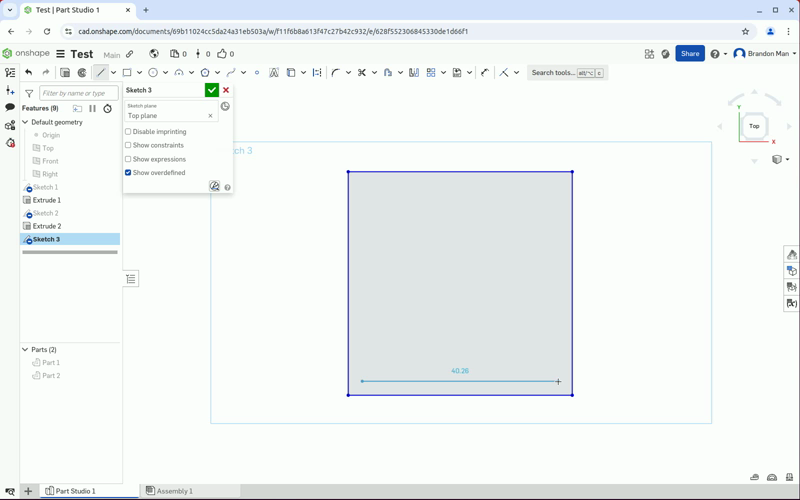
key_up(shift)
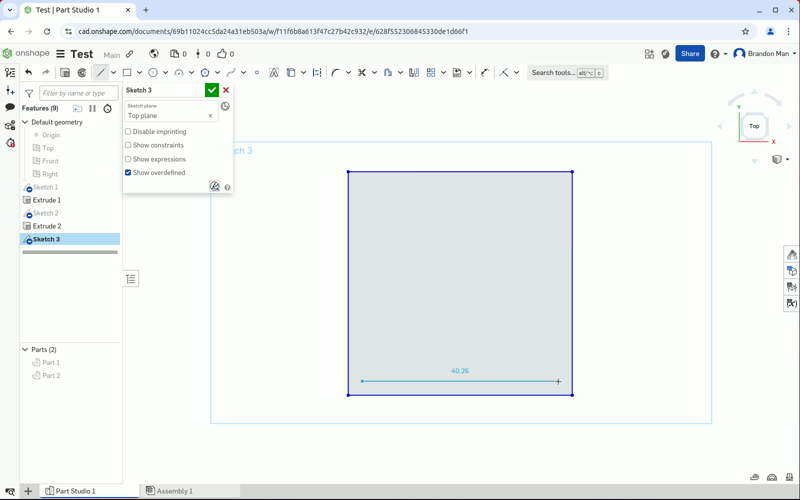
key_down(shift)
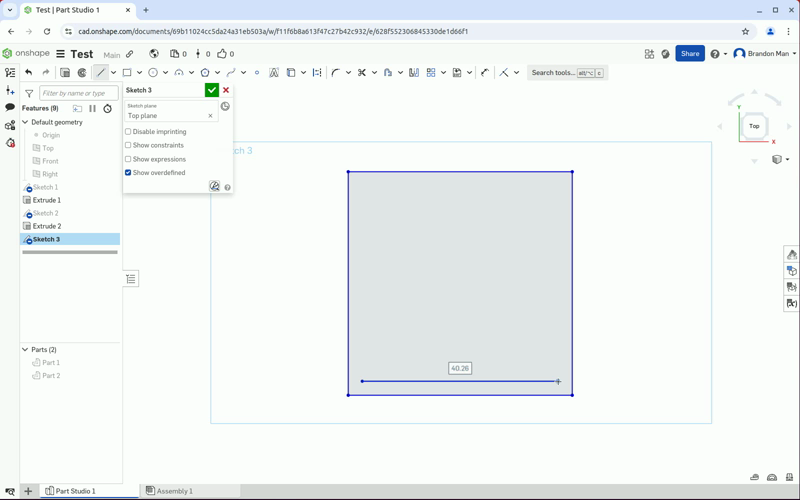
mouse_move(558, 185)
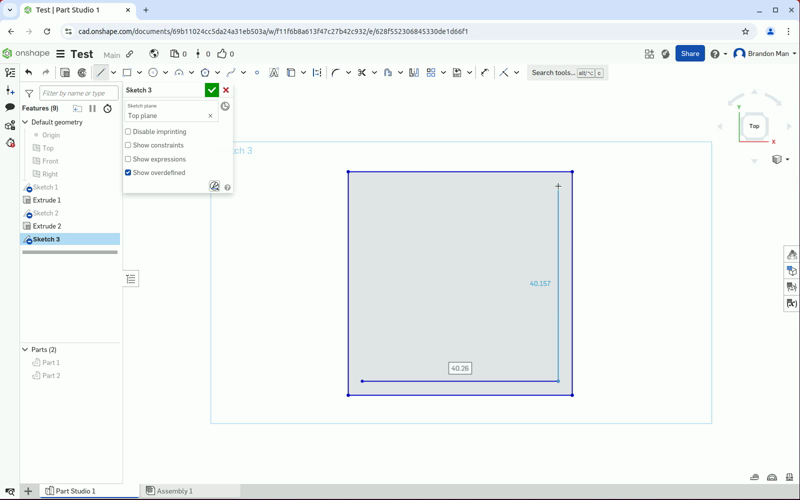
click(558, 185)
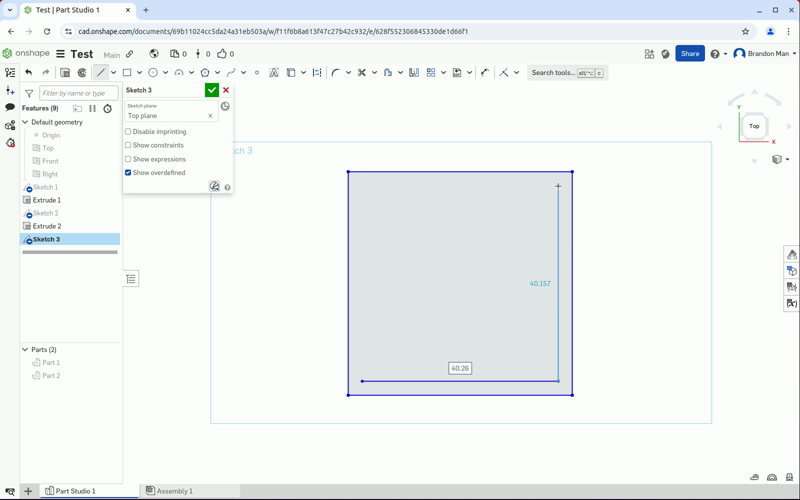
key_up(shift)
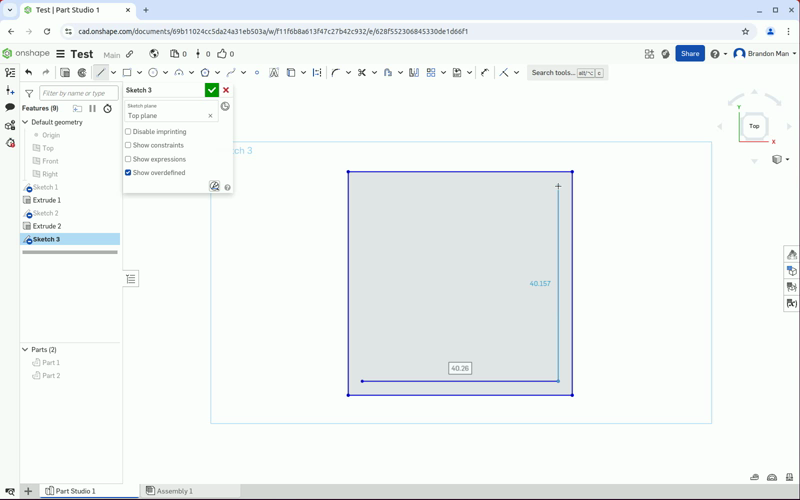
key_down(shift)
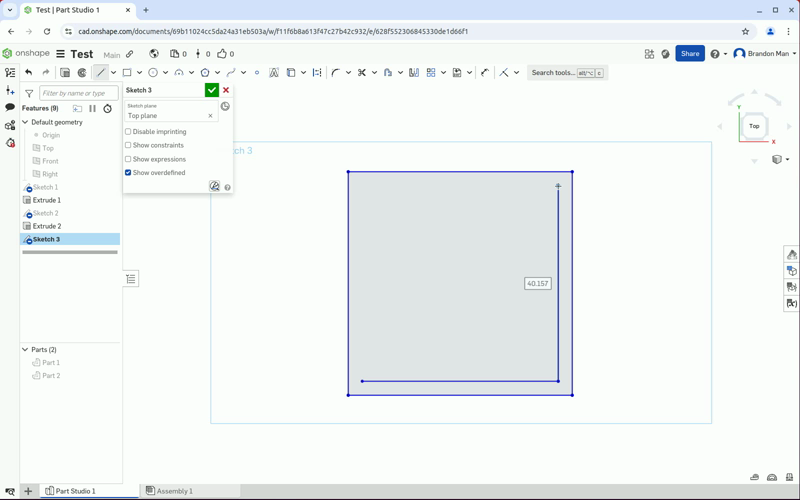
mouse_move(362, 185)
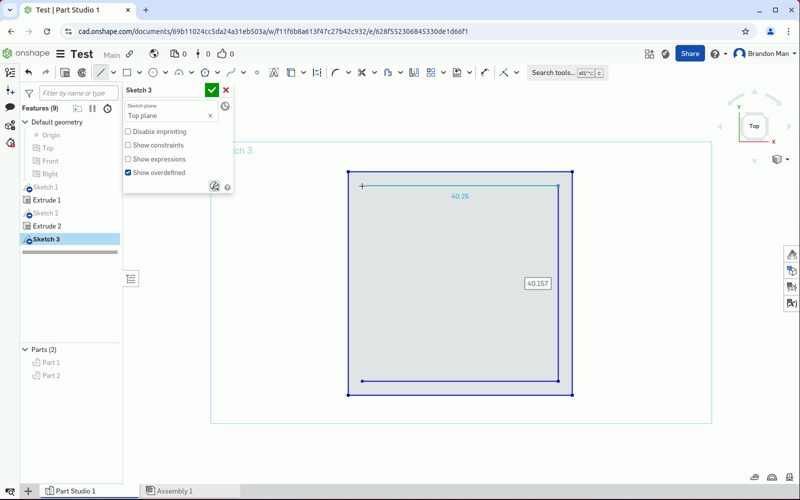
click(362, 185)
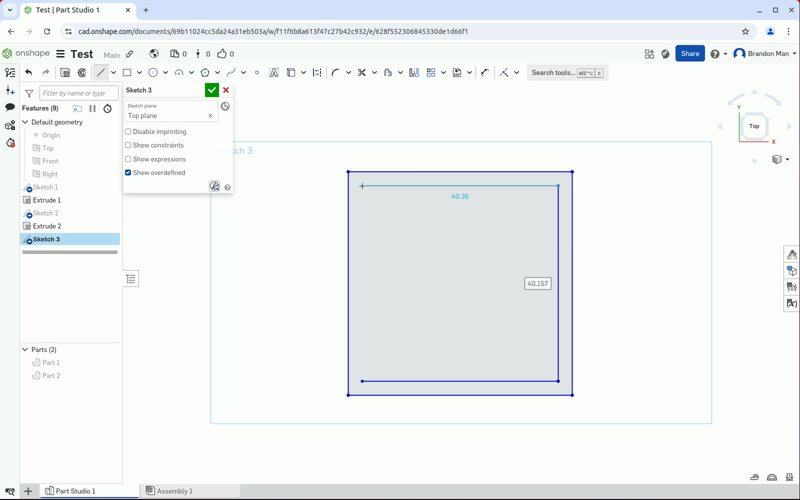
key_up(shift)
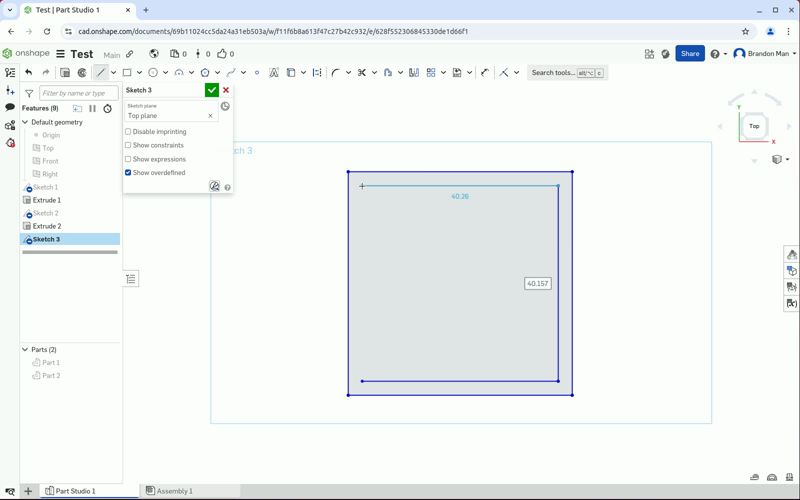
key_down(shift)
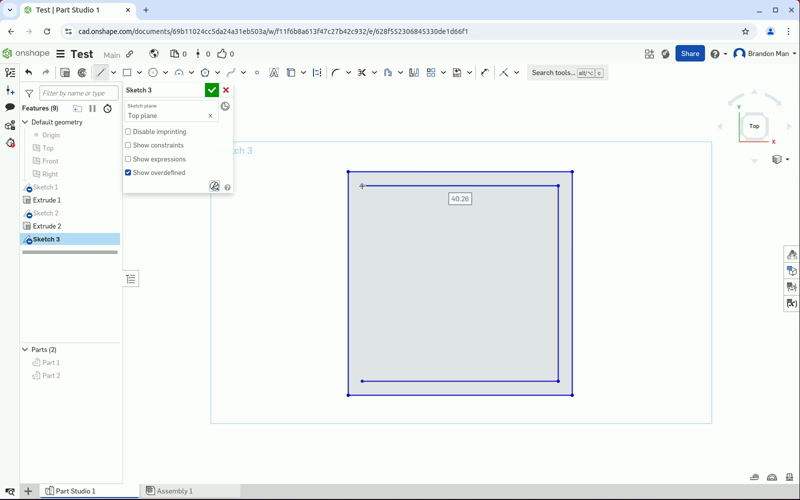
mouse_move(362, 381)
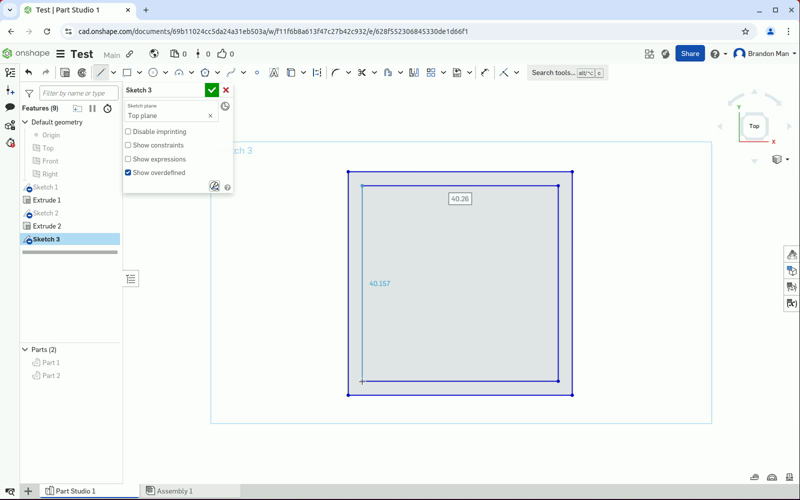
key_up(shift)
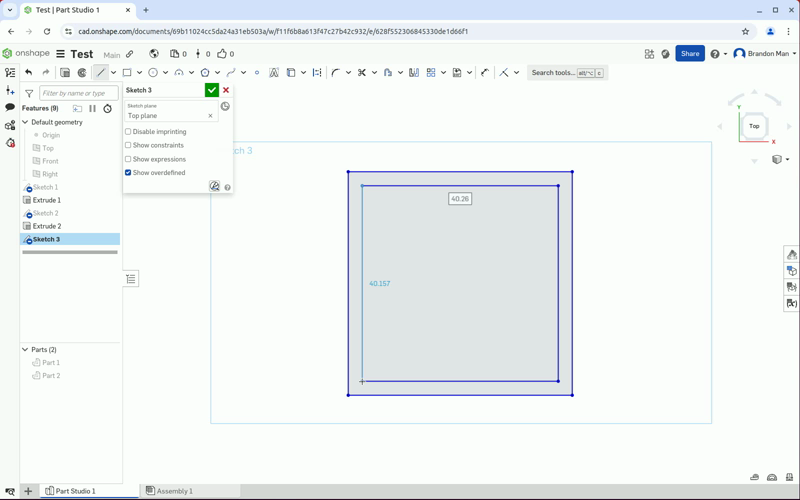
click(362, 381)
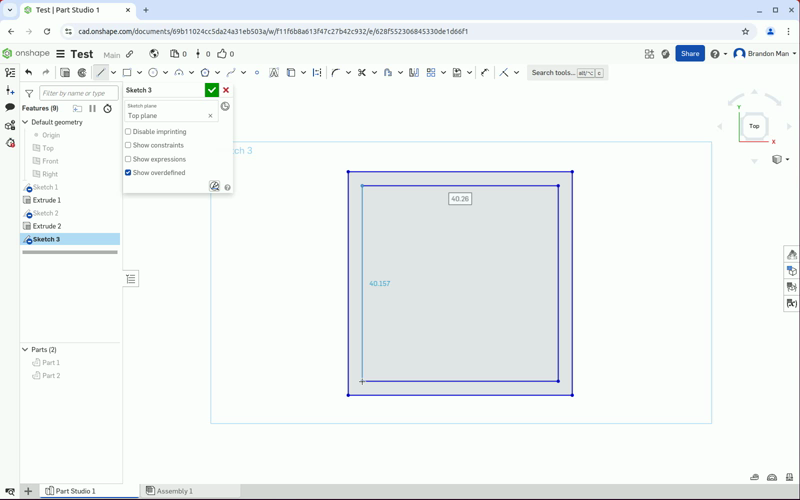
key(esc)
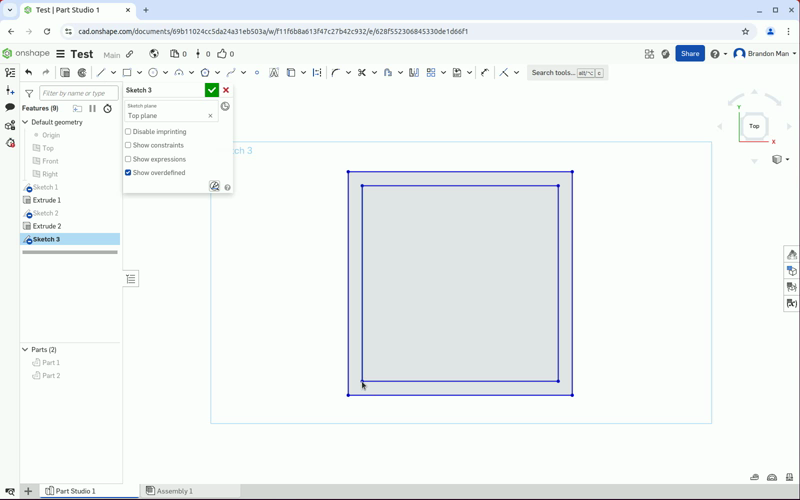
mouse_move(356, 387)
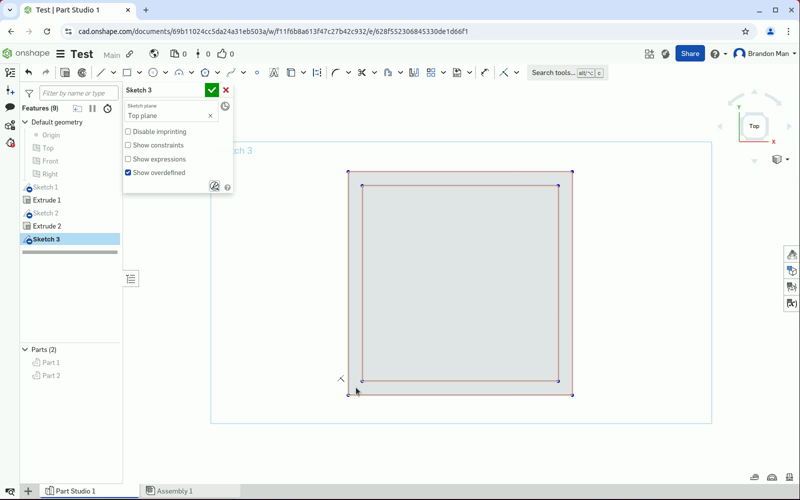
click(356, 387)
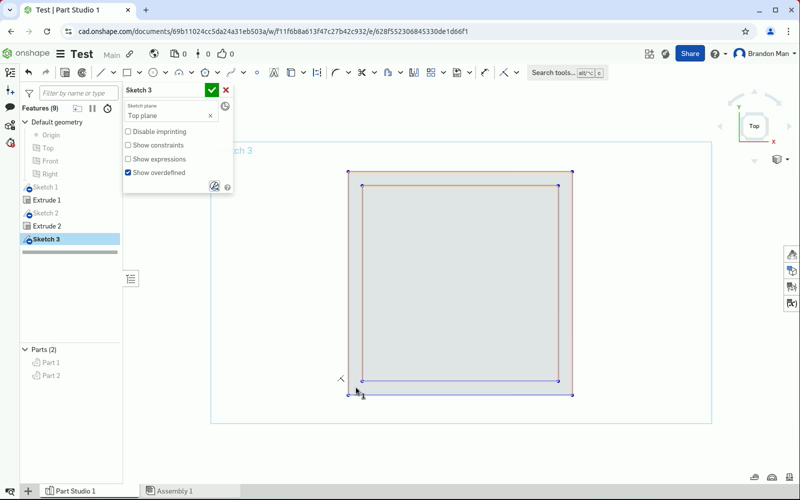
mouse_move(73, 352)
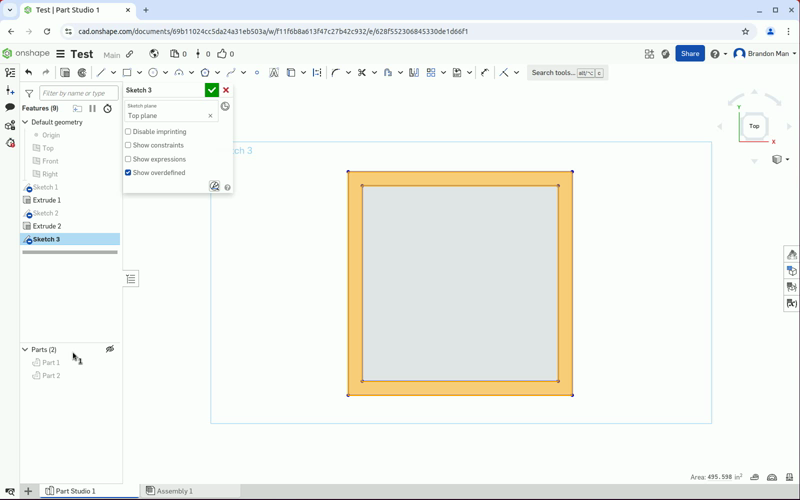
key(shift+y)
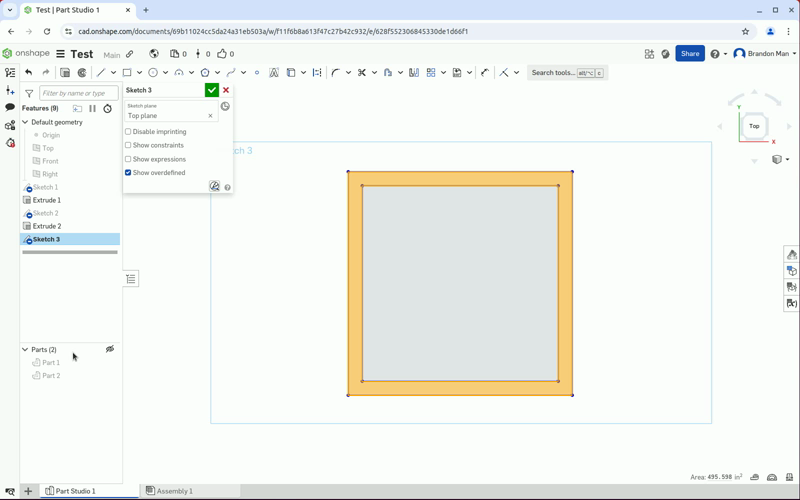
key(shift+e)
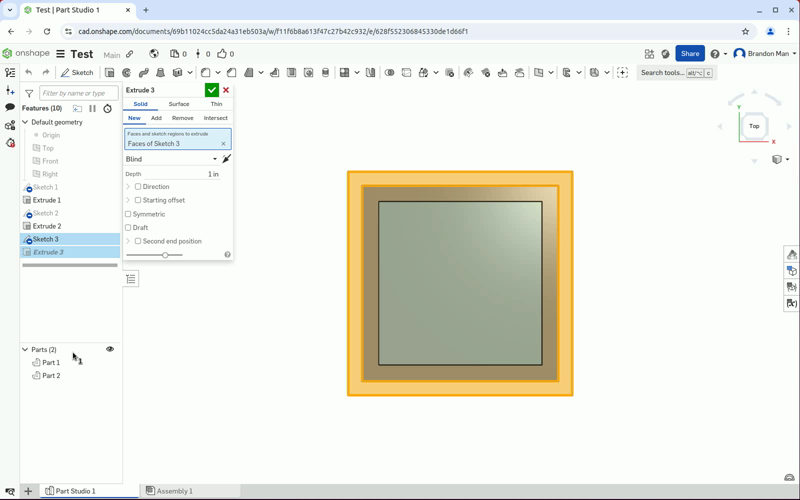
mouse_move(143, 106)
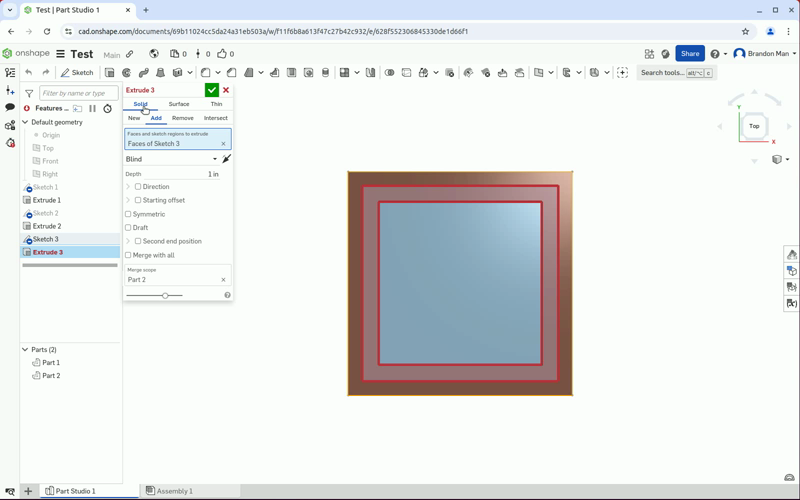
click(143, 106)
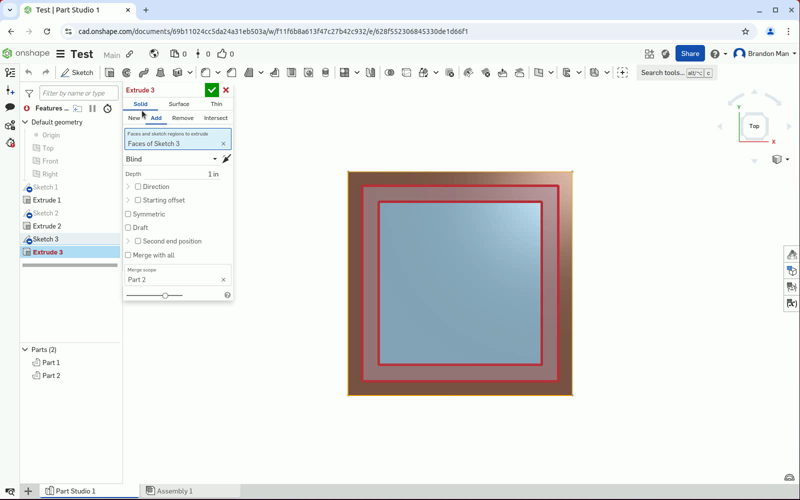
mouse_move(137, 120)
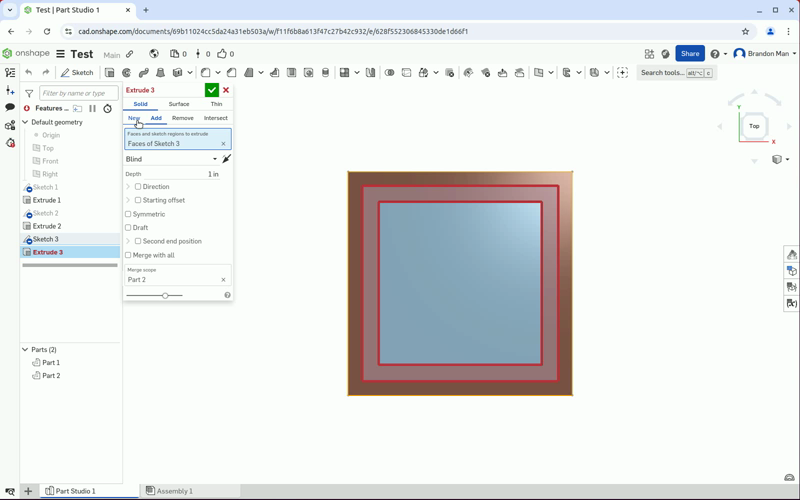
click(137, 120)
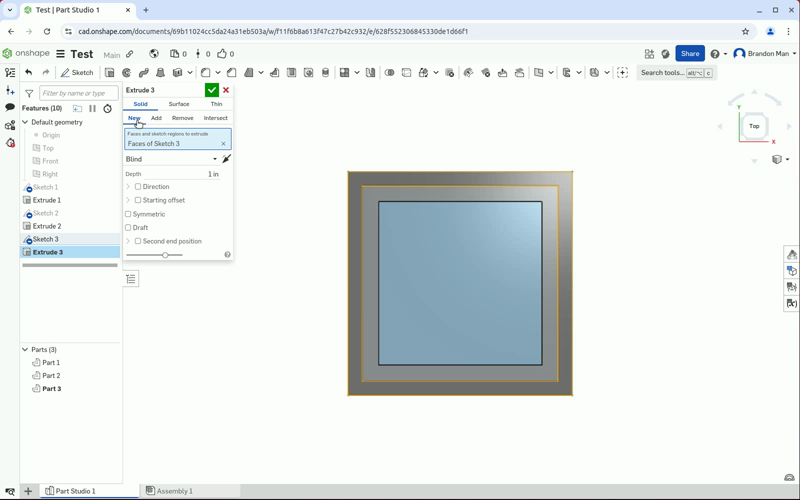
key(tab, 4)
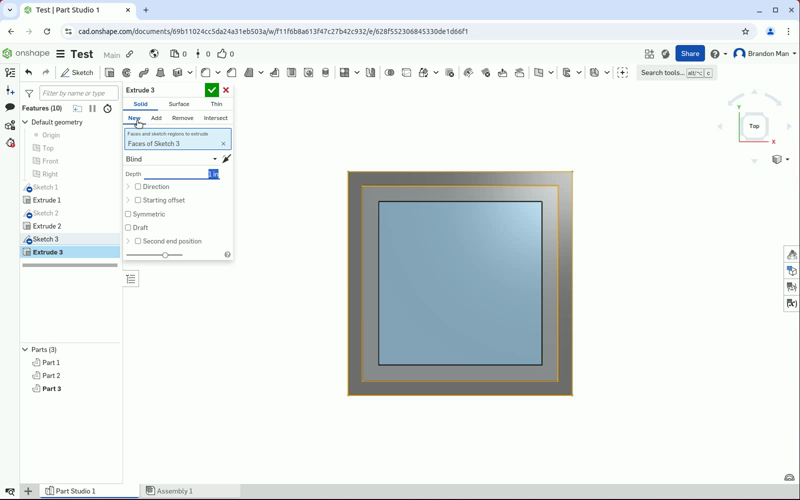
text(-3.37)
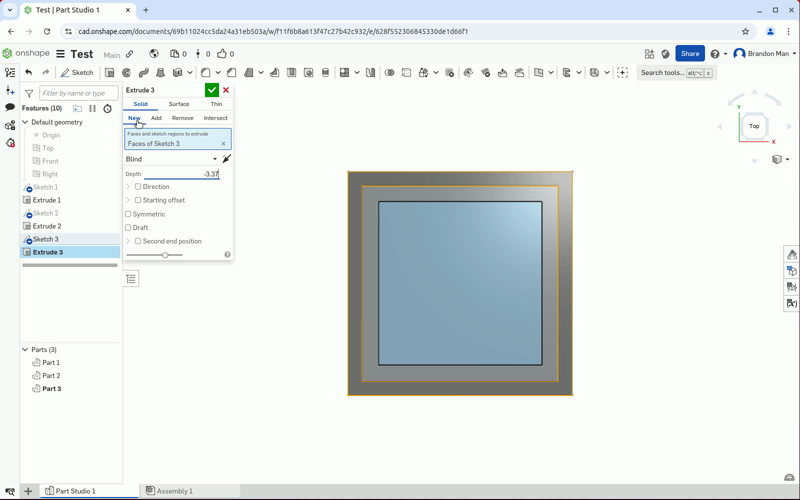
key(enter)
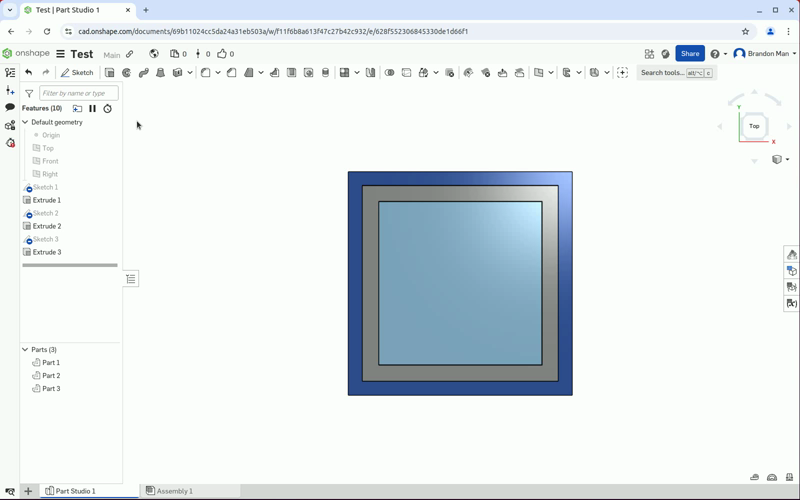
key(shift+h)
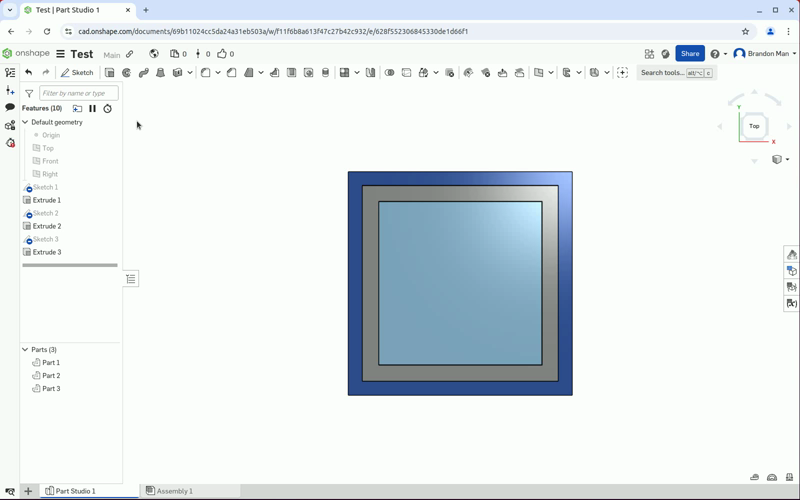
key(shift+h)
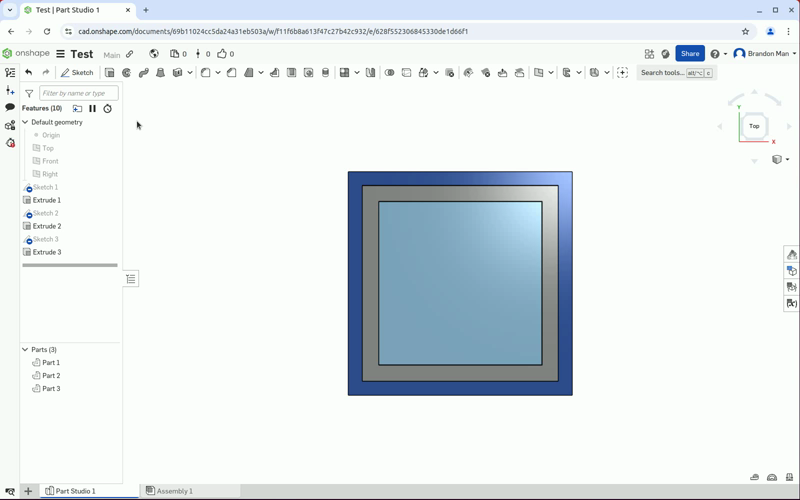
mouse_move(73, 189)
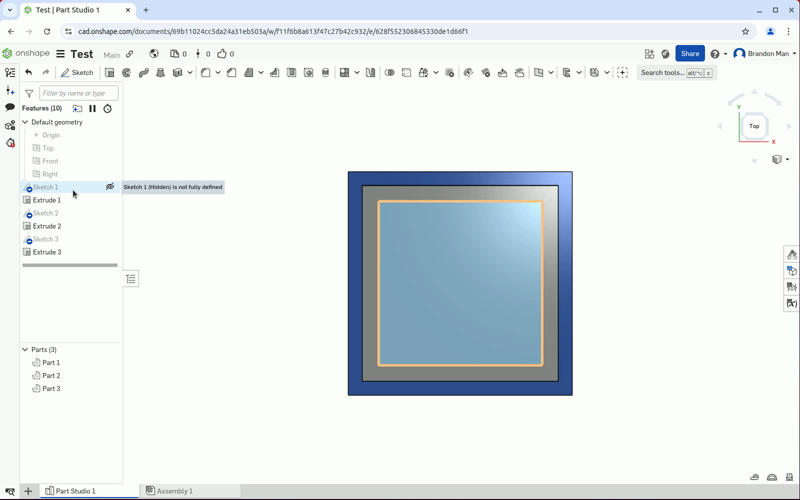
click(73, 189)
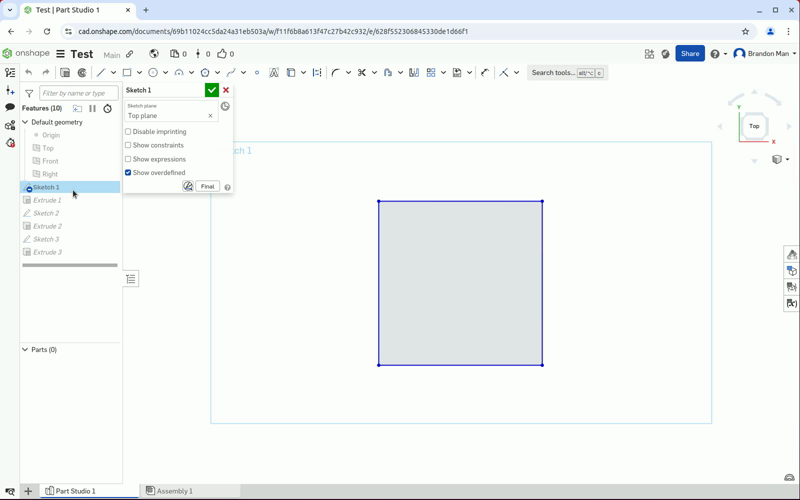
mouse_move(229, 92)
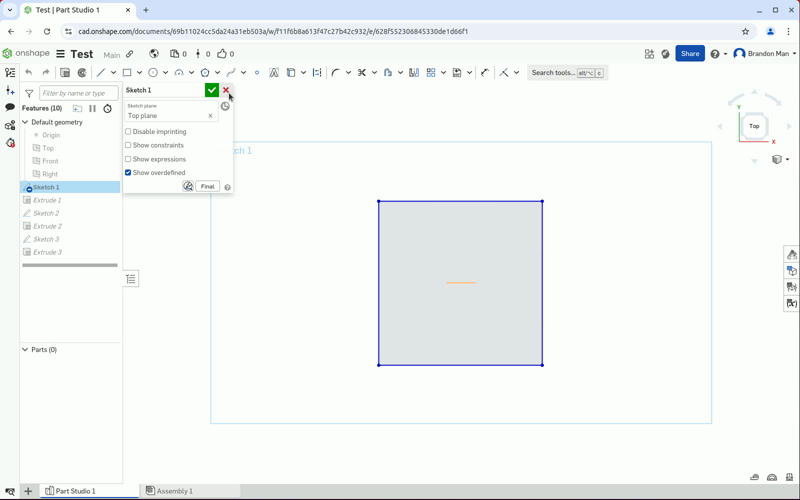
click(229, 92)
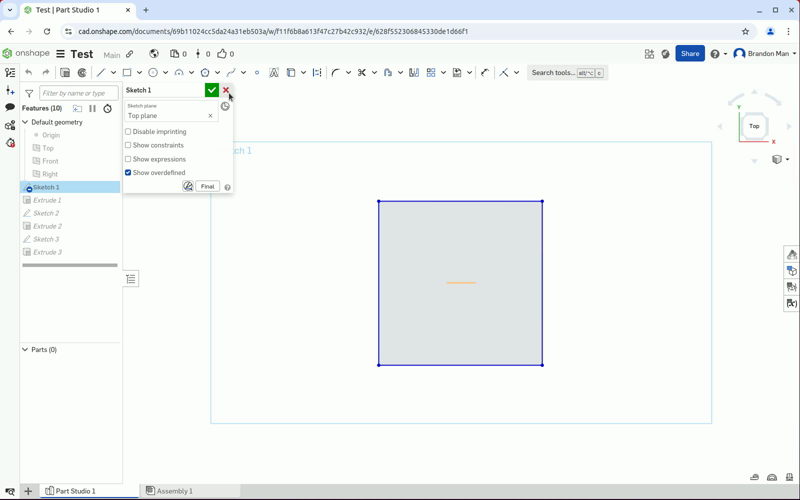
key(shift+s)
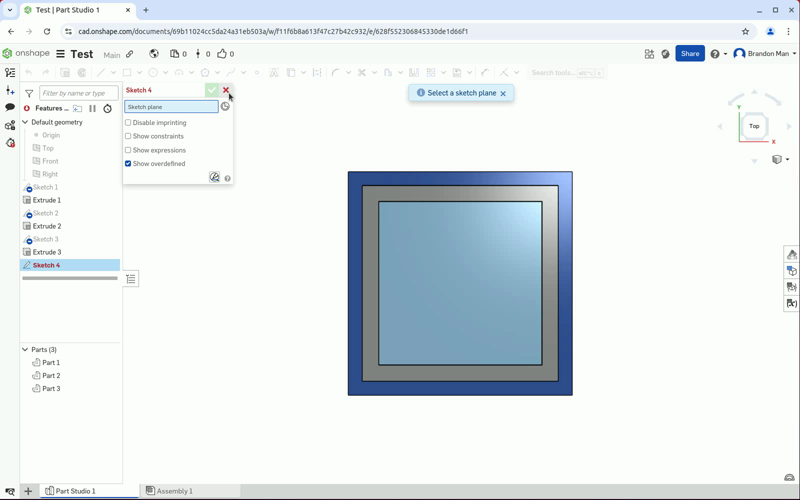
mouse_move(73, 150)
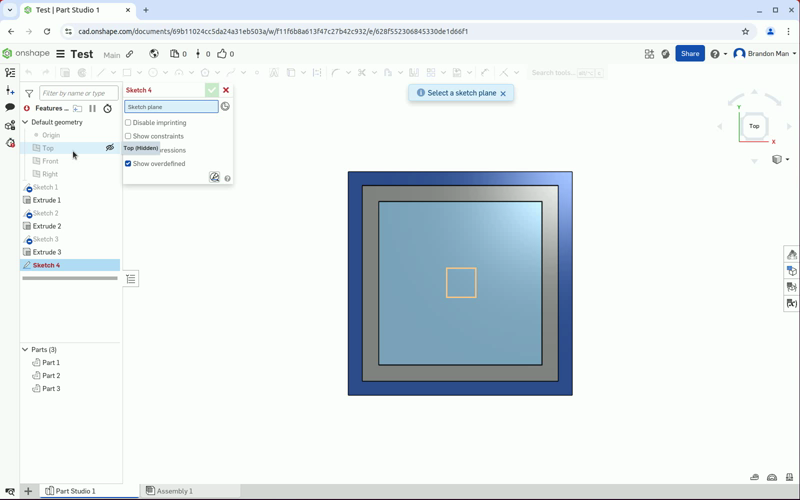
click(73, 150)
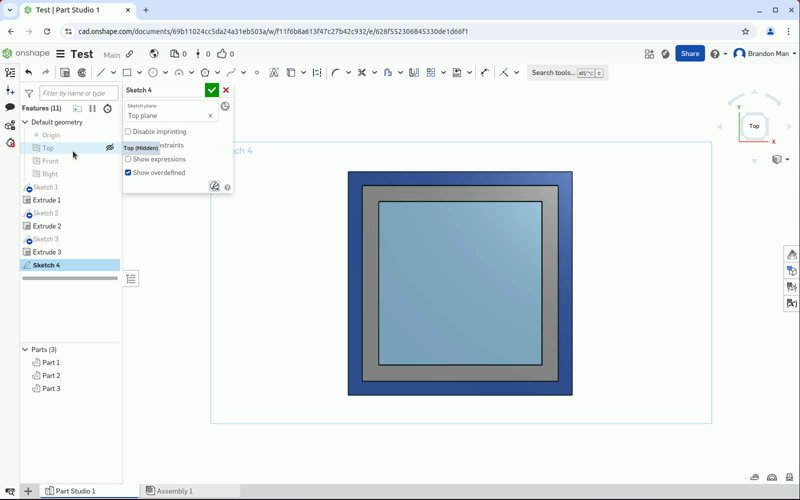
mouse_move(73, 352)
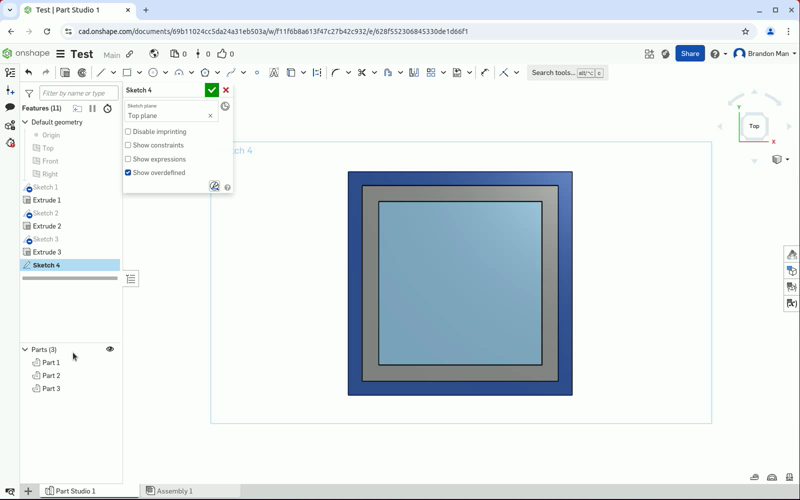
key(y)
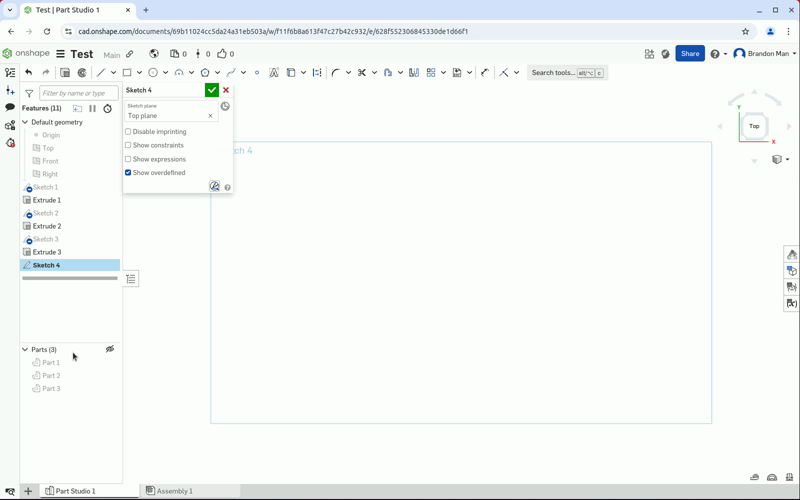
key(l)
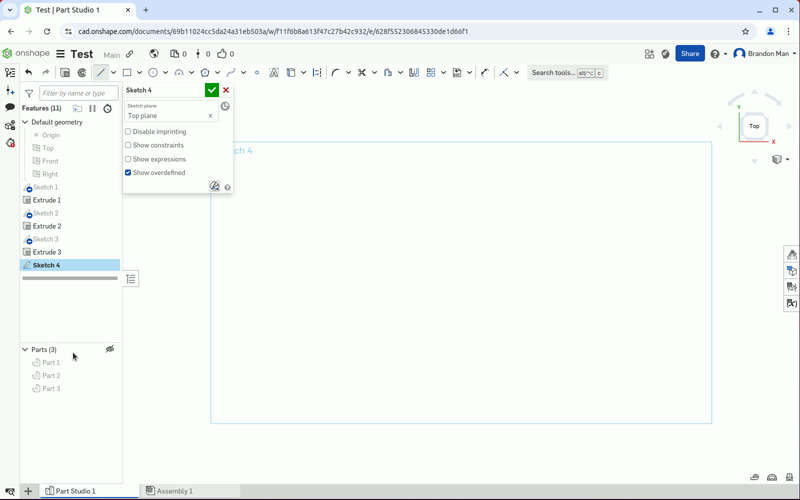
key_down(shift)
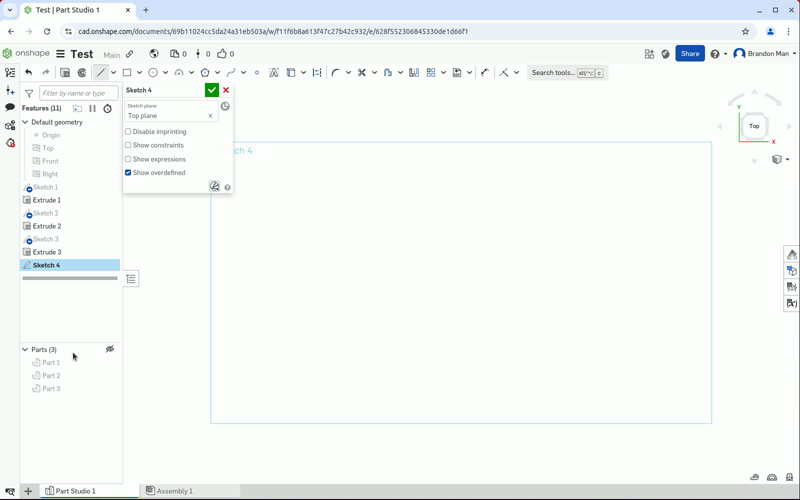
mouse_move(378, 365)
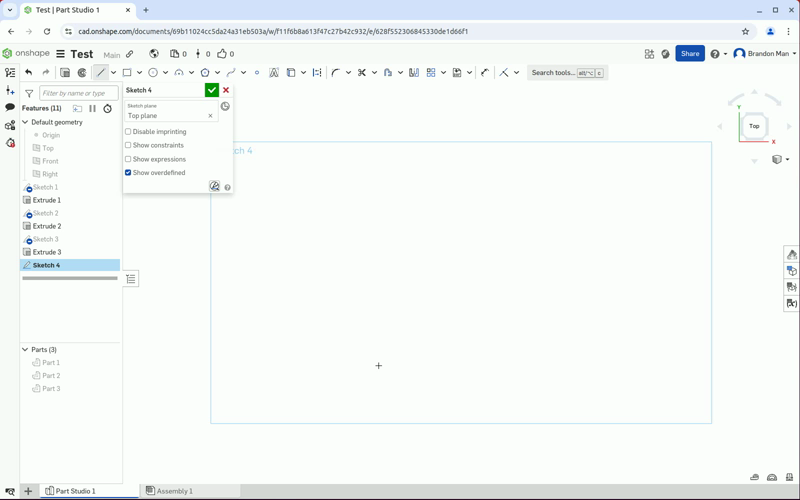
click(378, 365)
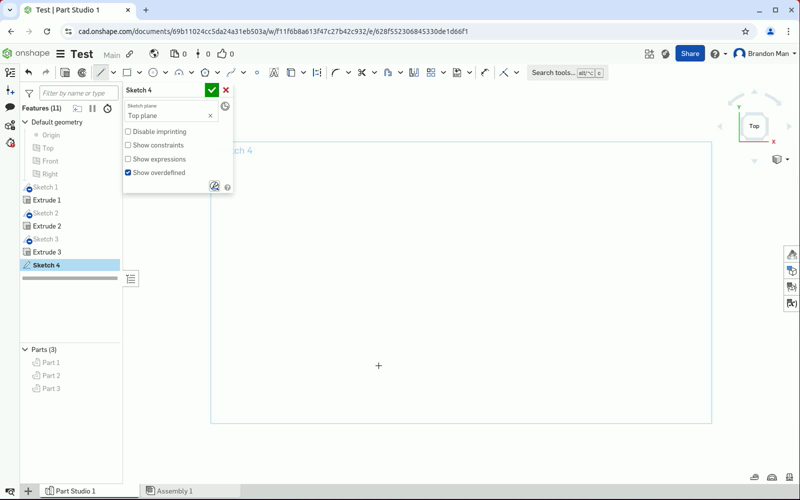
key_up(shift)
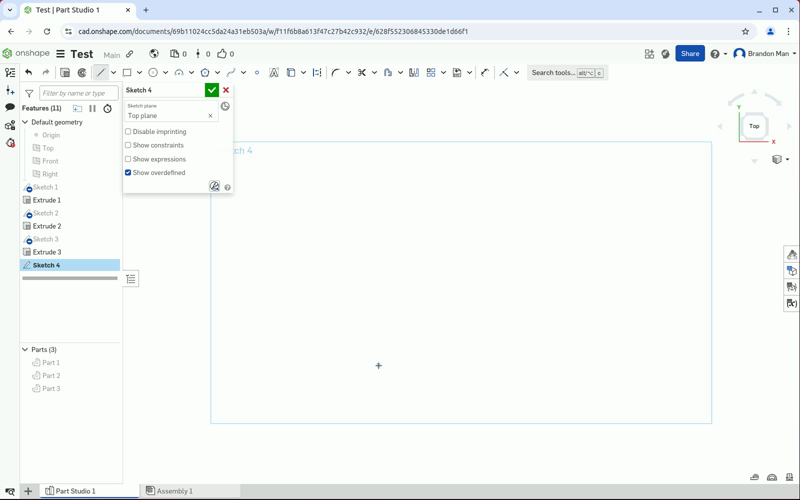
key_down(shift)
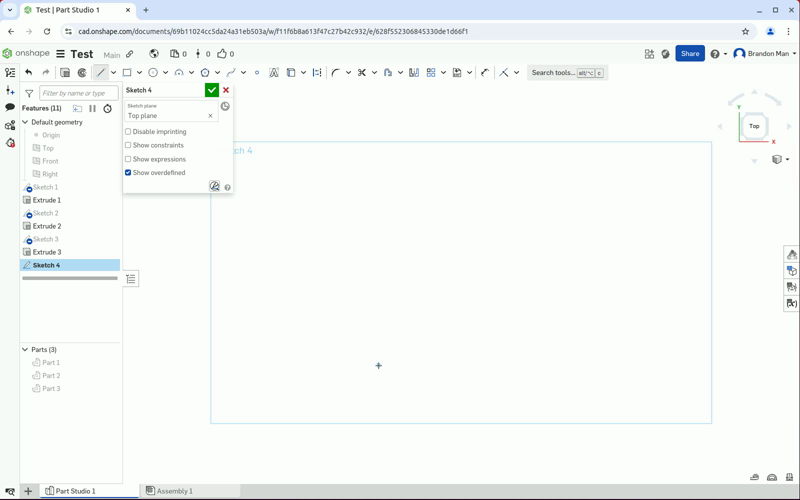
mouse_move(542, 365)
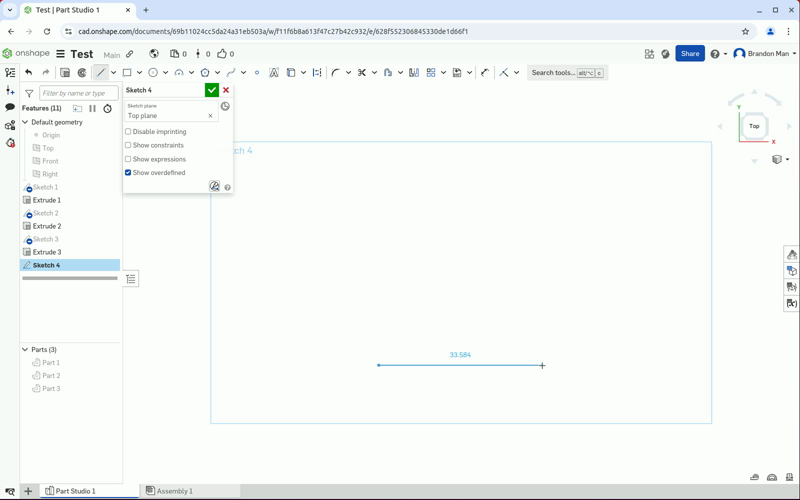
click(542, 365)
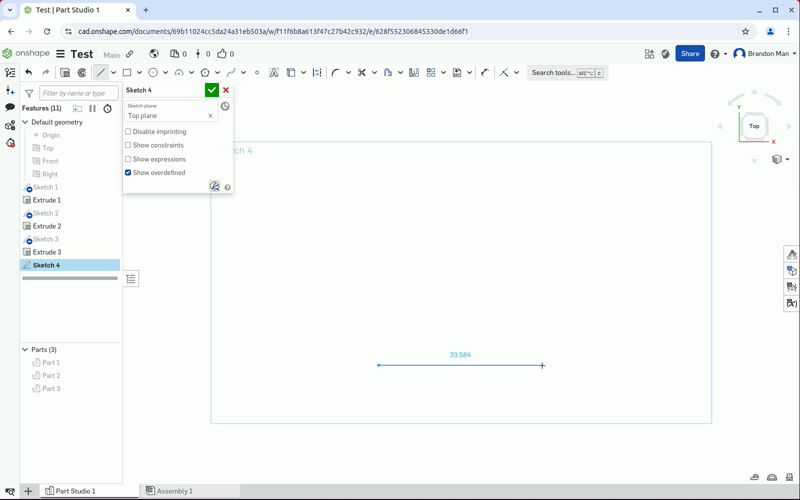
key_up(shift)
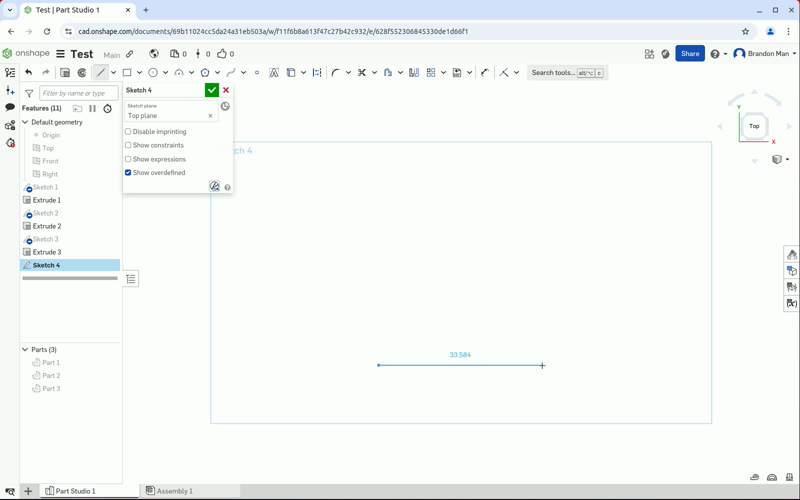
key_down(shift)
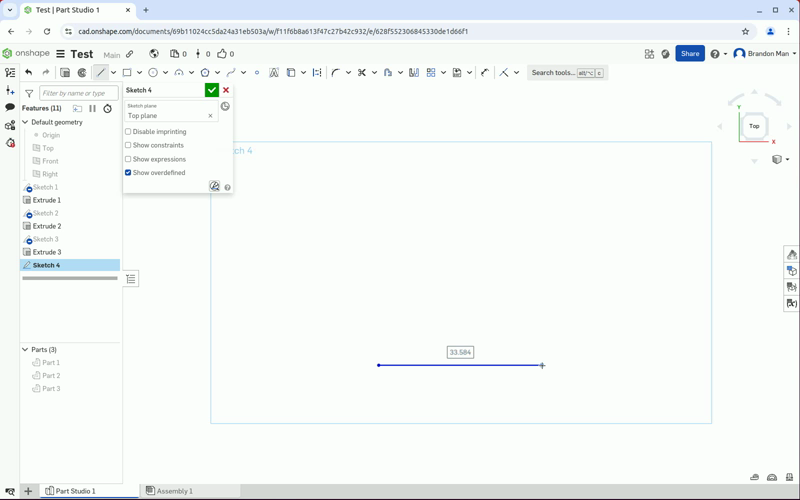
mouse_move(542, 201)
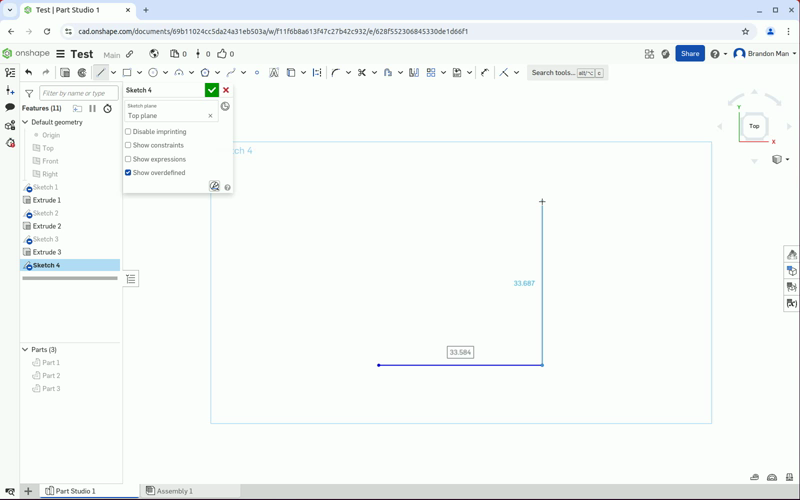
click(542, 201)
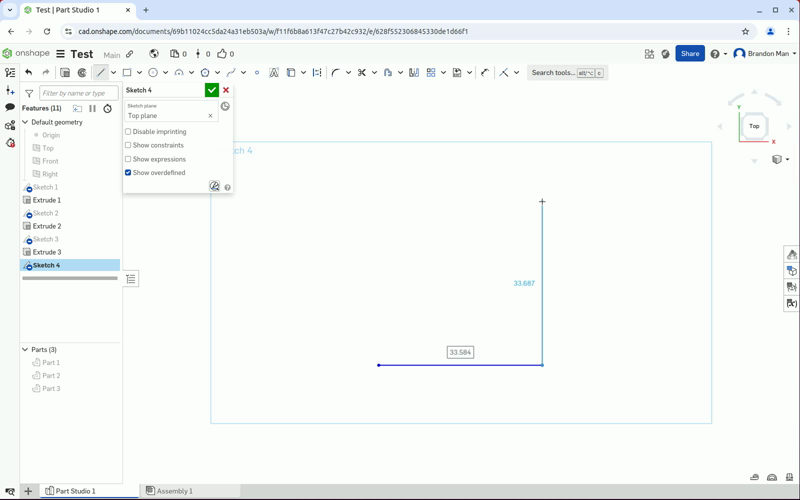
key_up(shift)
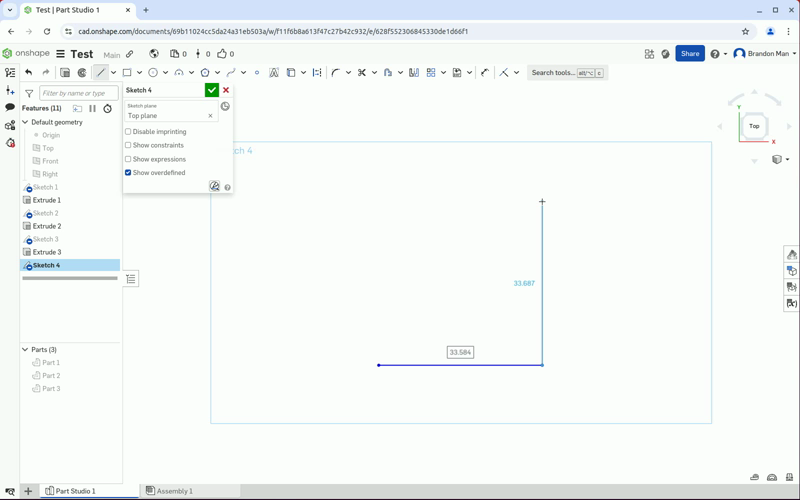
key_down(shift)
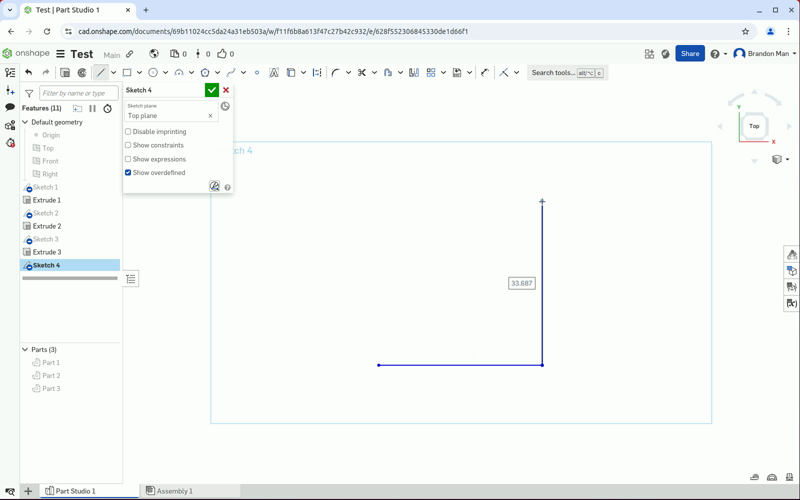
mouse_move(378, 201)
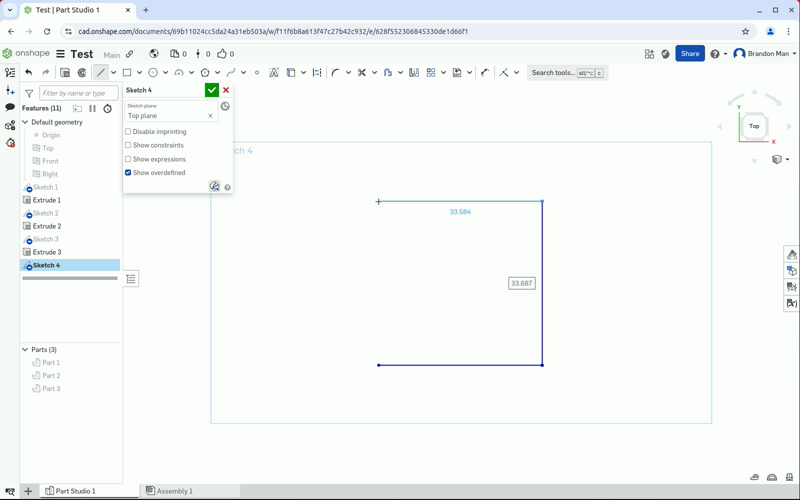
click(378, 201)
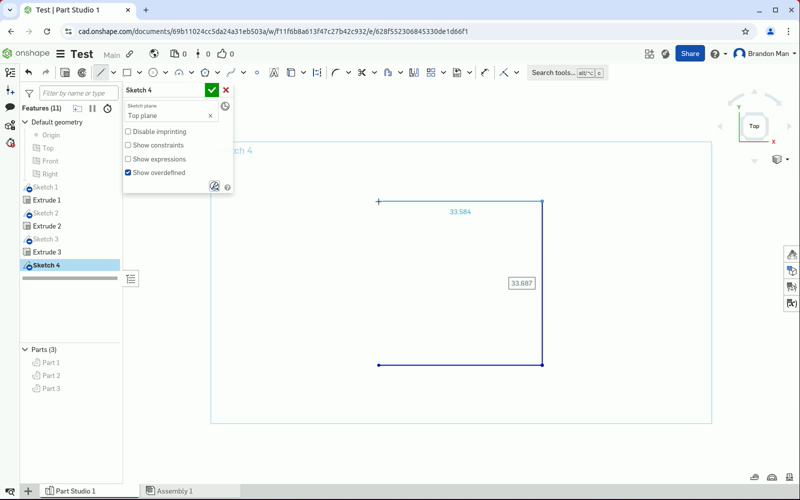
key_up(shift)
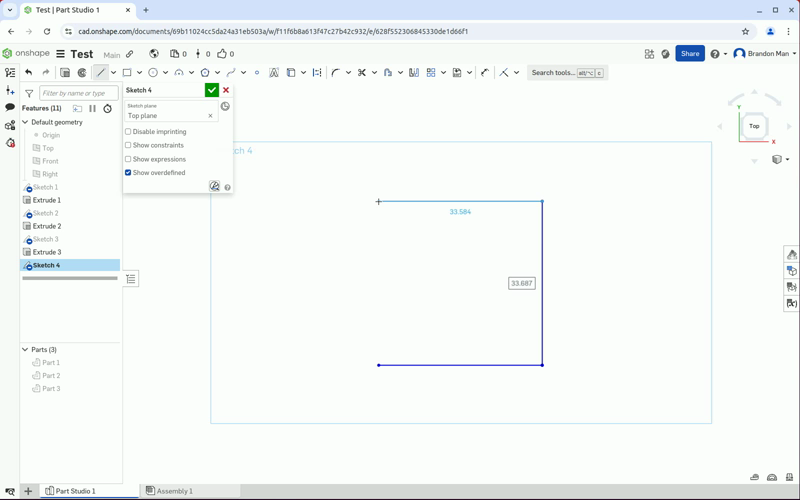
key_down(shift)
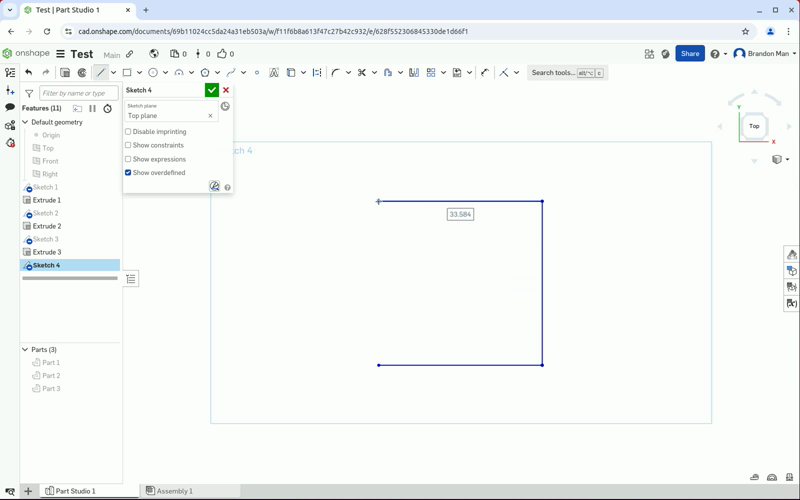
mouse_move(378, 365)
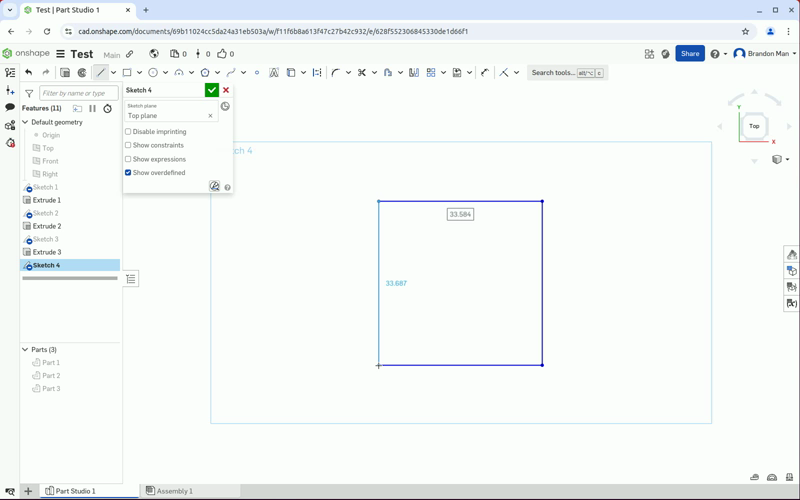
key_up(shift)
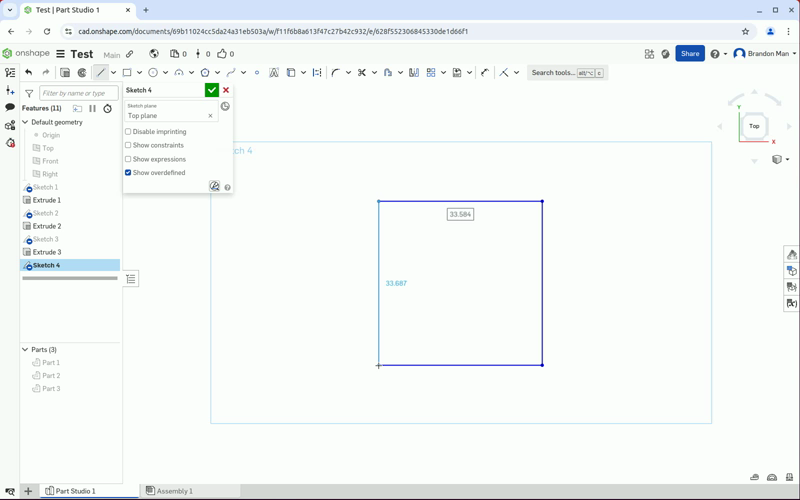
click(378, 365)
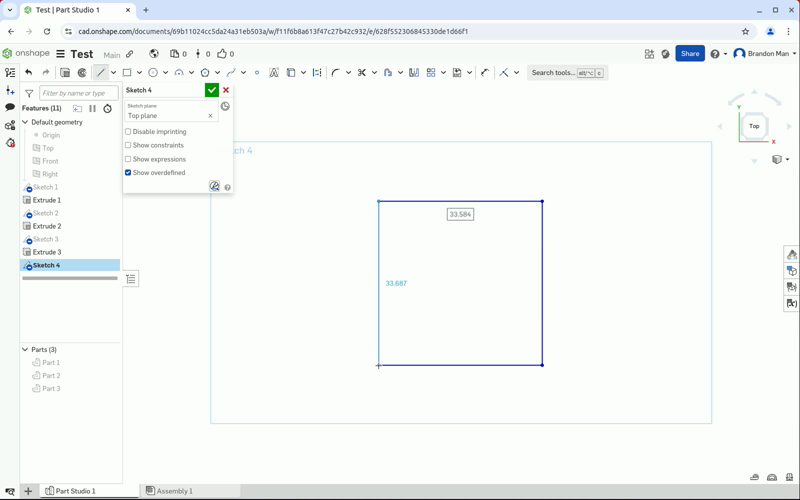
key(esc)
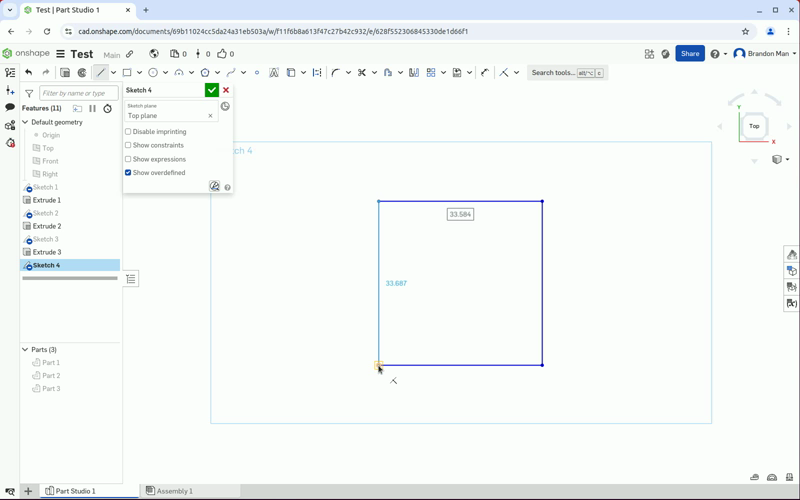
mouse_move(496, 339)
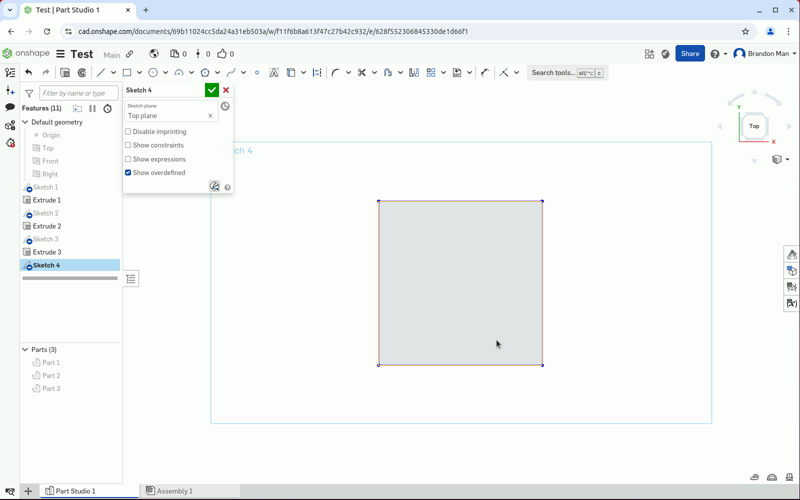
click(496, 339)
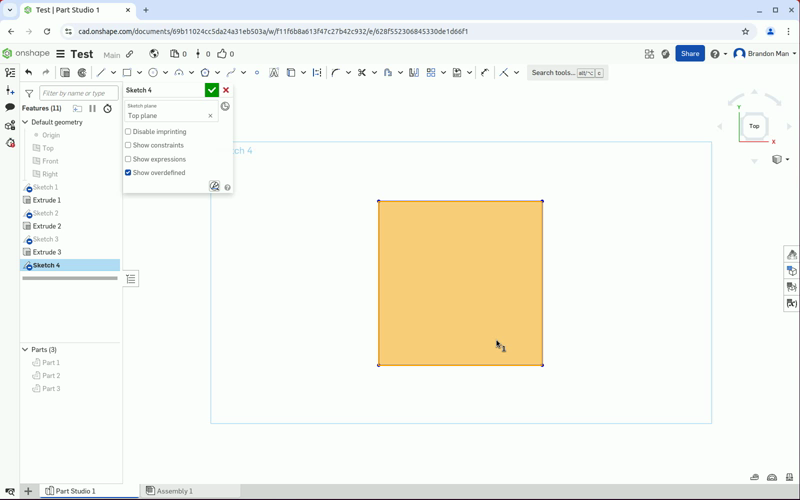
mouse_move(73, 352)
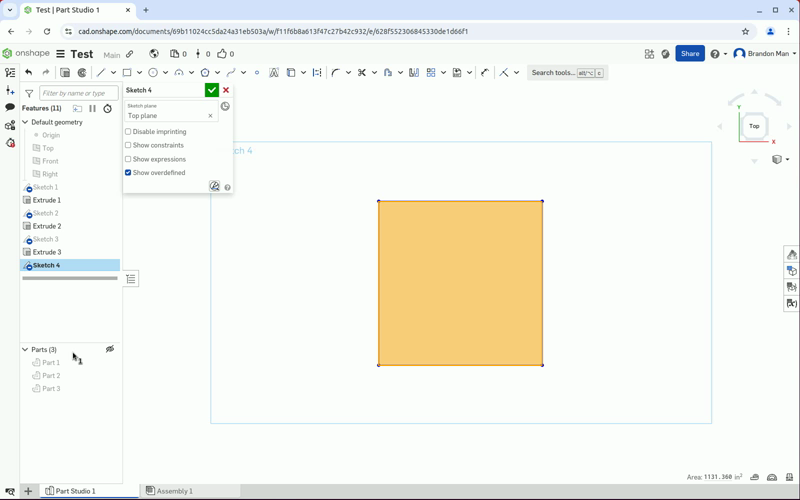
key(shift+y)
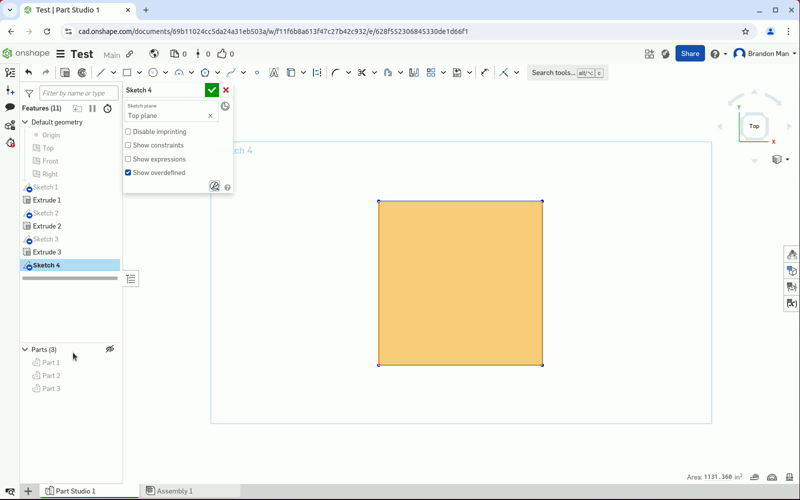
key(shift+e)
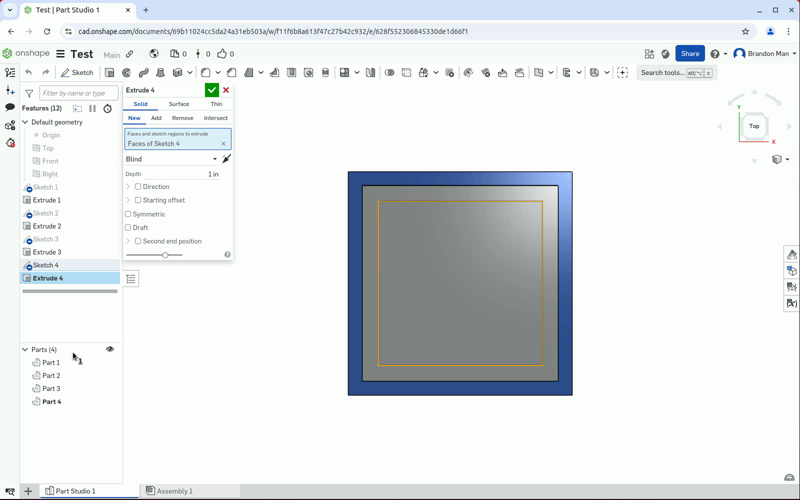
mouse_move(143, 106)
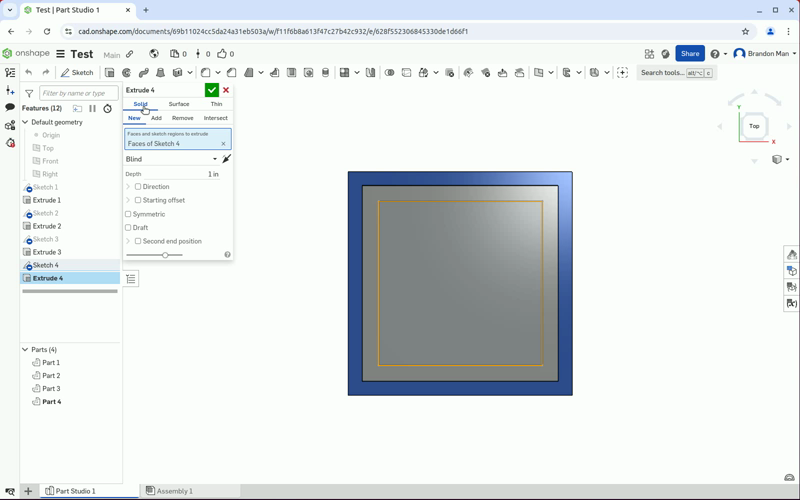
click(143, 106)
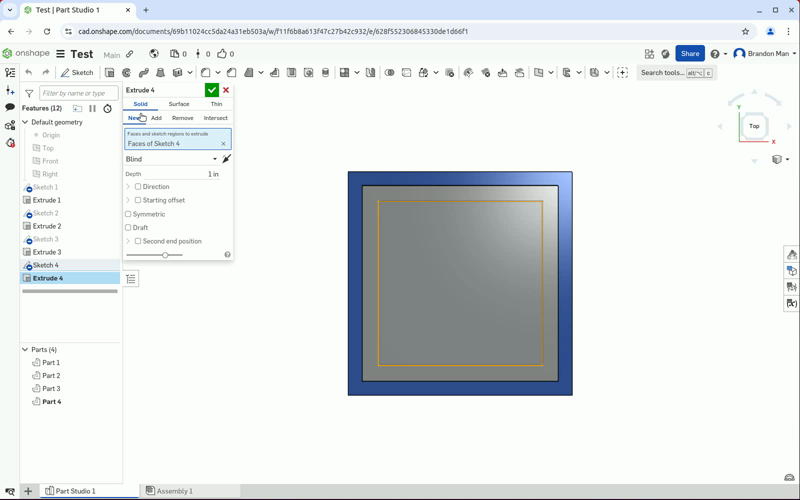
mouse_move(137, 120)
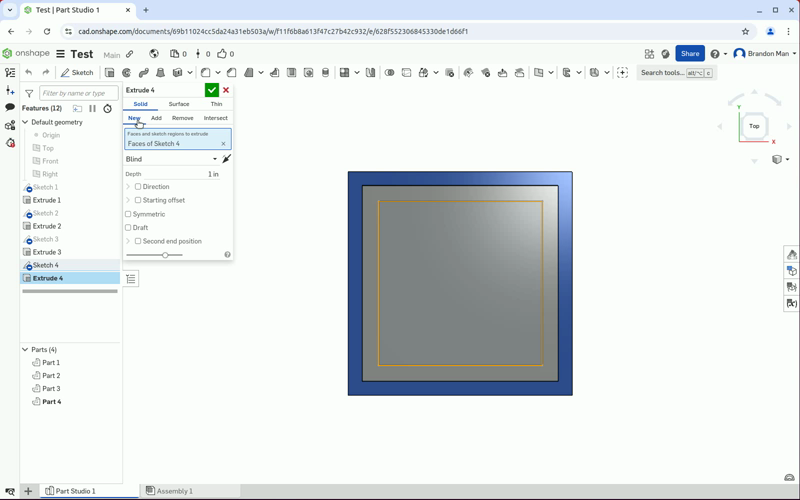
click(137, 120)
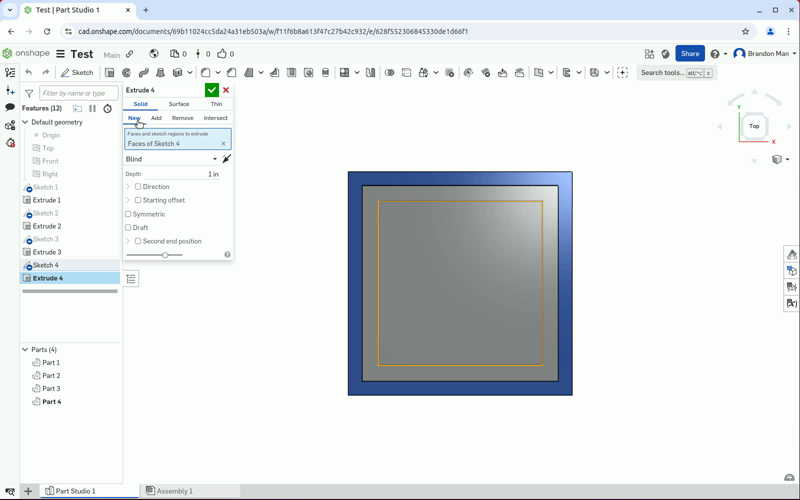
key(tab, 4)
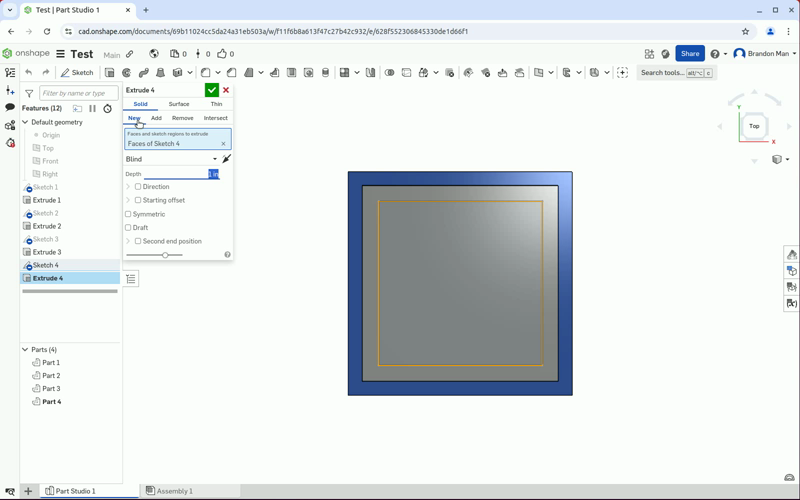
text(10.11)
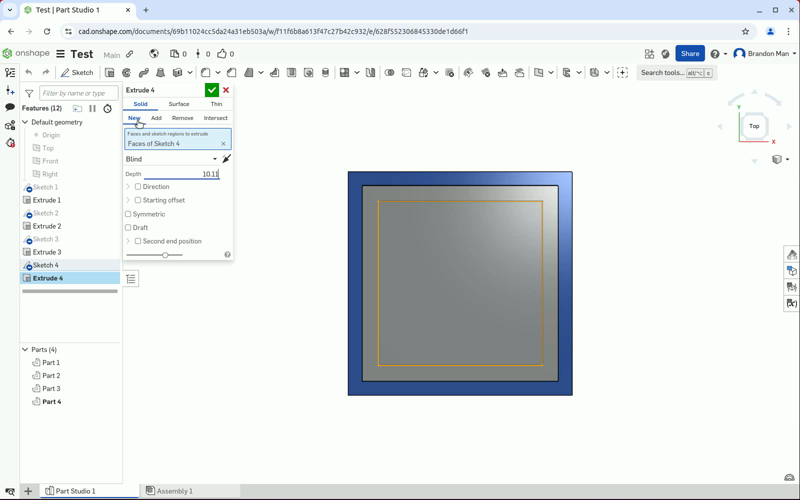
key(enter)
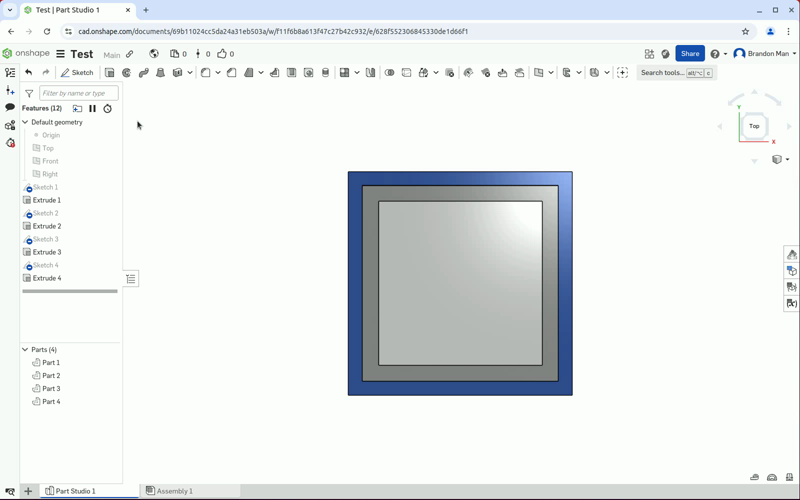
key(shift+h)
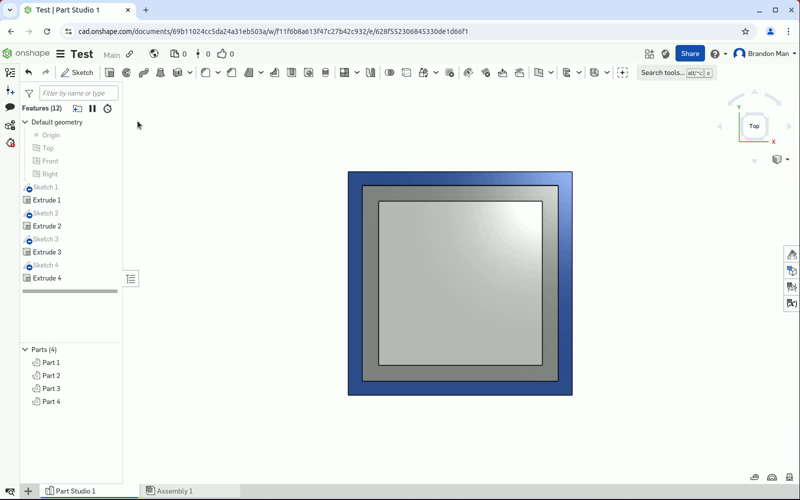
key(shift+h)
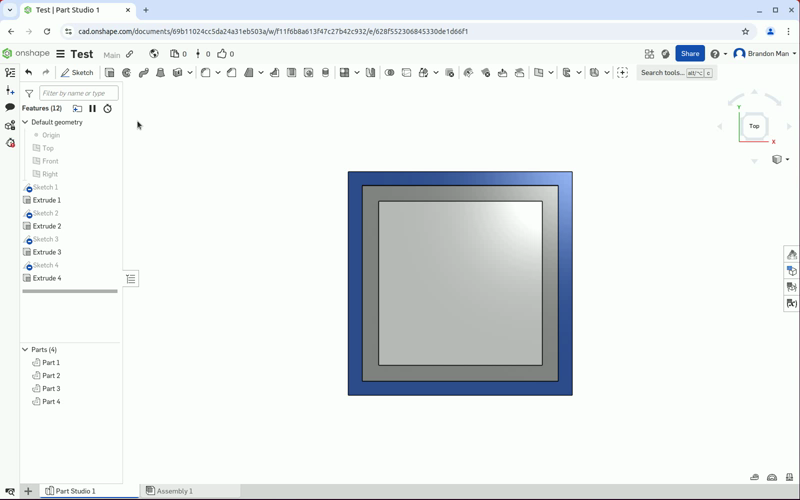
mouse_move(73, 189)
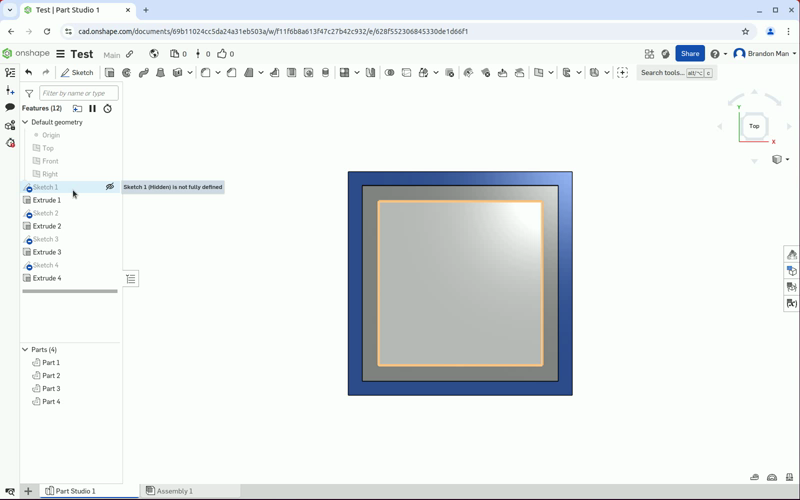
click(73, 189)
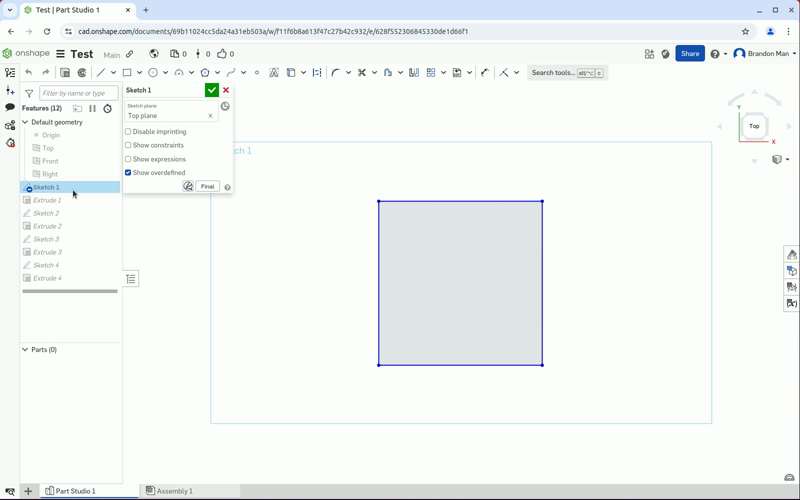
mouse_move(229, 92)
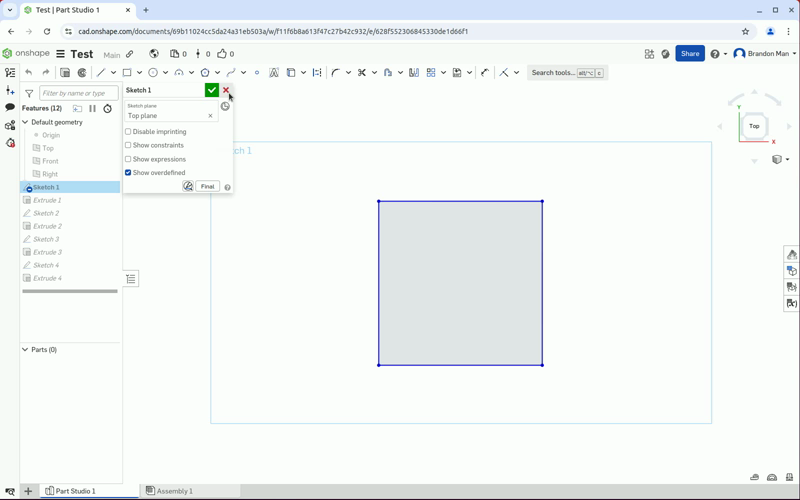
click(229, 92)
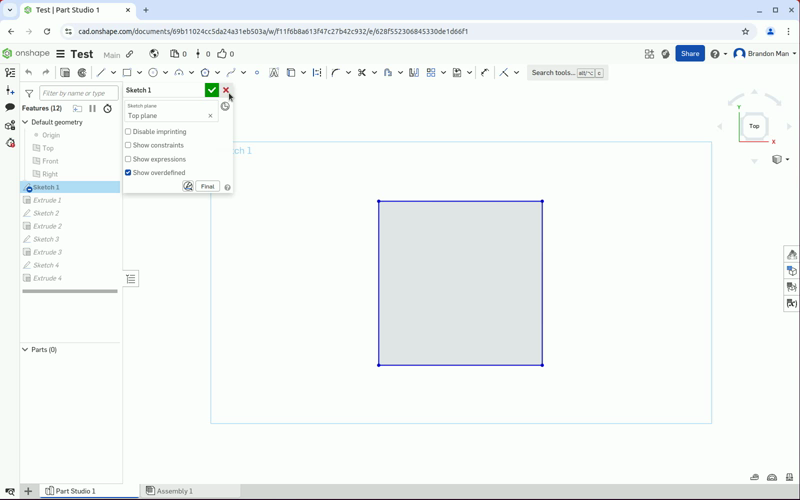
key(shift+s)
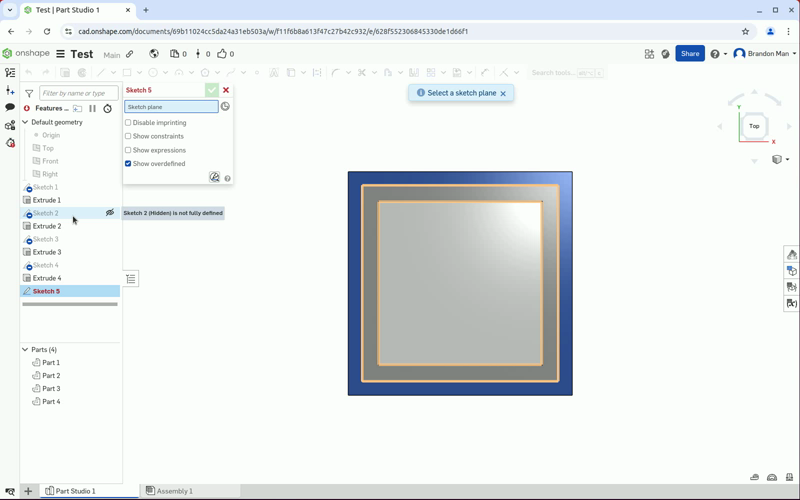
scroll(3)
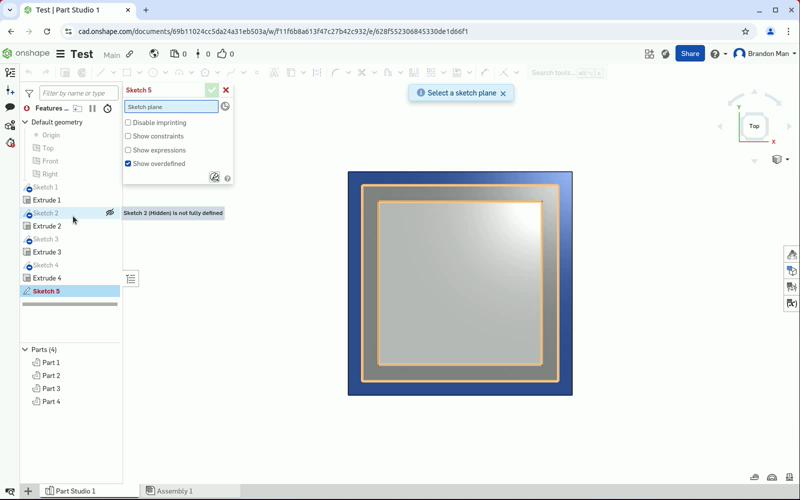
mouse_move(73, 150)
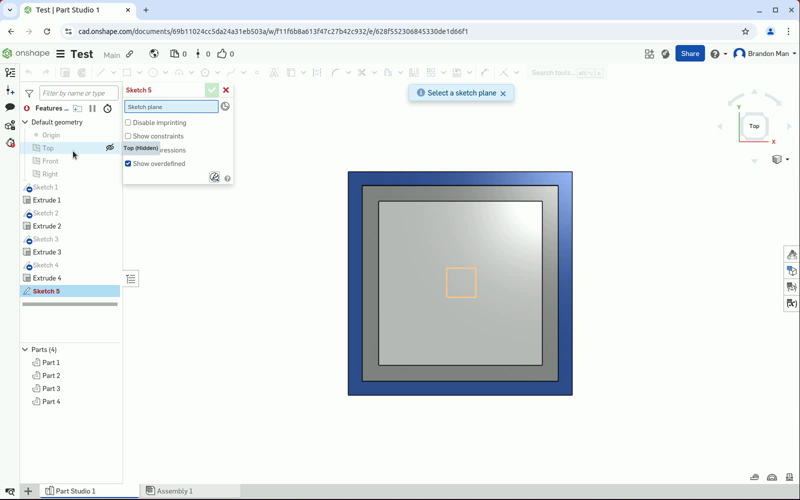
click(73, 150)
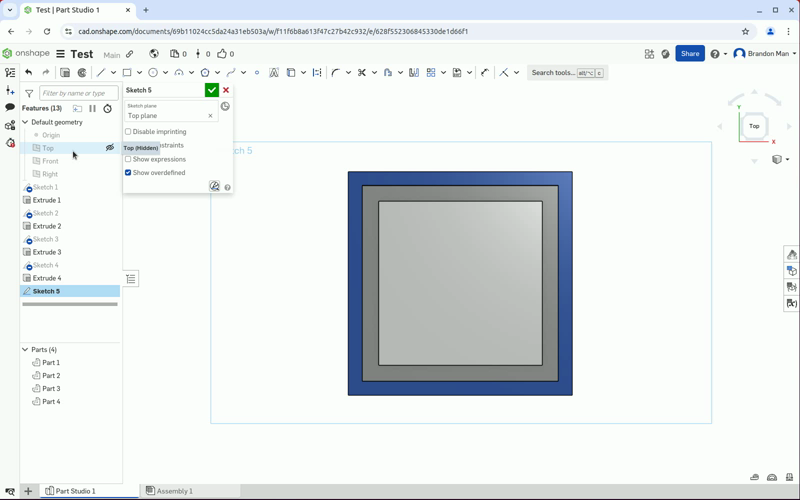
mouse_move(73, 352)
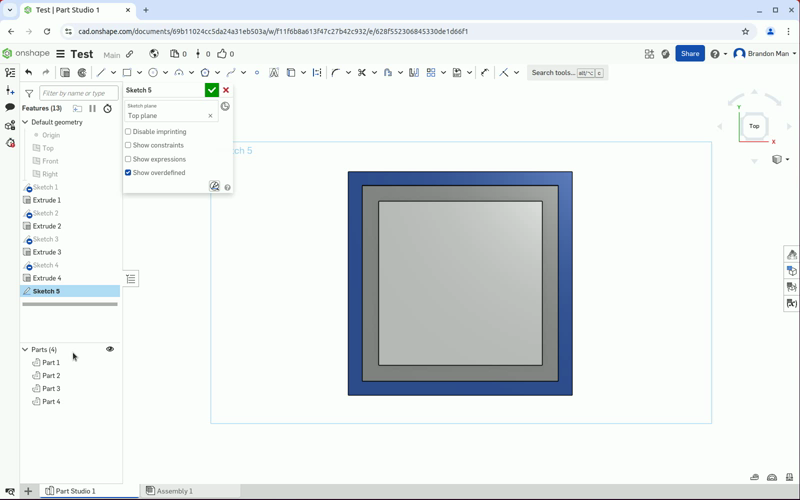
key(y)
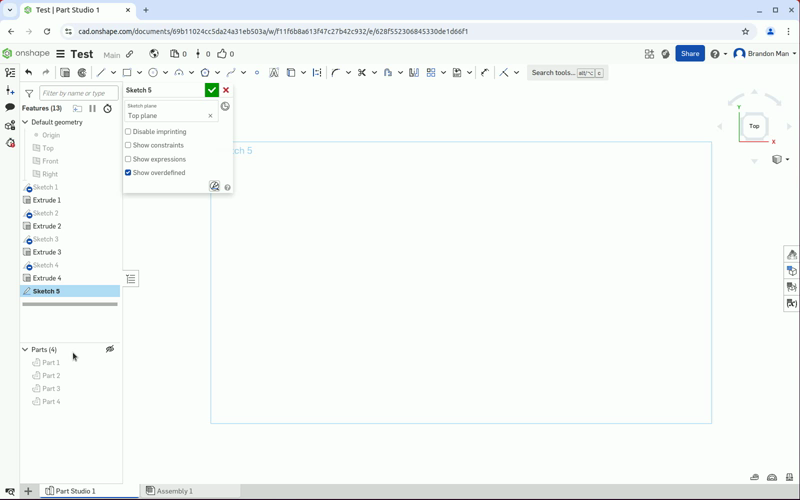
key(l)
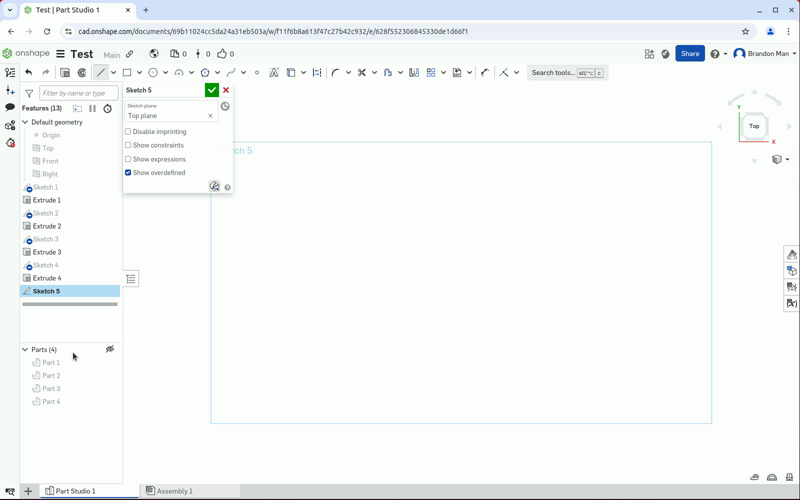
key_down(shift)
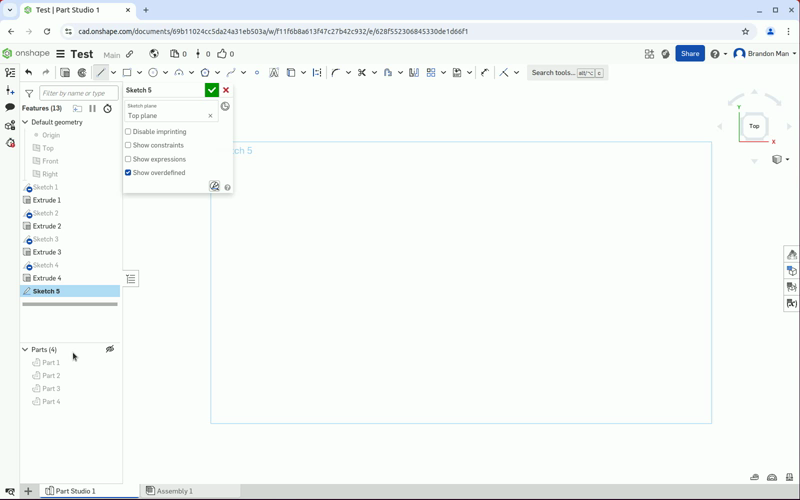
mouse_move(348, 395)
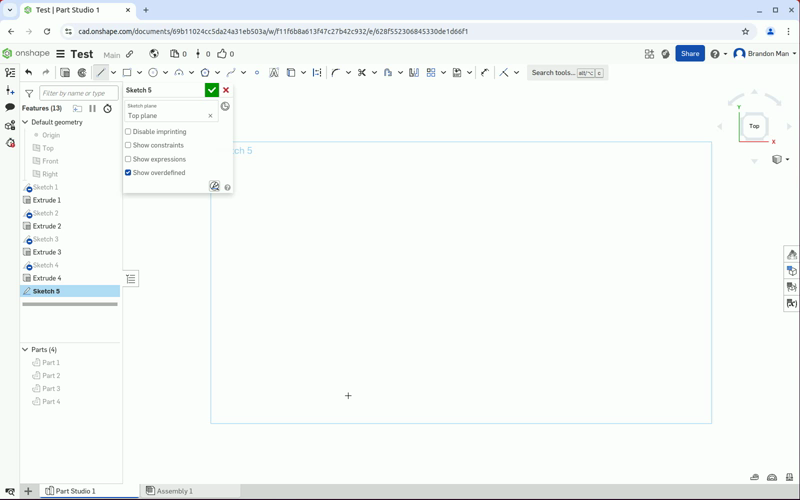
click(348, 395)
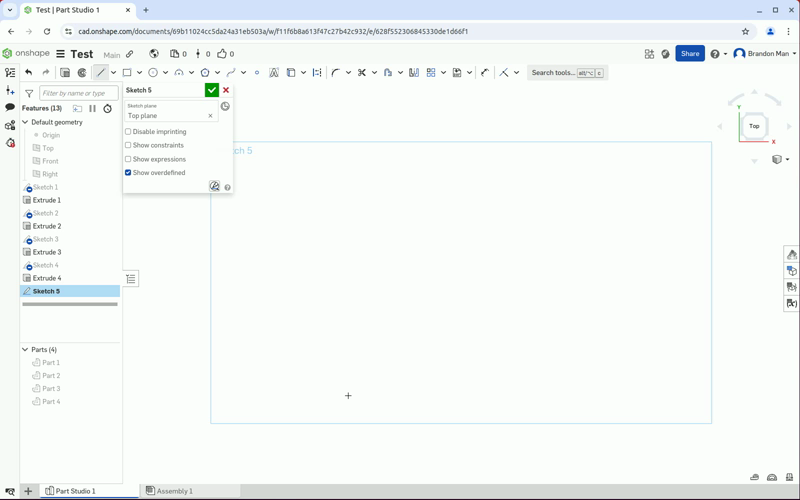
key_up(shift)
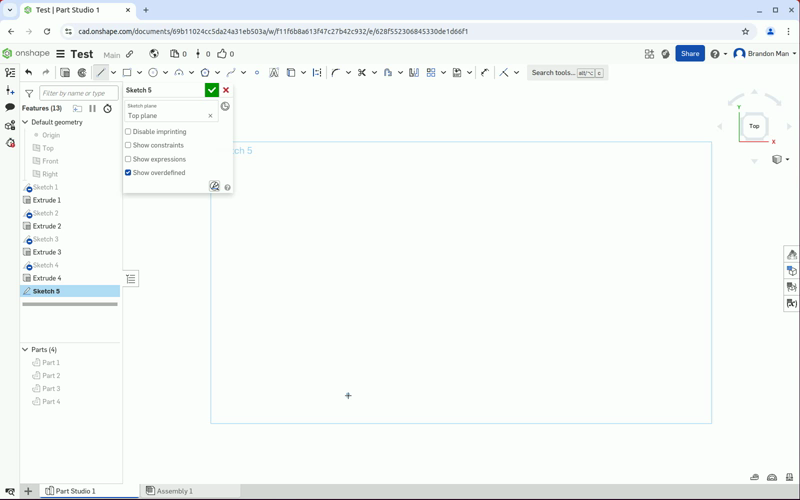
key_down(shift)
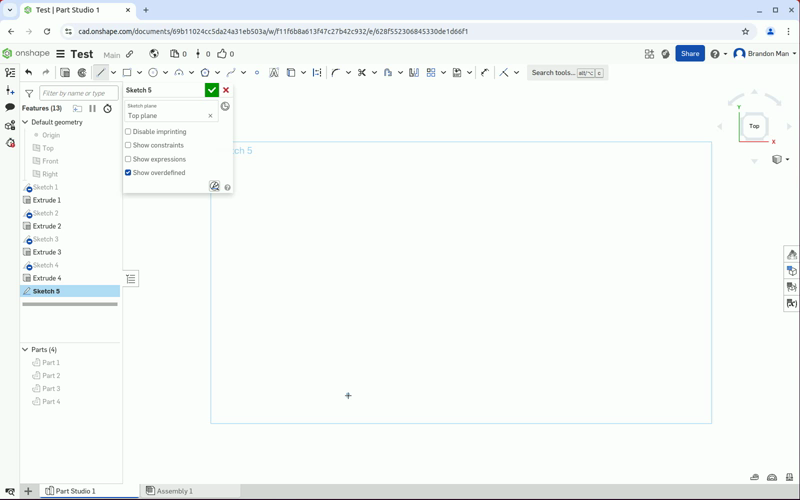
mouse_move(572, 395)
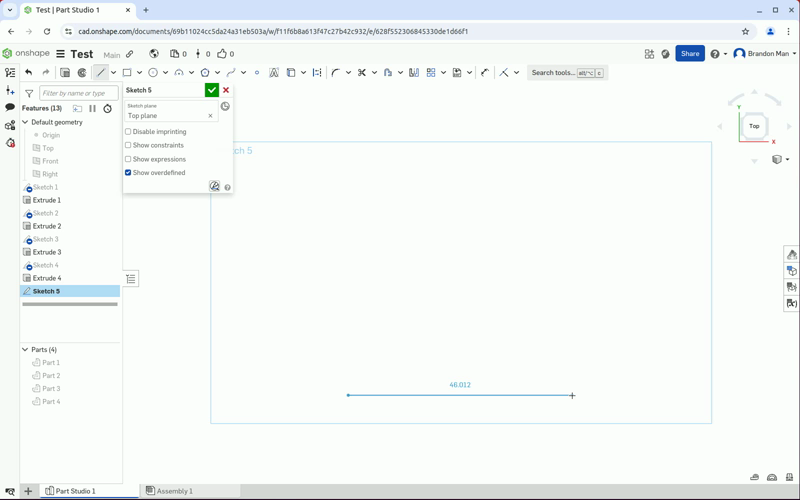
click(572, 395)
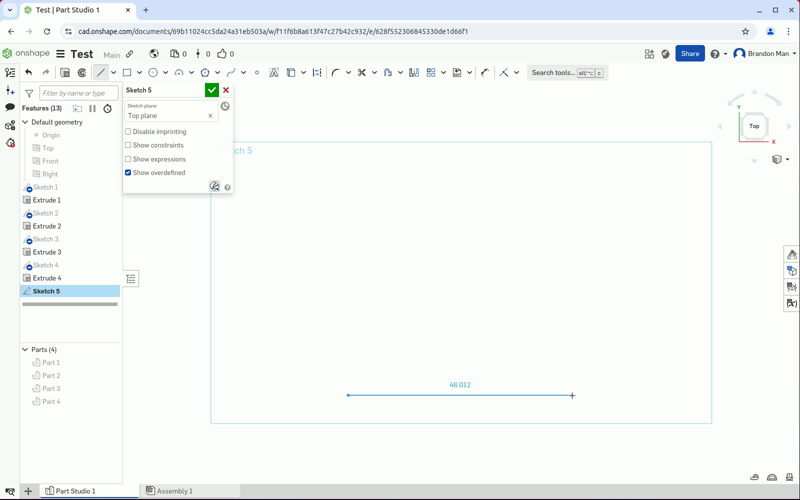
key_up(shift)
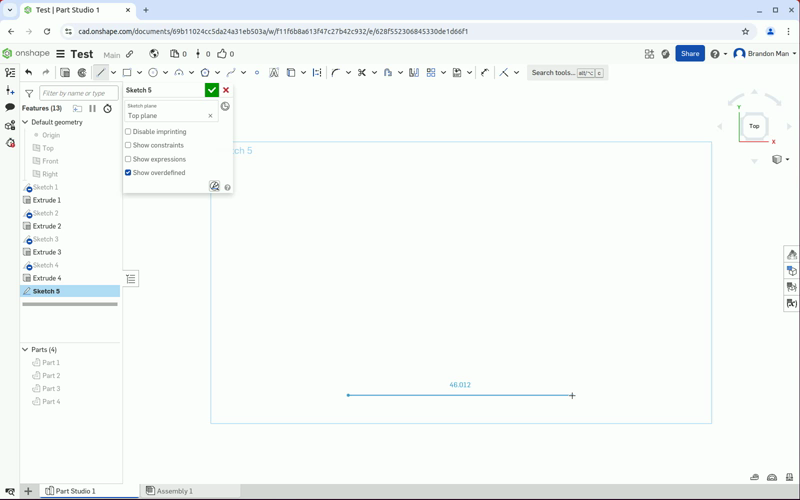
key_down(shift)
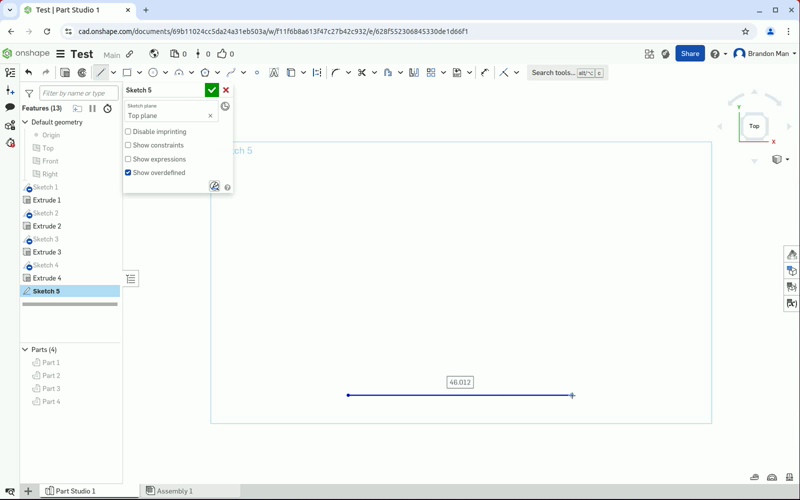
mouse_move(572, 171)
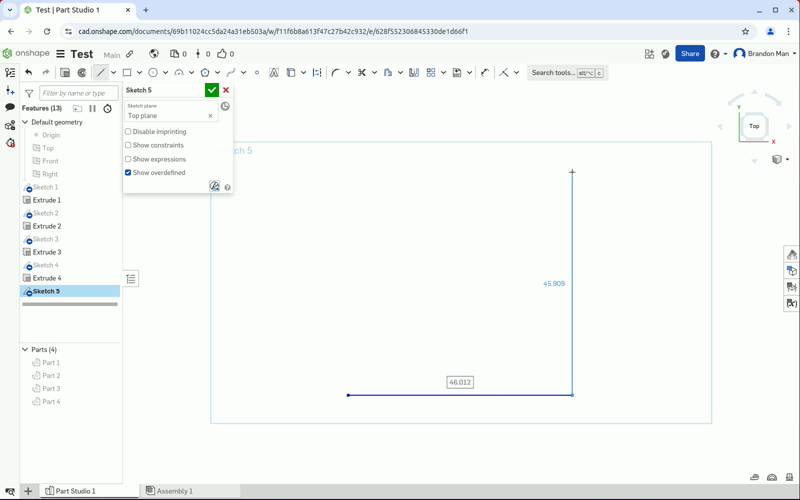
click(572, 171)
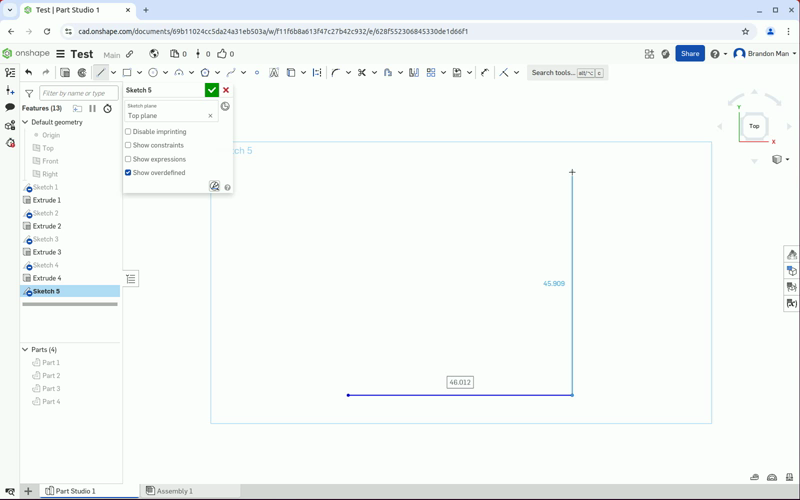
key_up(shift)
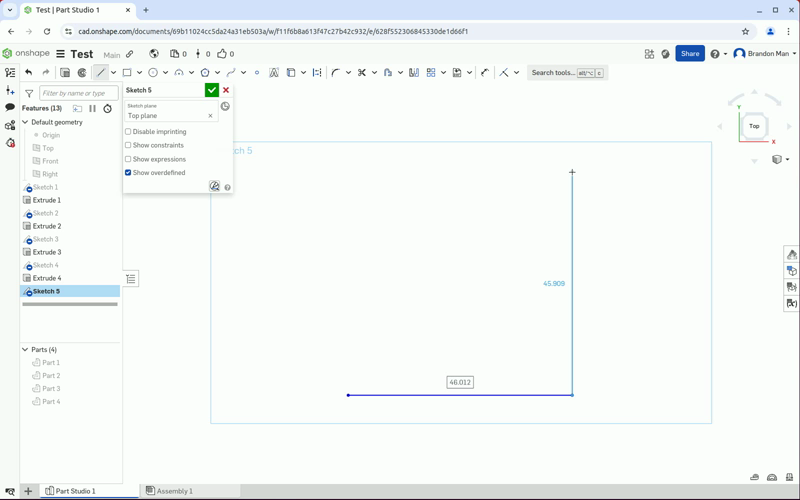
key_down(shift)
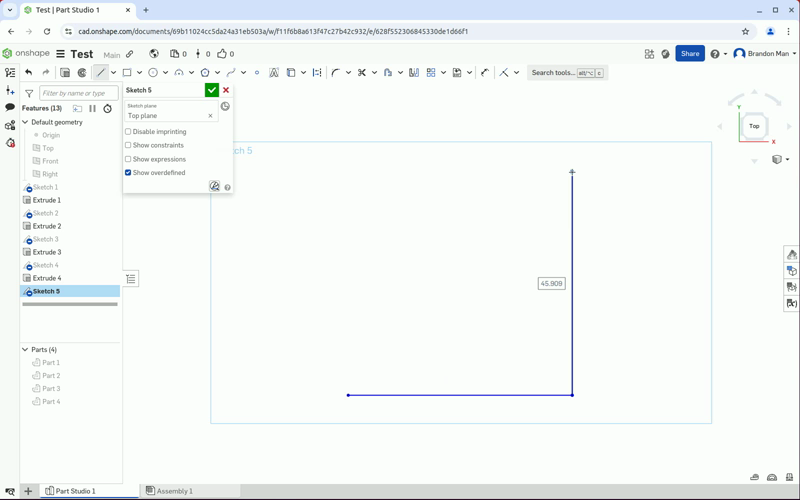
mouse_move(348, 171)
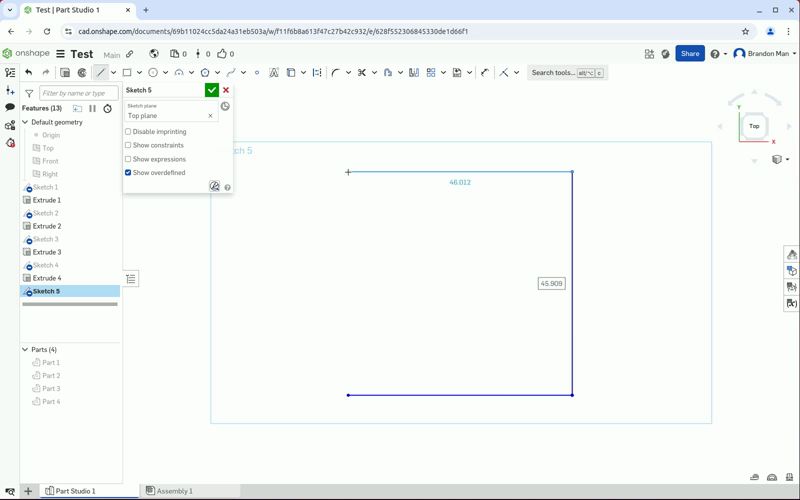
click(348, 171)
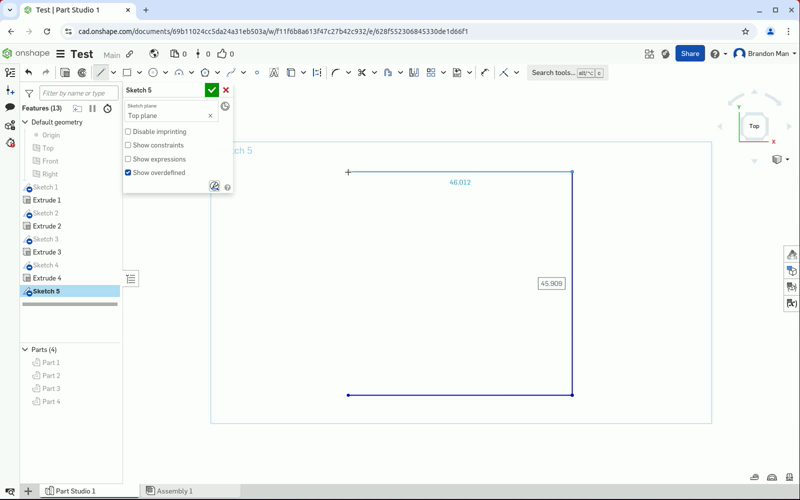
key_up(shift)
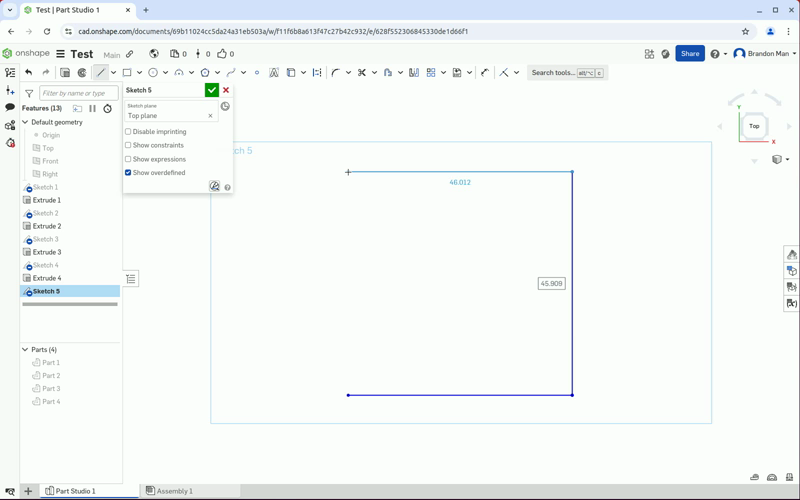
key_down(shift)
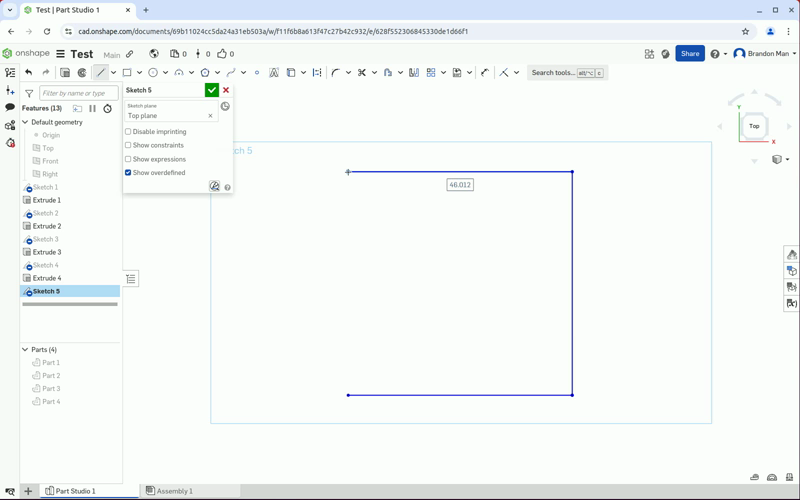
mouse_move(348, 395)
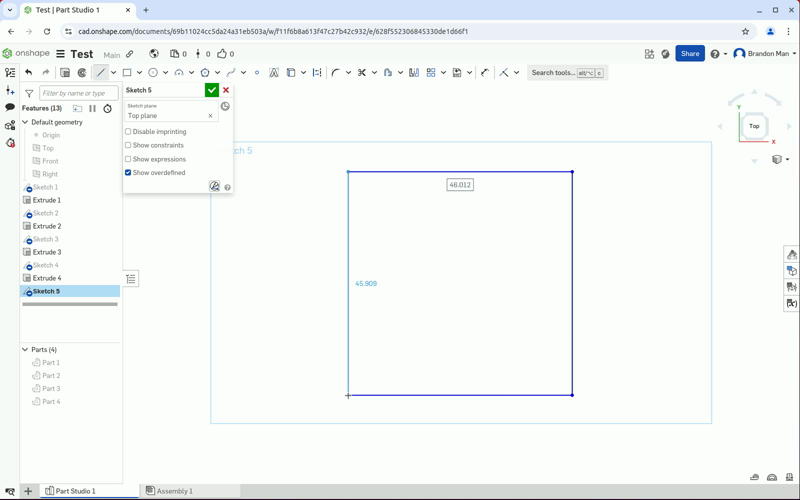
key_up(shift)
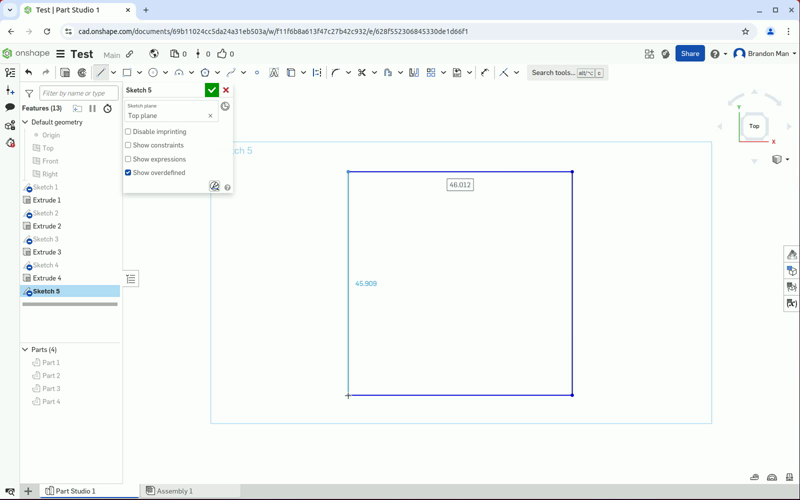
click(348, 395)
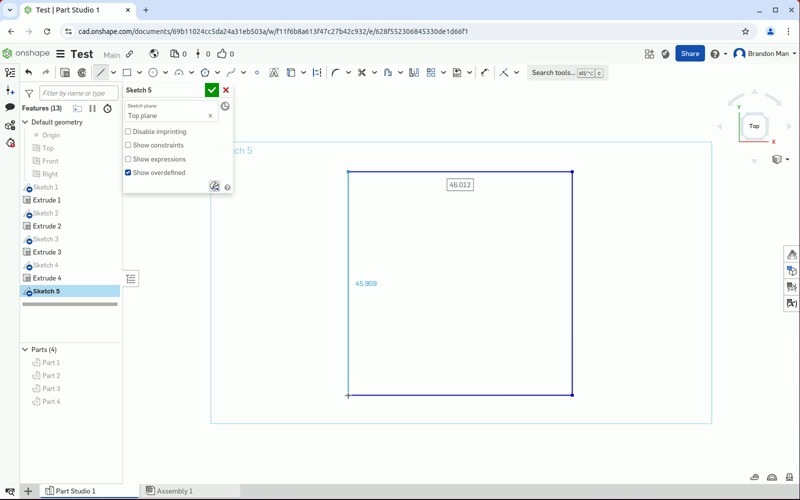
key(esc)
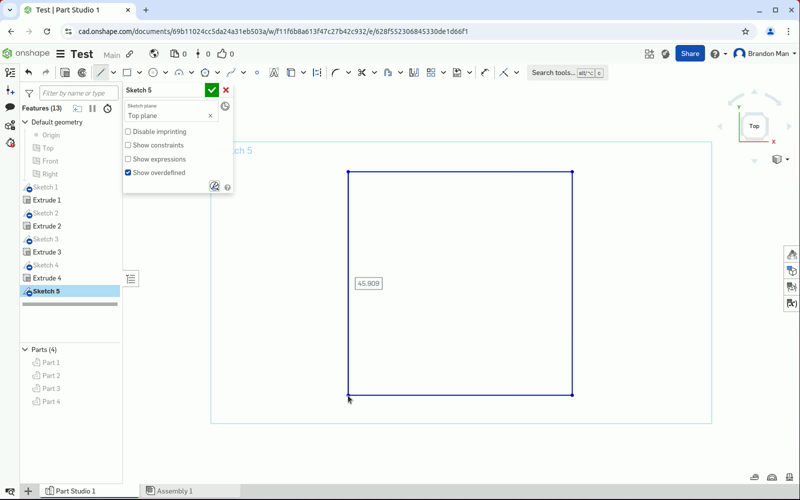
key(l)
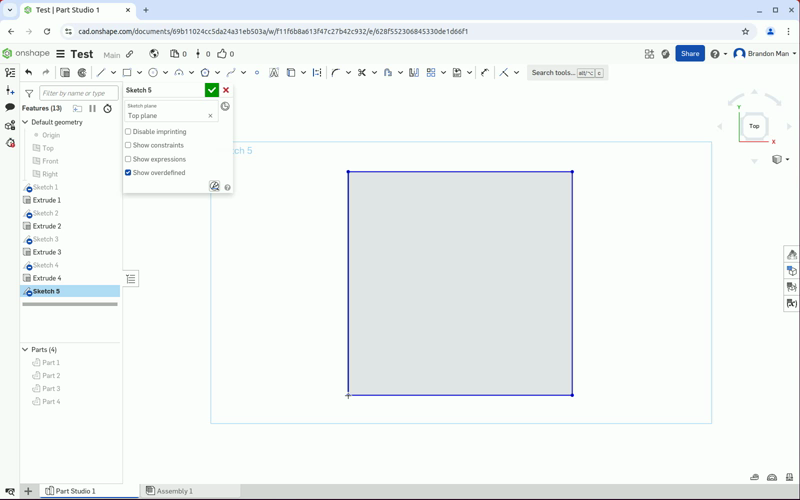
key_down(shift)
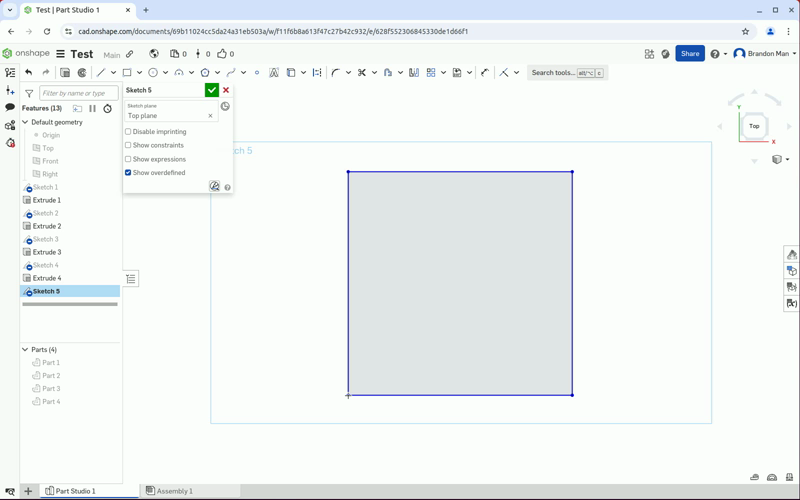
mouse_move(362, 381)
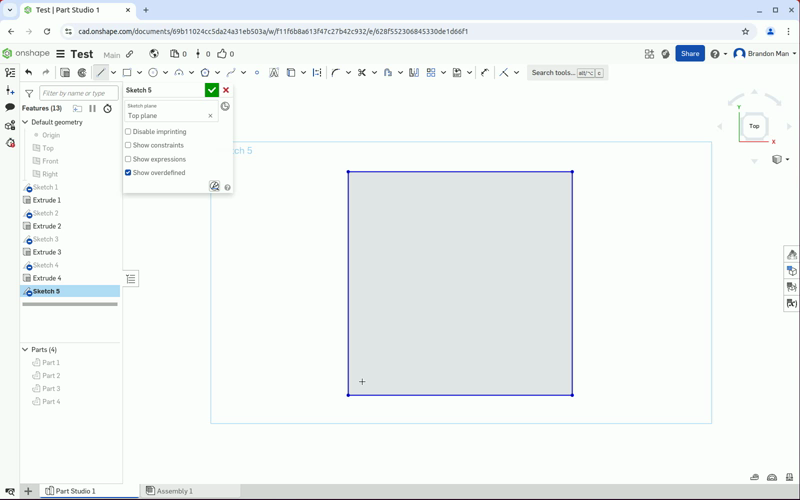
click(362, 381)
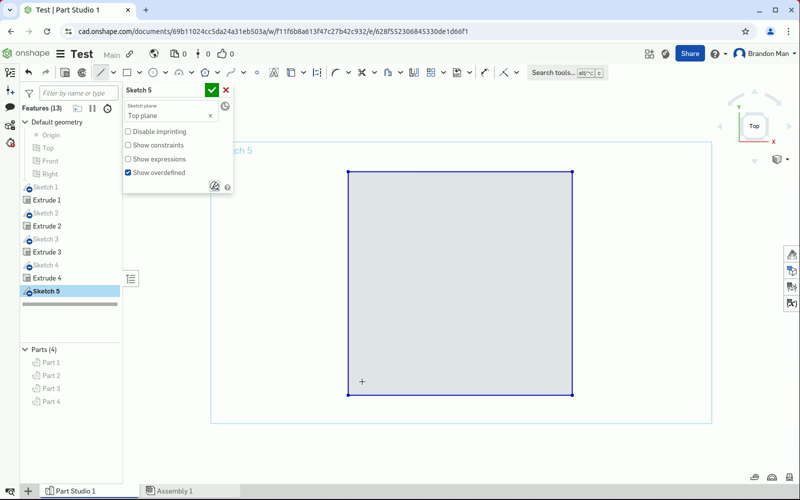
key_up(shift)
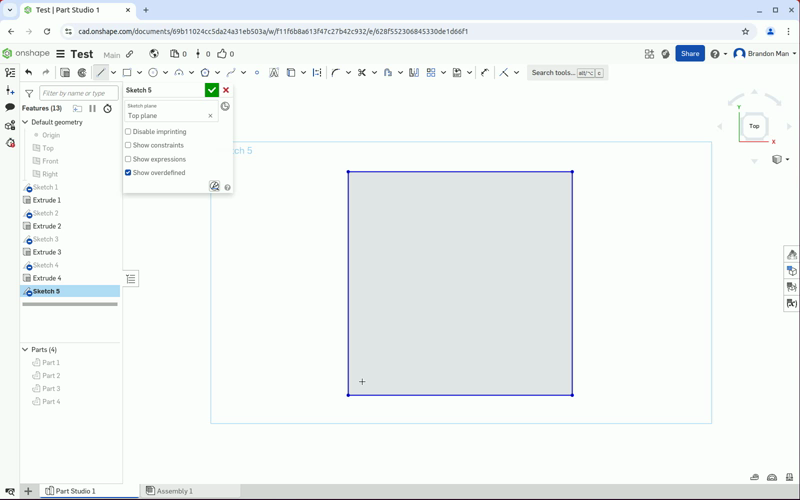
key_down(shift)
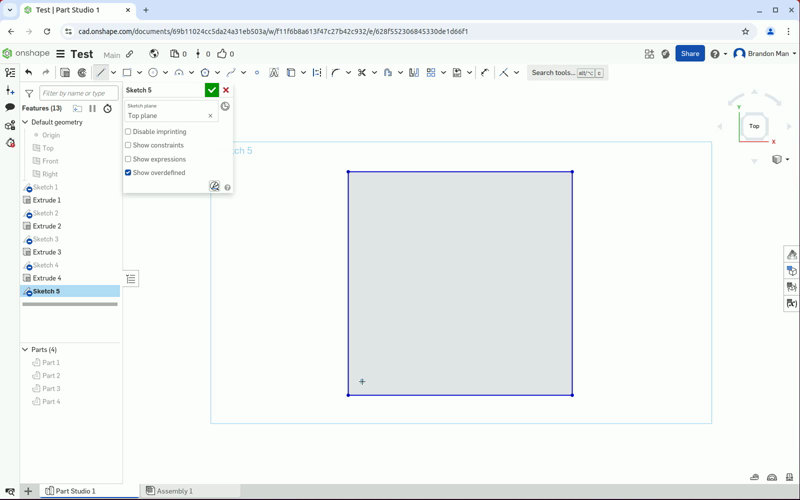
mouse_move(558, 381)
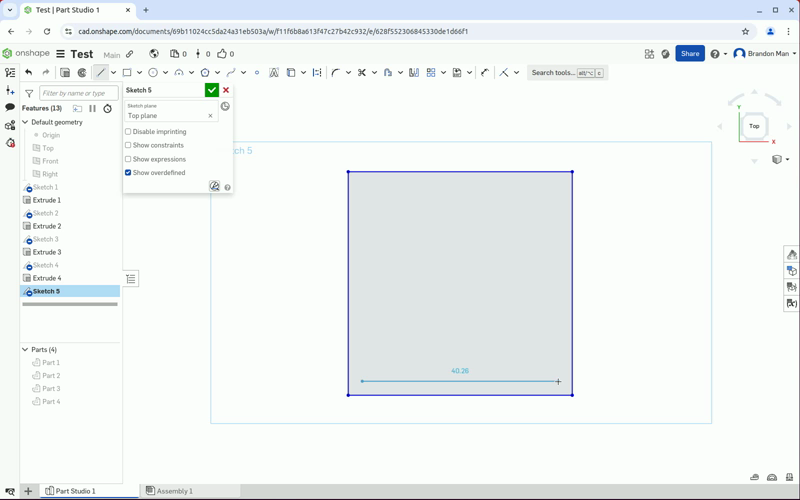
click(558, 381)
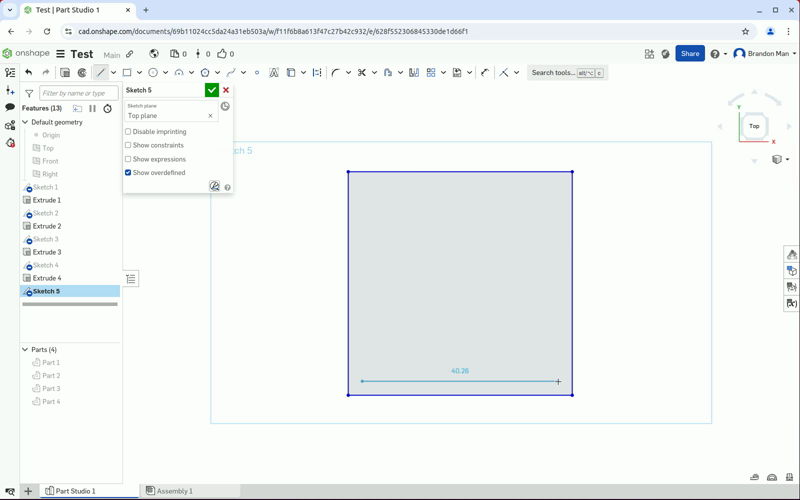
key_up(shift)
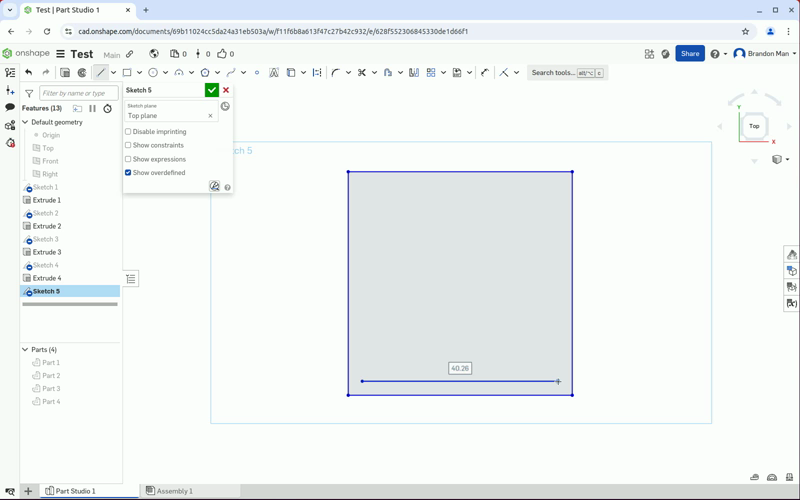
key_down(shift)
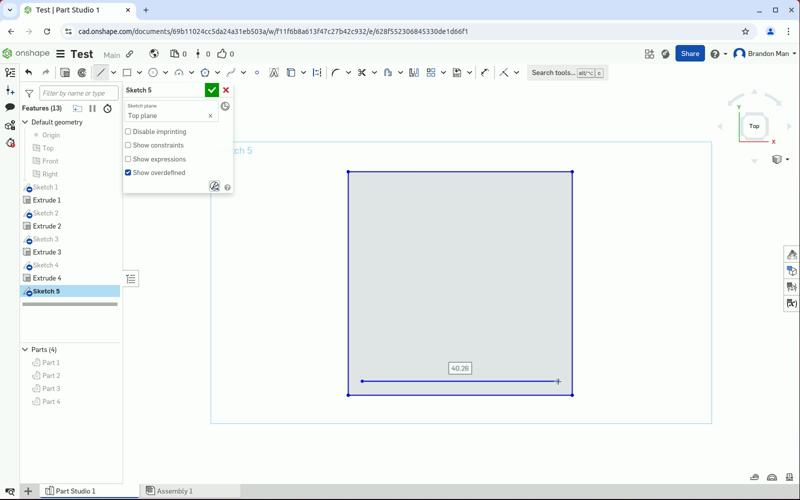
mouse_move(558, 185)
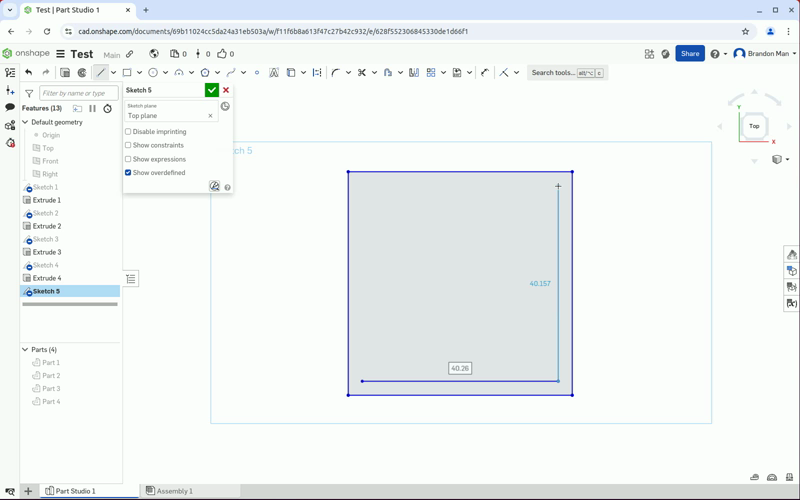
click(558, 185)
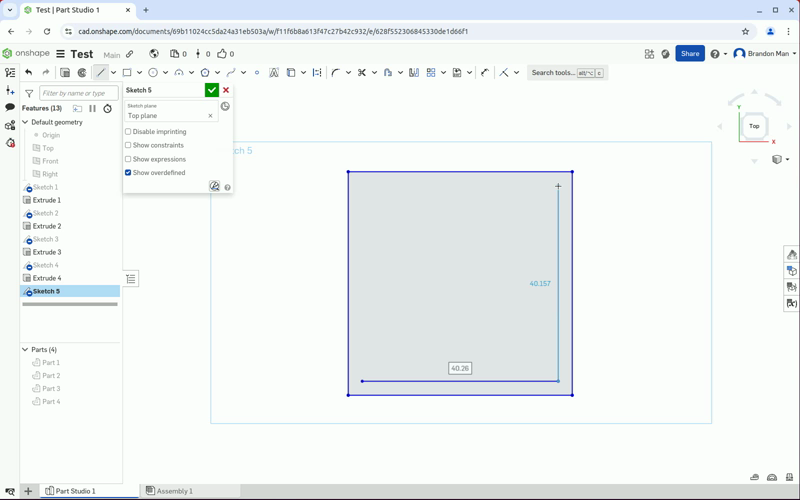
key_up(shift)
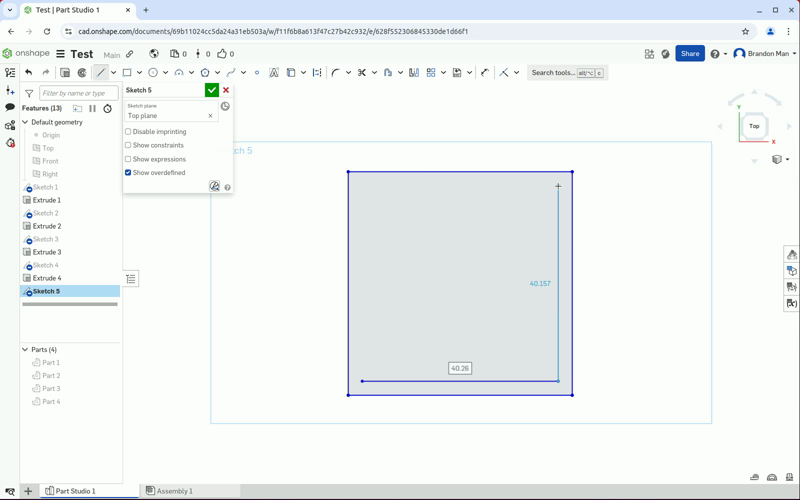
key_down(shift)
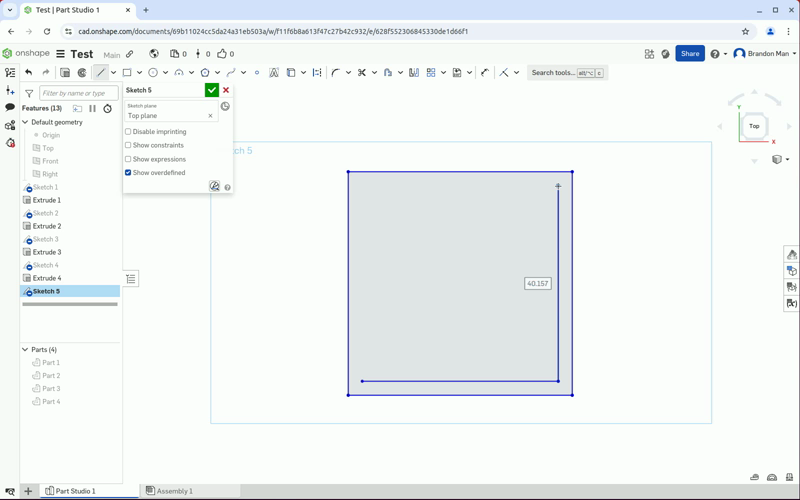
mouse_move(362, 185)
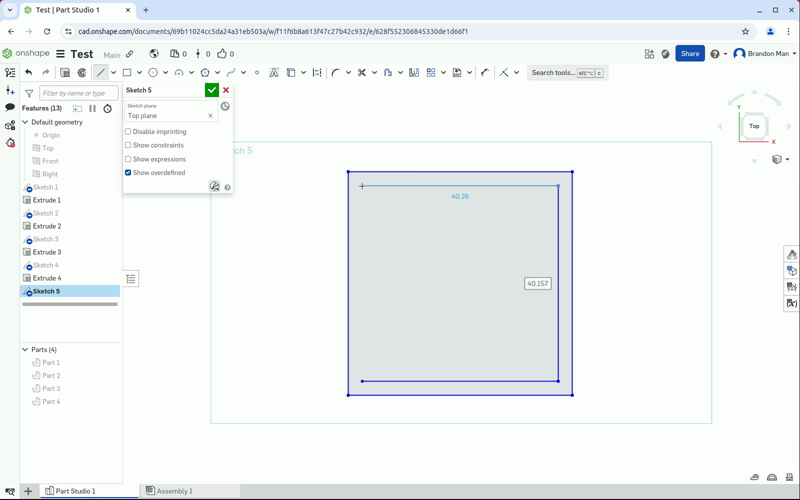
click(362, 185)
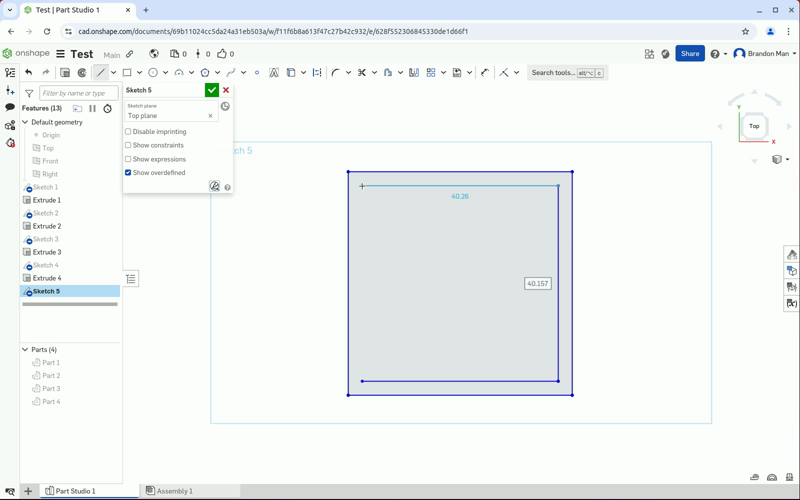
key_up(shift)
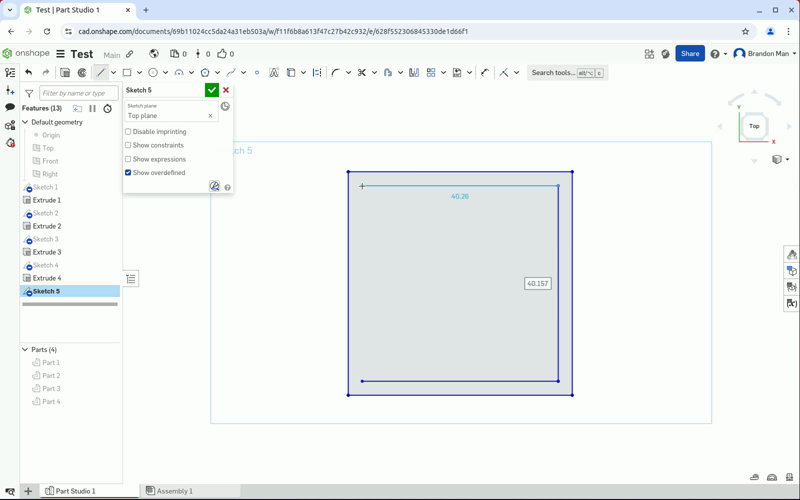
key_down(shift)
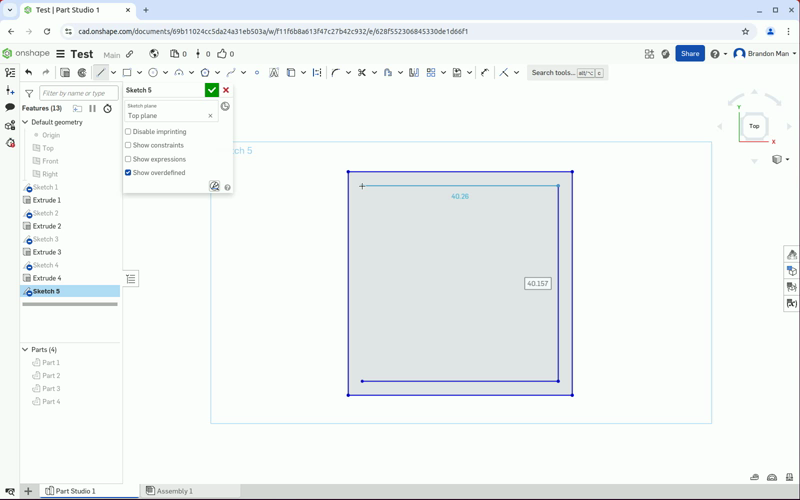
mouse_move(362, 381)
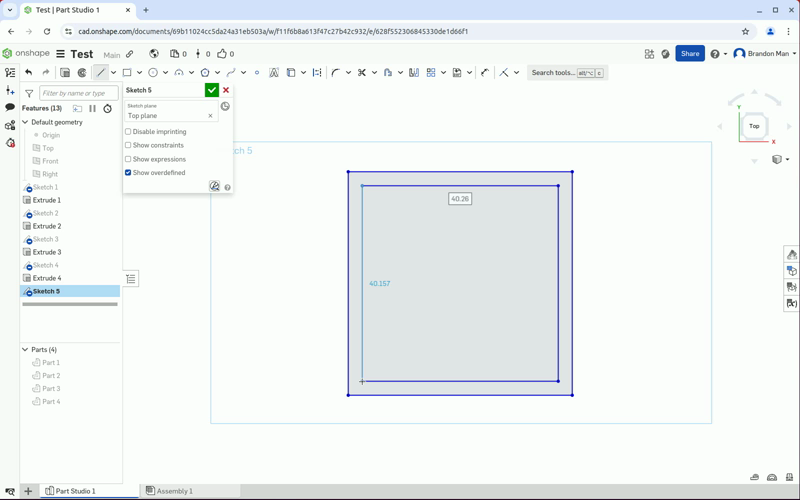
key_up(shift)
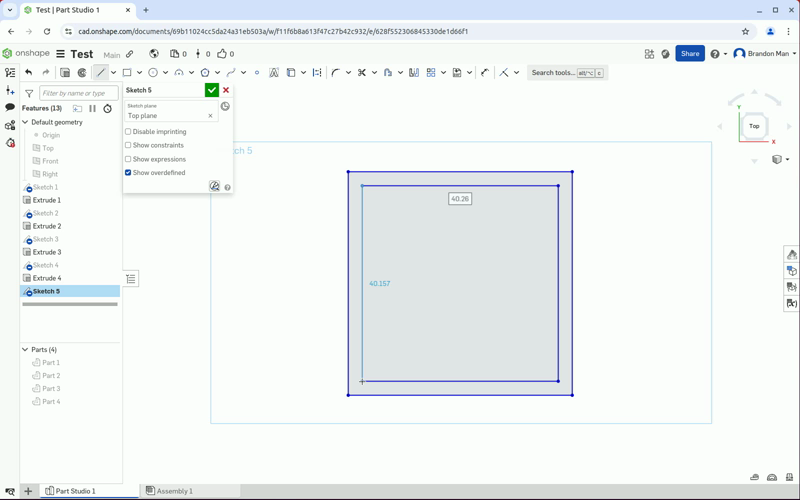
click(362, 381)
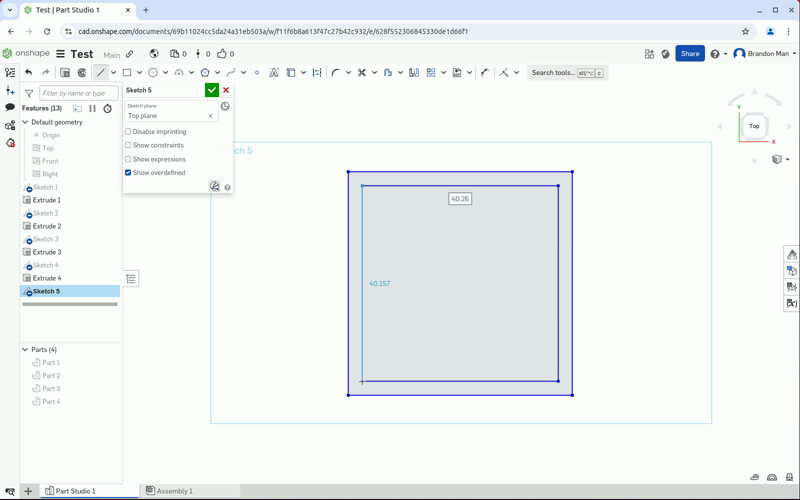
key(esc)
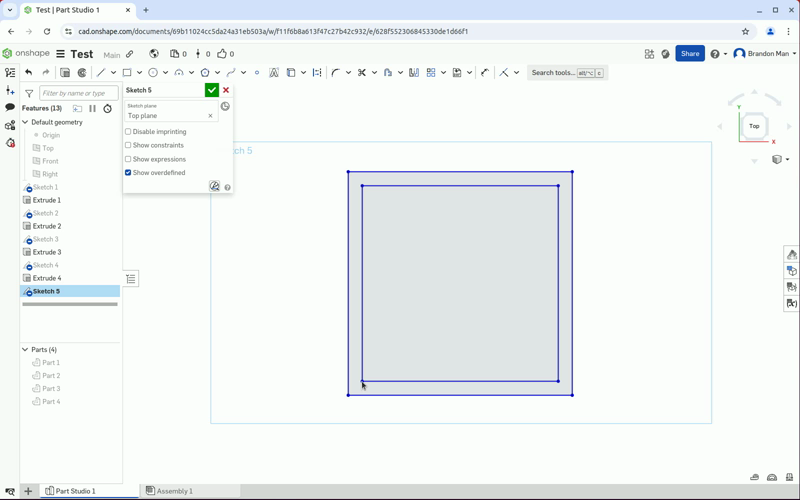
mouse_move(563, 179)
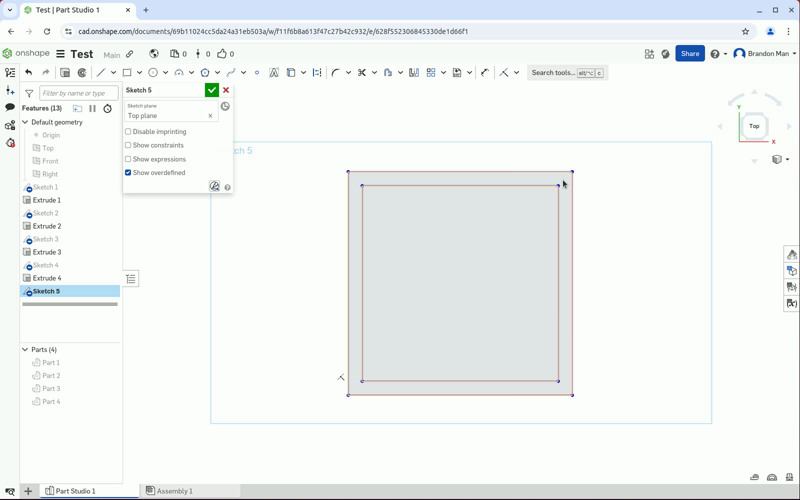
click(563, 179)
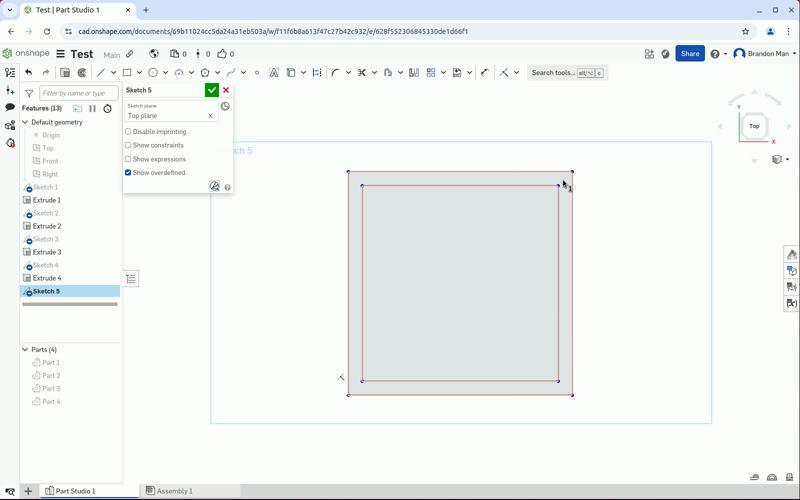
mouse_move(73, 352)
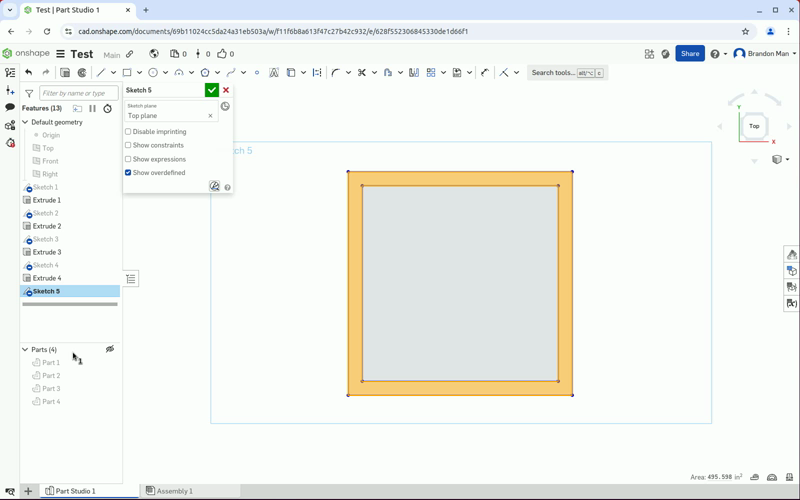
key(shift+y)
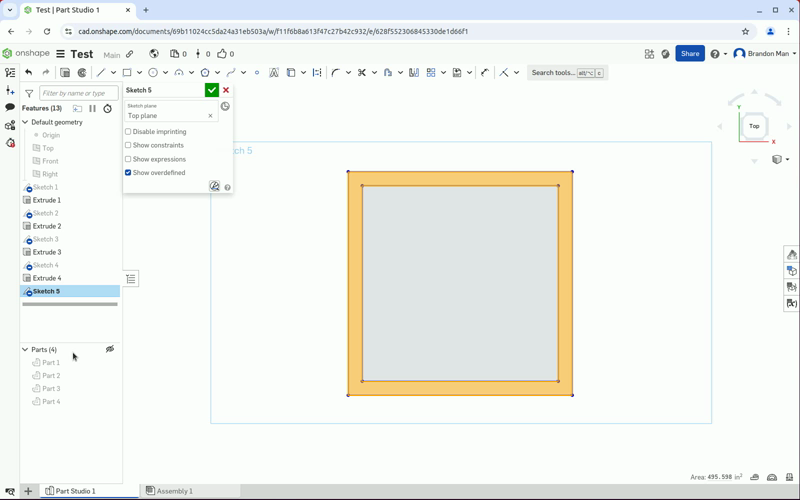
key(shift+e)
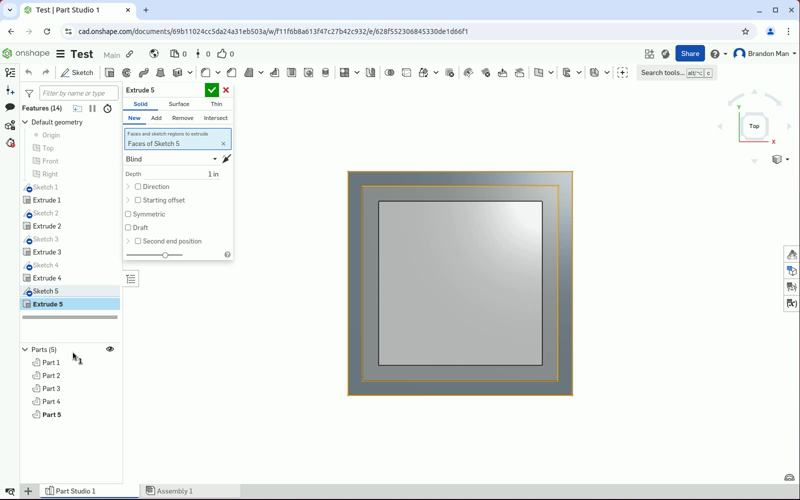
mouse_move(143, 106)
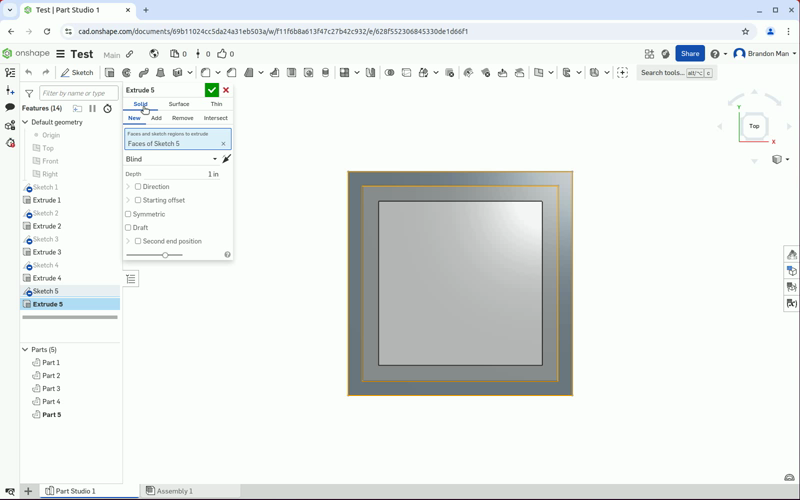
click(143, 106)
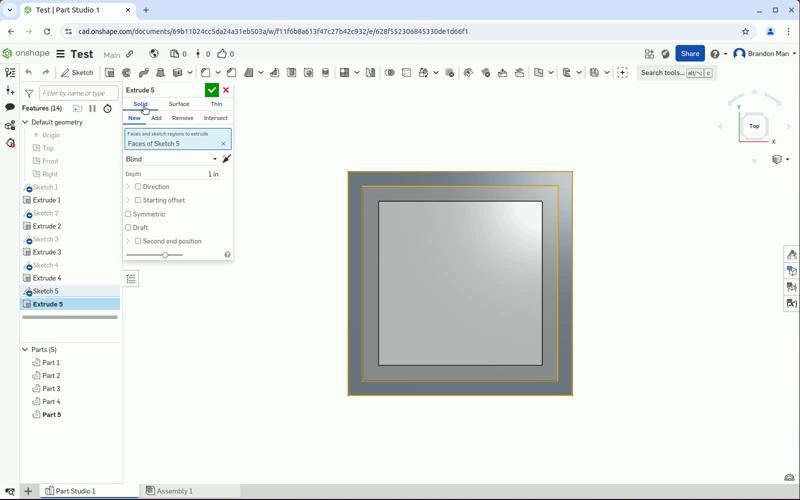
mouse_move(137, 120)
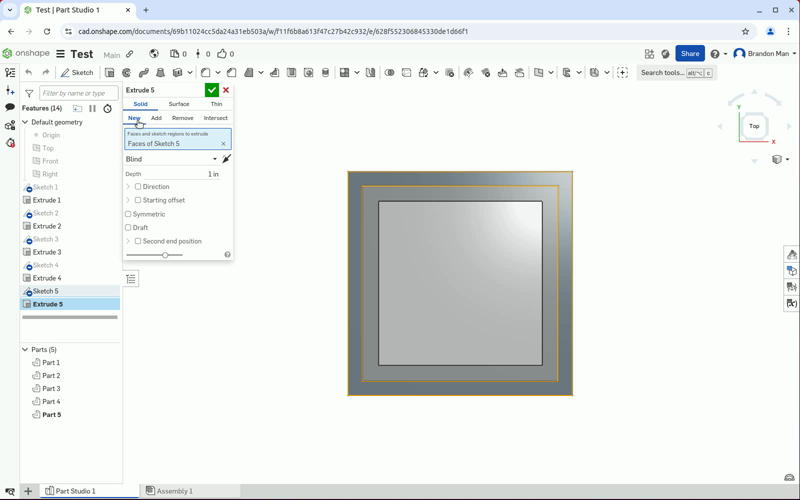
click(137, 120)
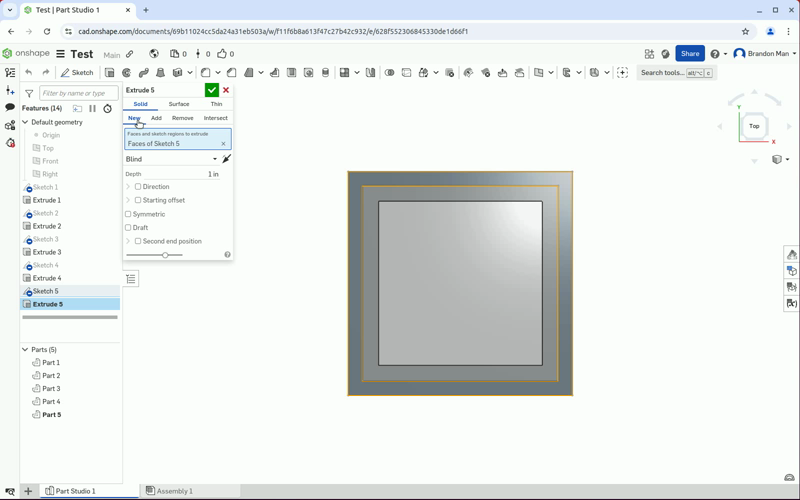
key(tab, 4)
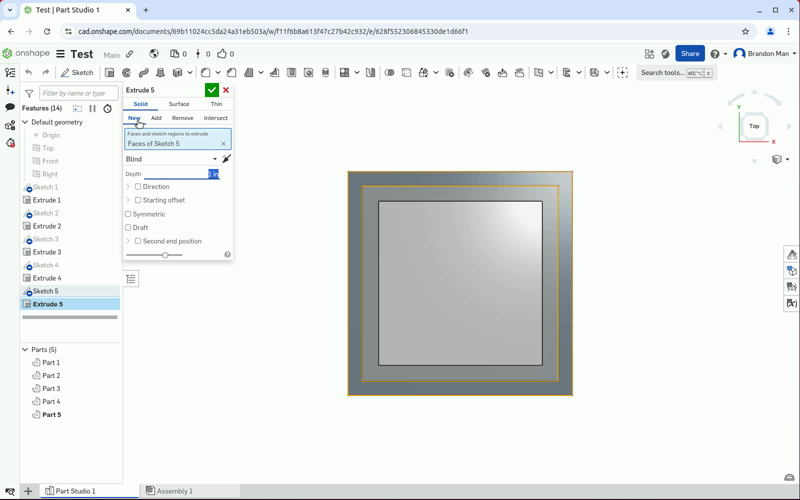
text(10.11)
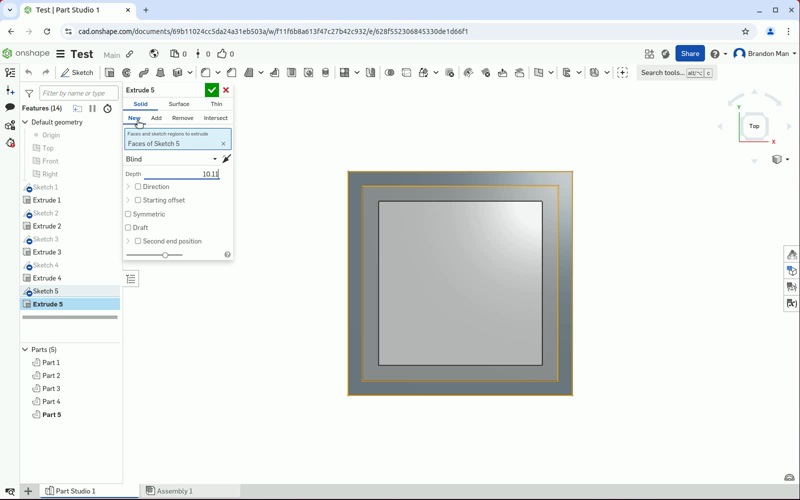
key(enter)
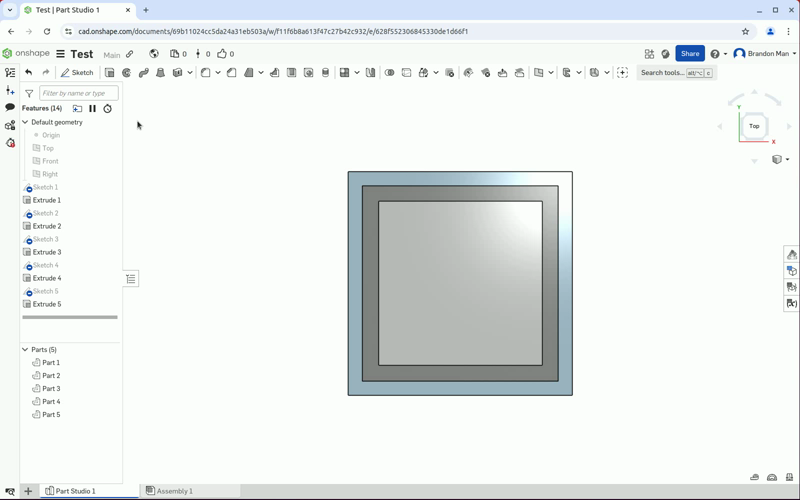
key(shift+h)
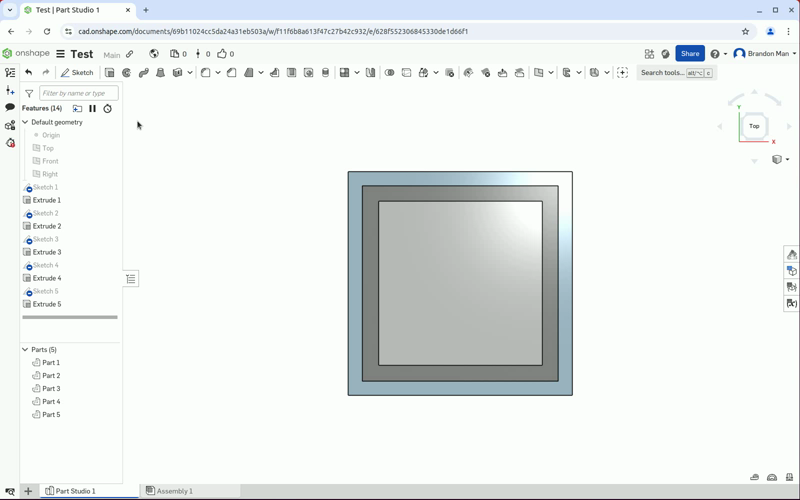
key(shift+h)
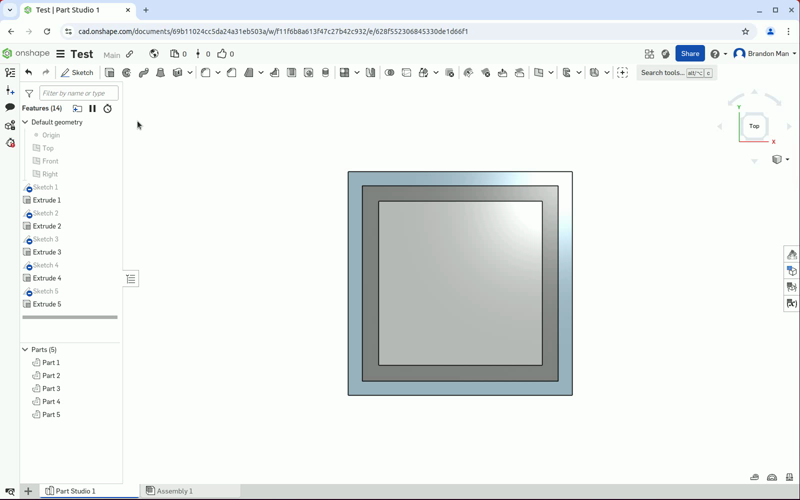
key(shift+7)
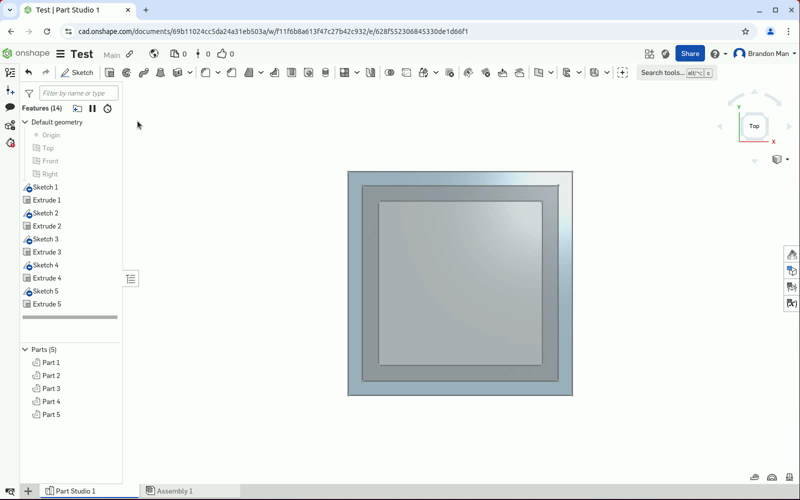
key(up, 3)
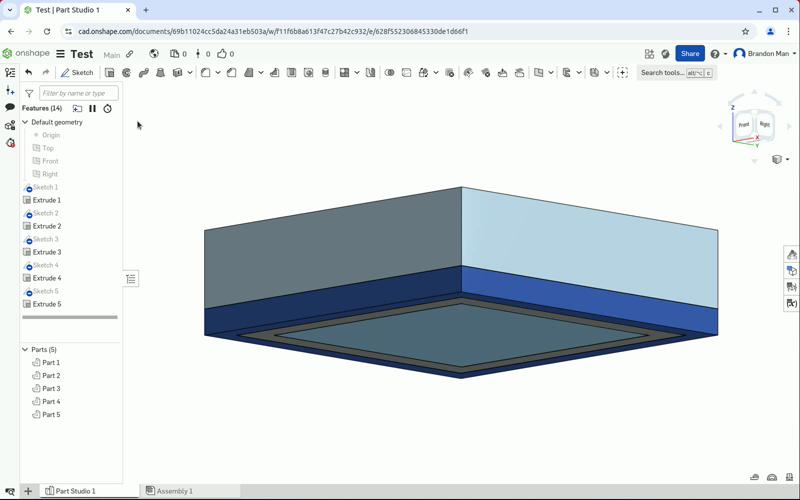
key(left, 3)
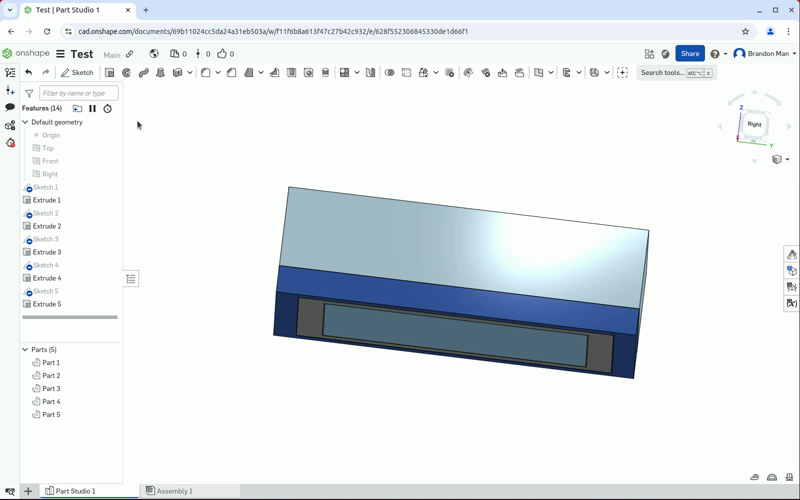
key(right, 3)
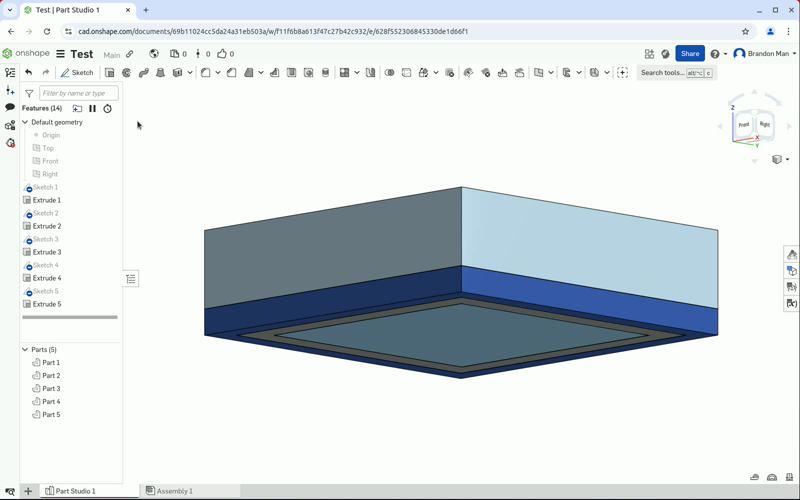
key(down, 3)
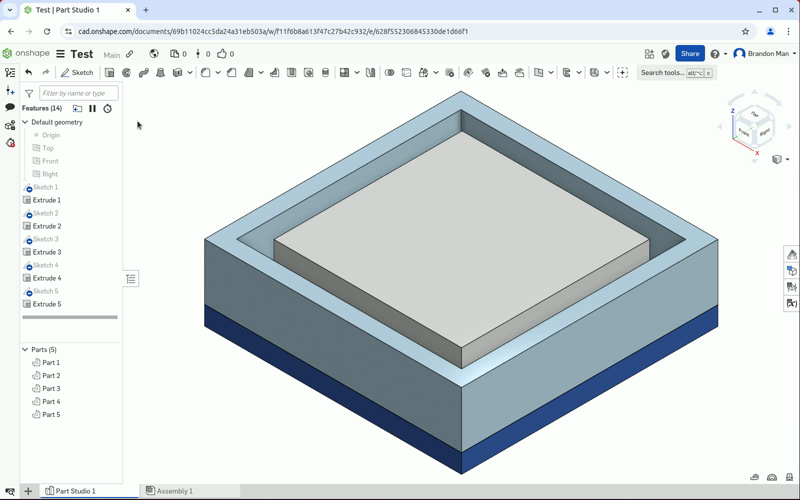
mouse_move(73, 189)
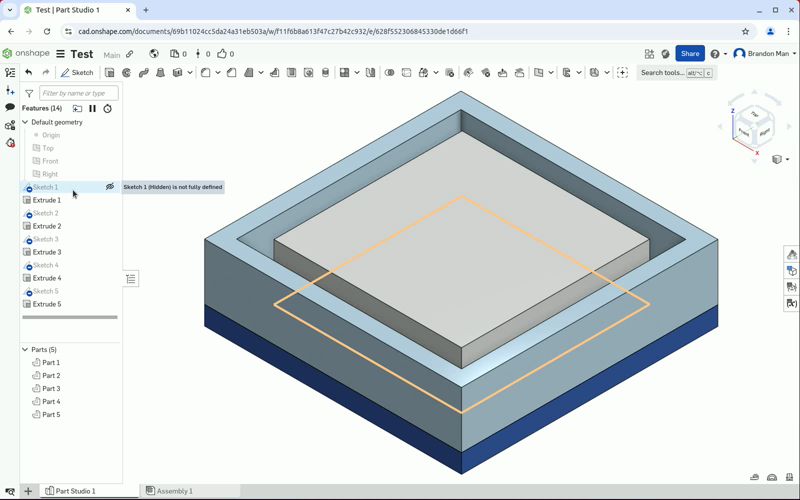
click(73, 189)